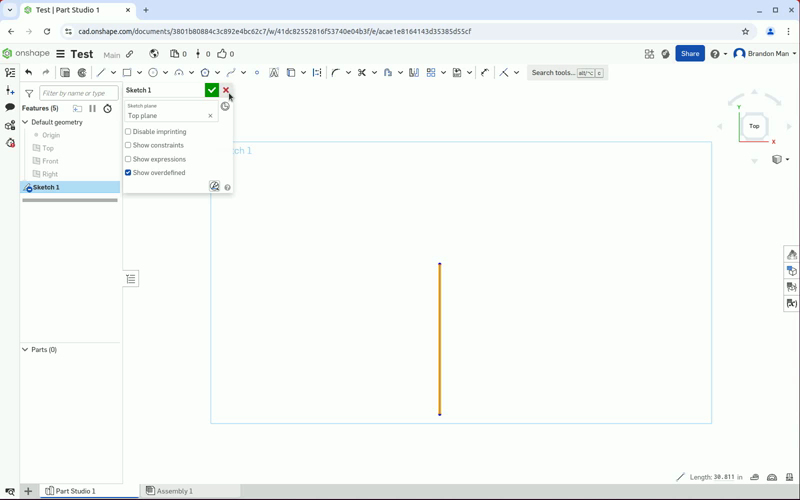
key(shift+h)
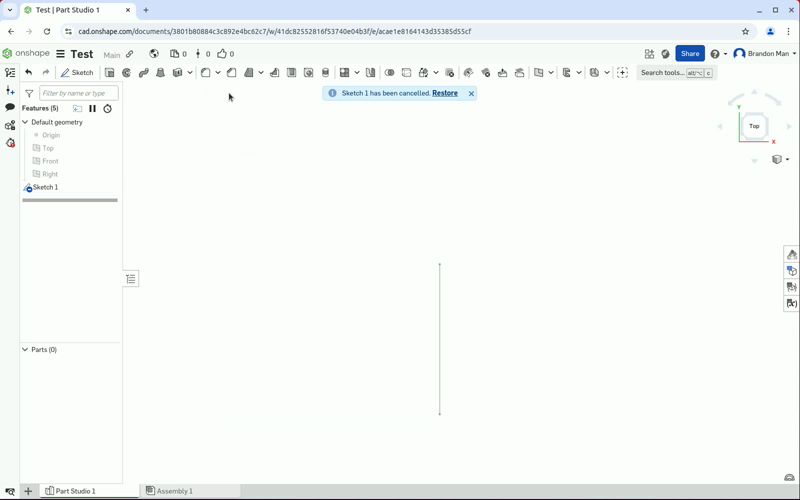
key(shift+s)
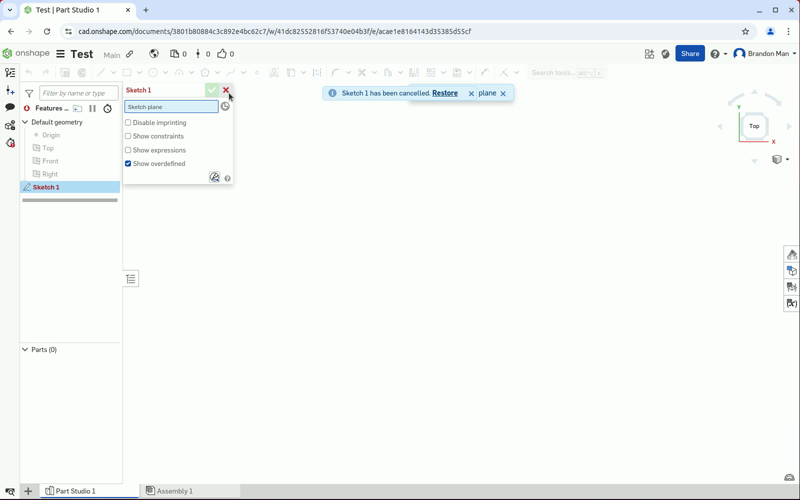
mouse_move(73, 150)
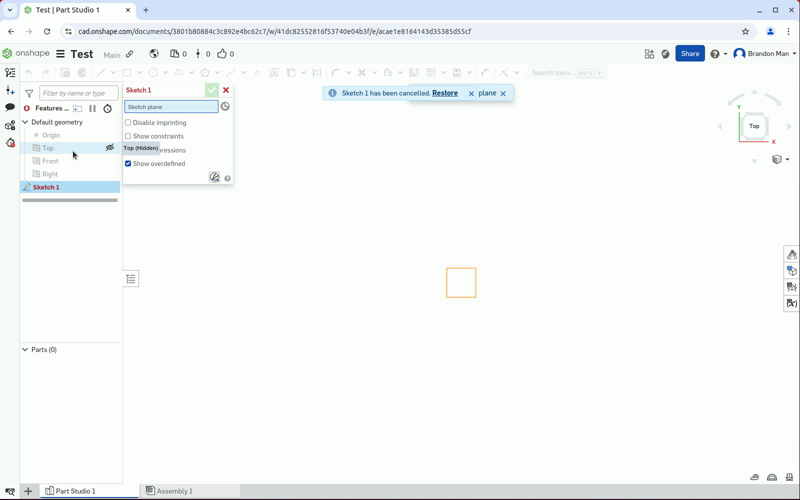
click(73, 150)
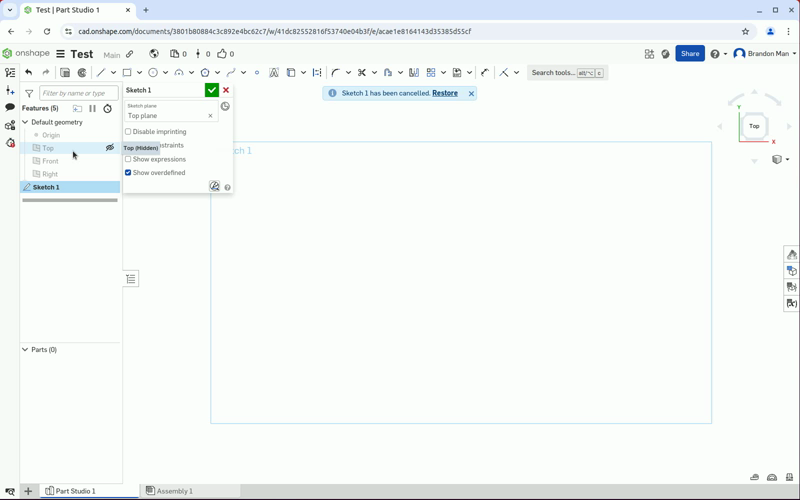
mouse_move(73, 352)
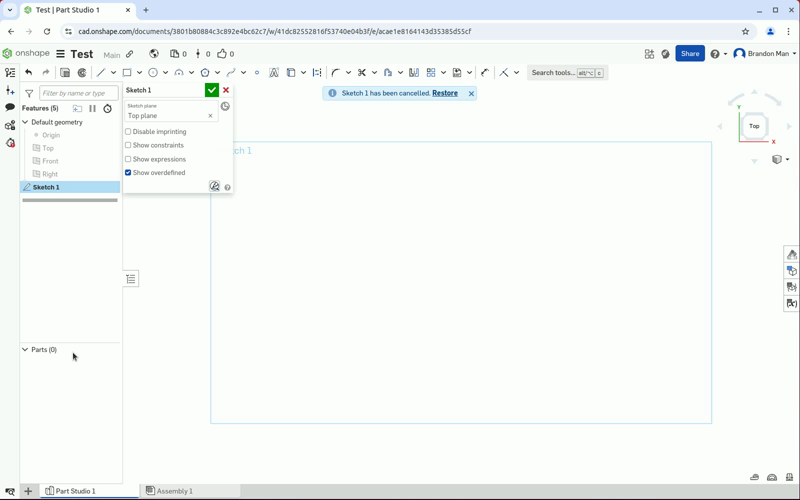
key(y)
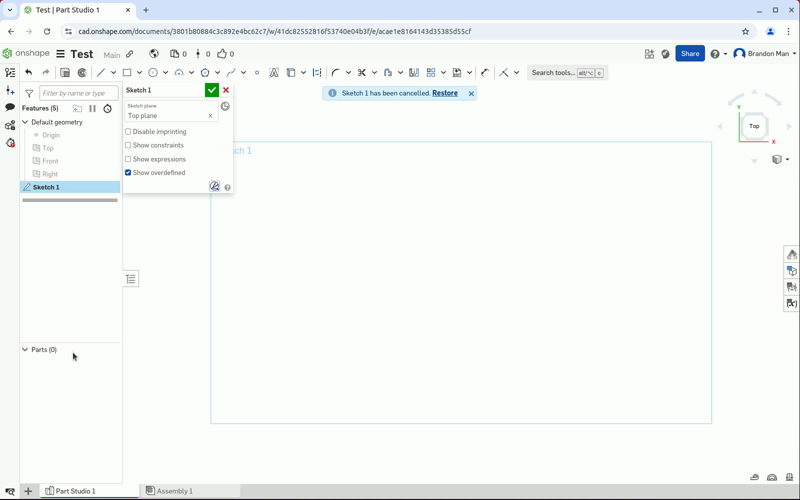
key(l)
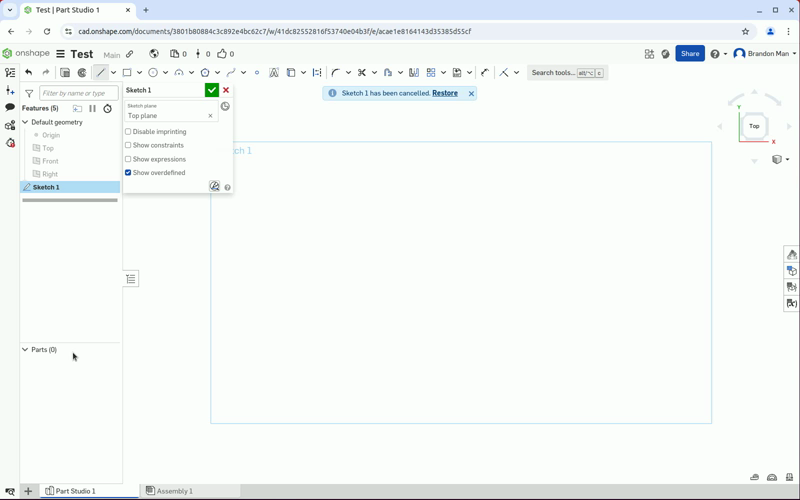
key_down(shift)
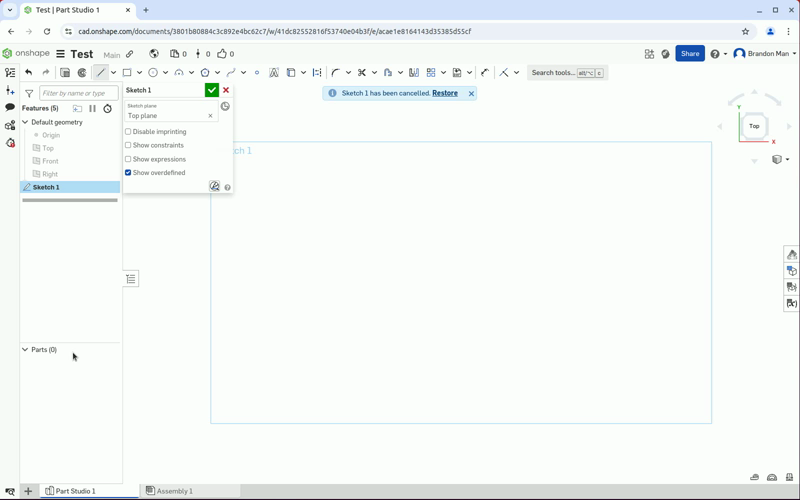
mouse_move(376, 339)
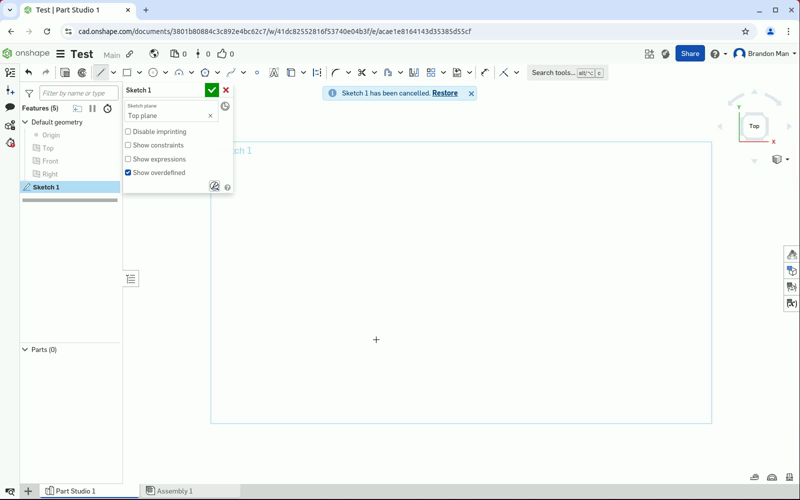
click(376, 339)
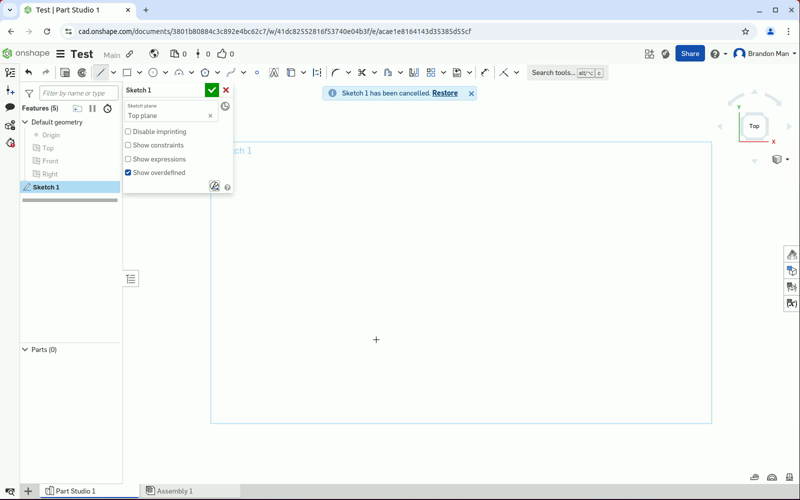
key_up(shift)
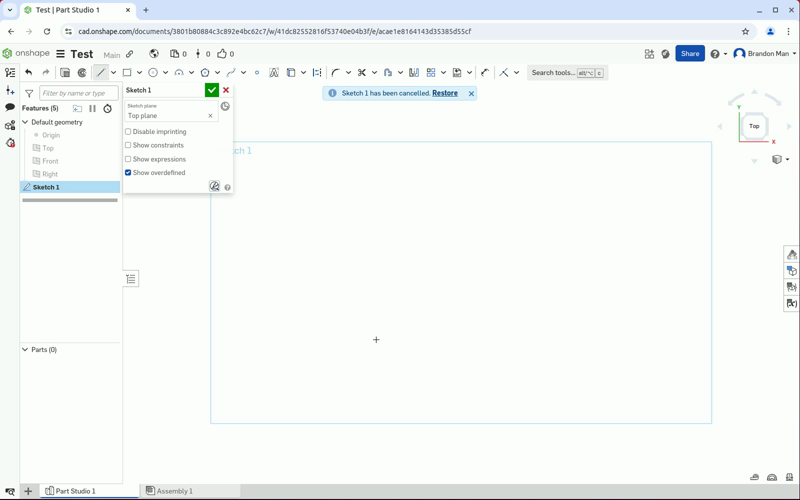
key_down(shift)
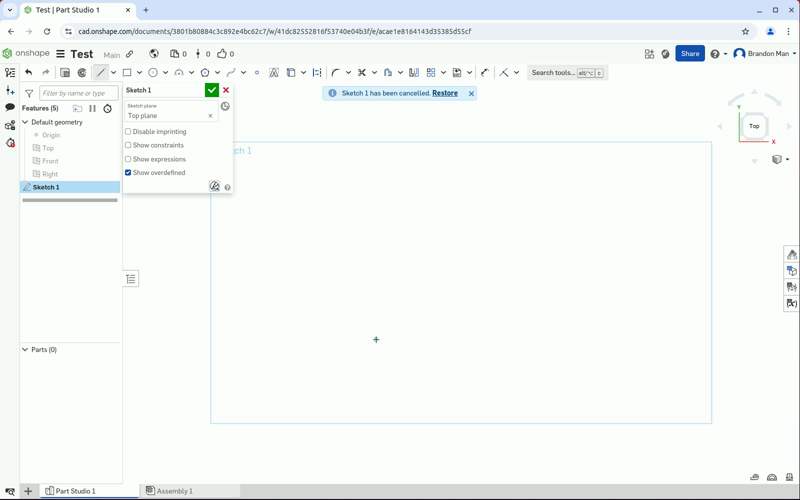
mouse_move(544, 339)
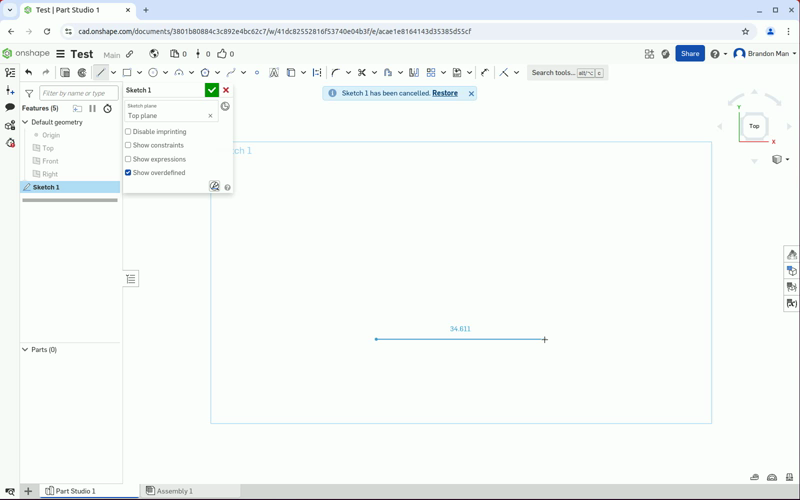
click(544, 339)
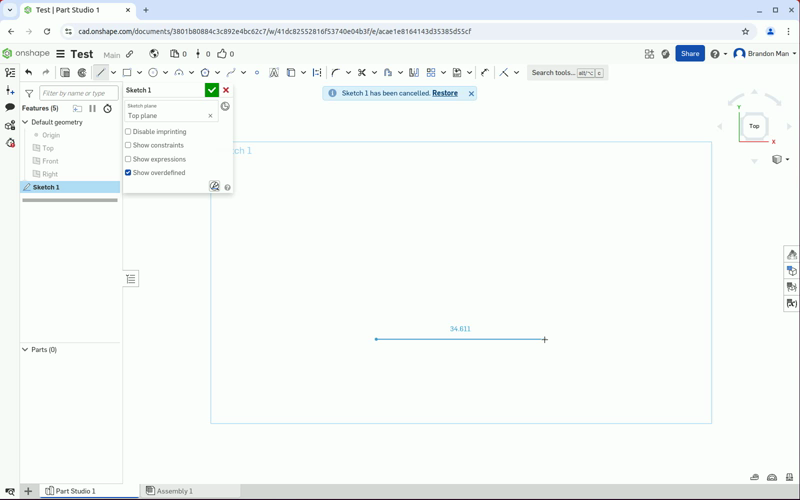
key_up(shift)
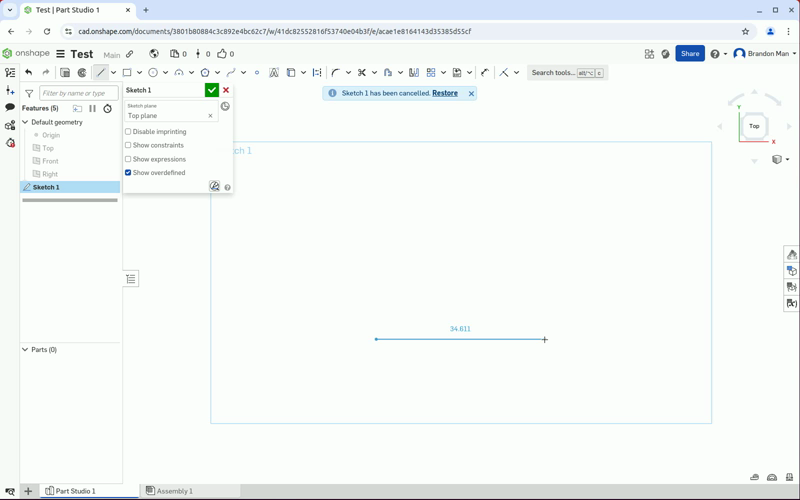
key_down(shift)
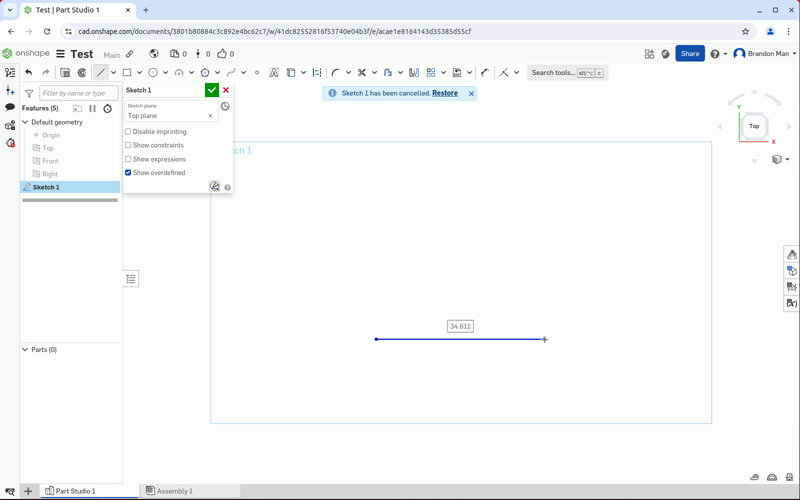
mouse_move(544, 227)
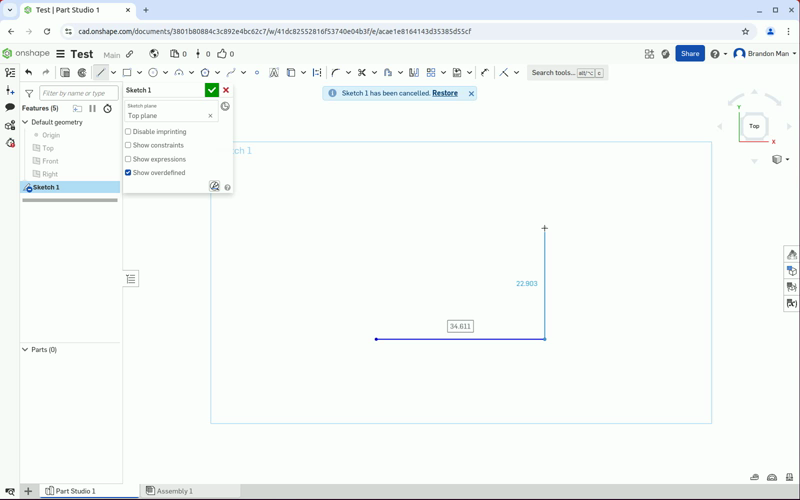
click(544, 227)
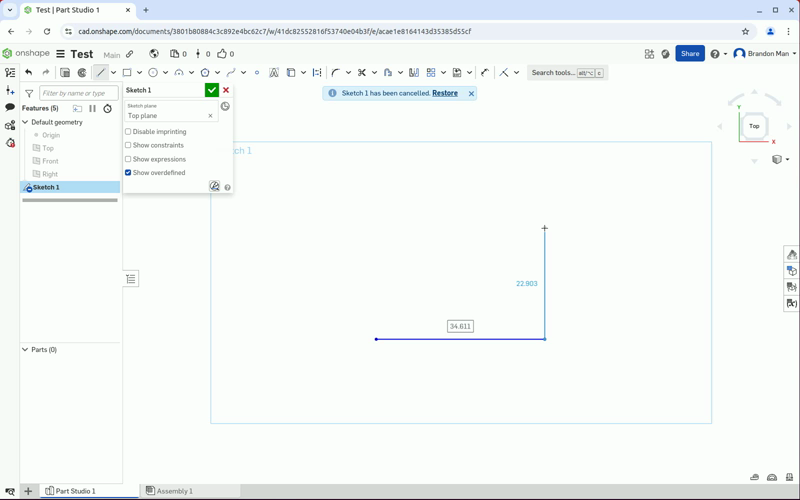
key_up(shift)
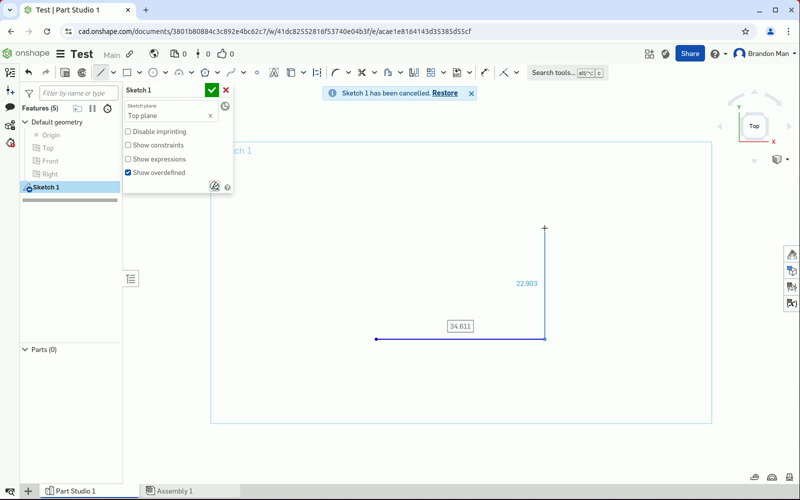
key_down(shift)
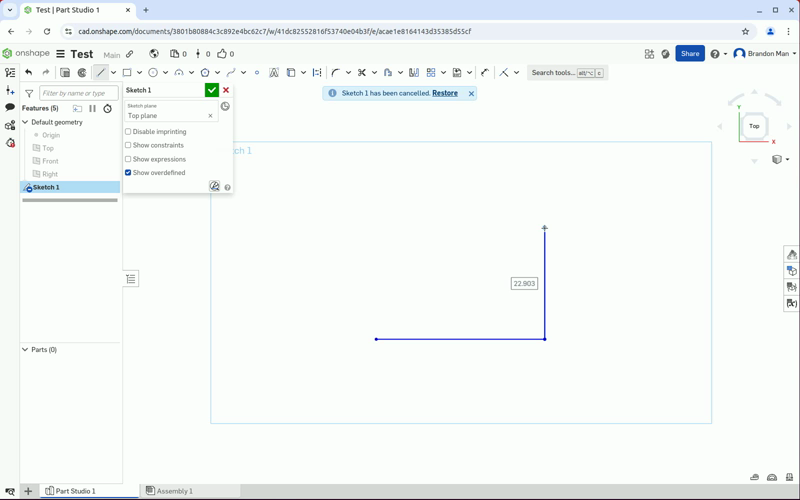
mouse_move(376, 227)
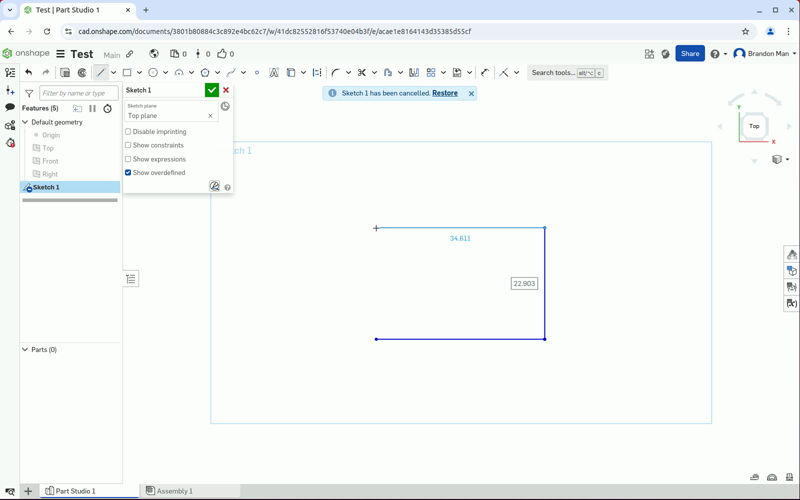
click(376, 227)
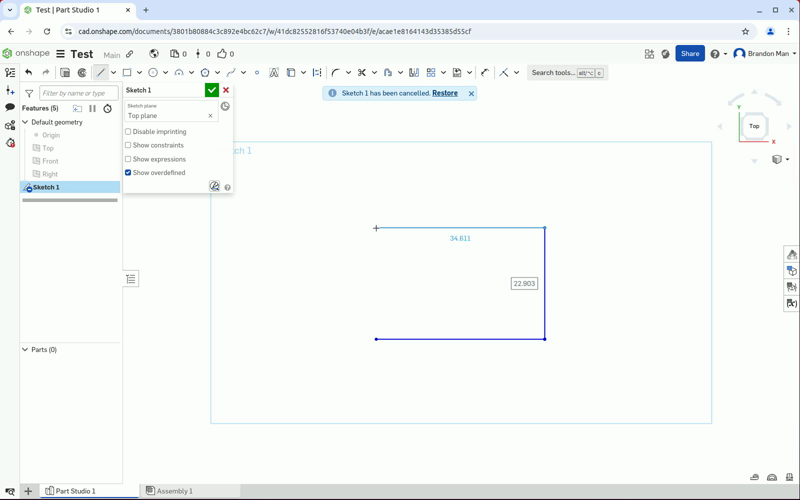
key_up(shift)
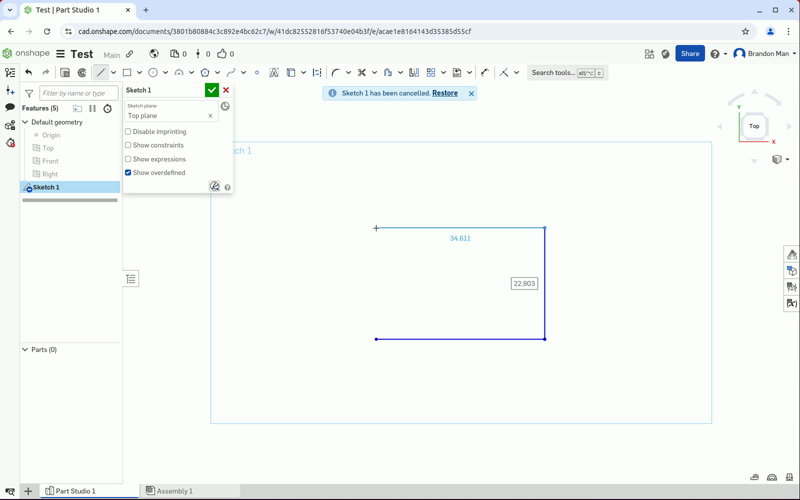
key_down(shift)
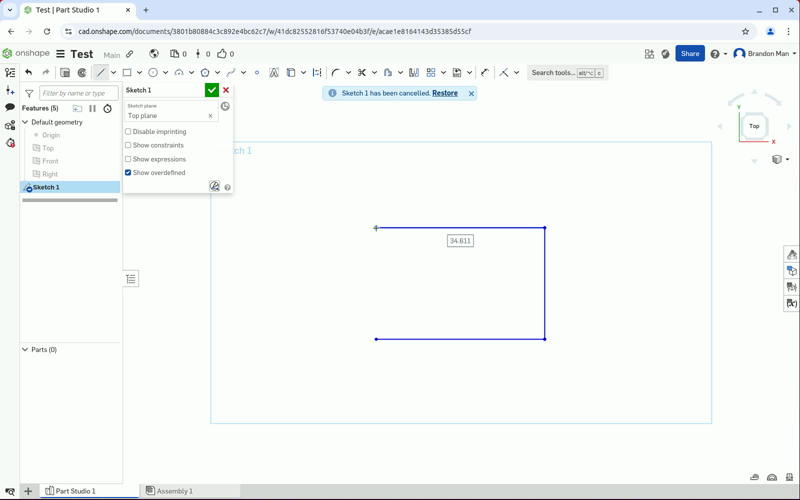
mouse_move(376, 339)
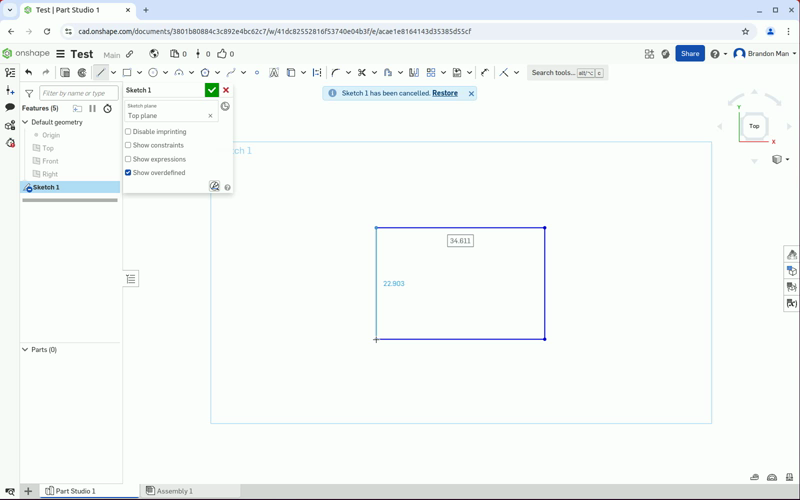
key_up(shift)
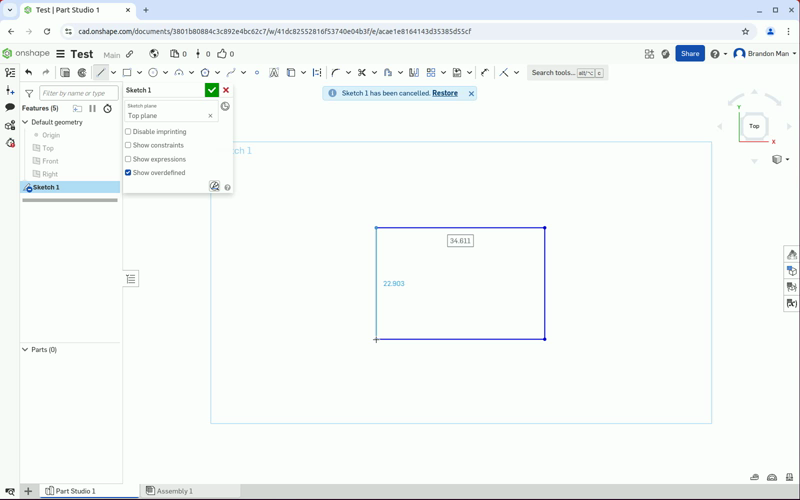
click(376, 339)
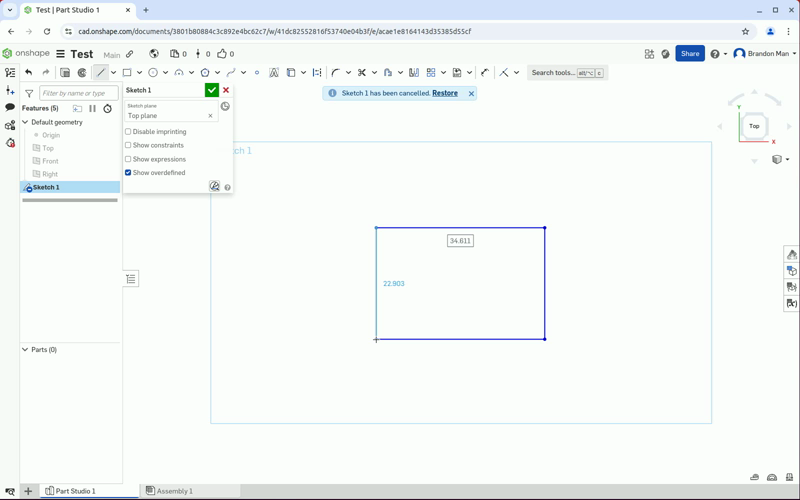
key(esc)
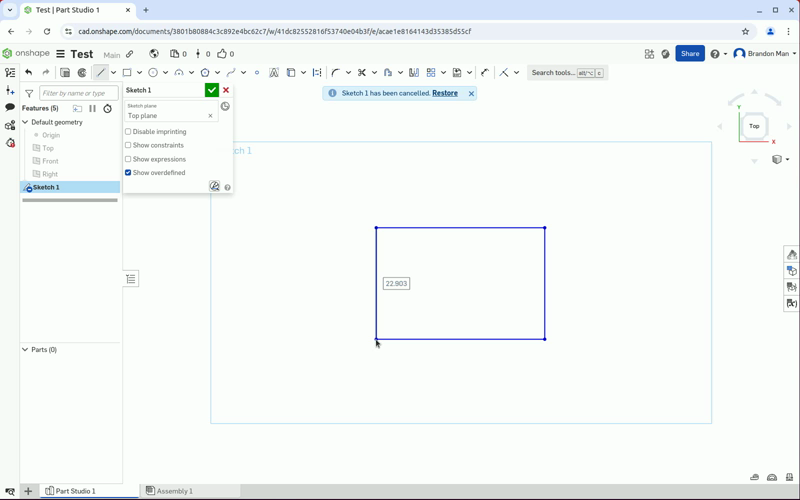
key(c)
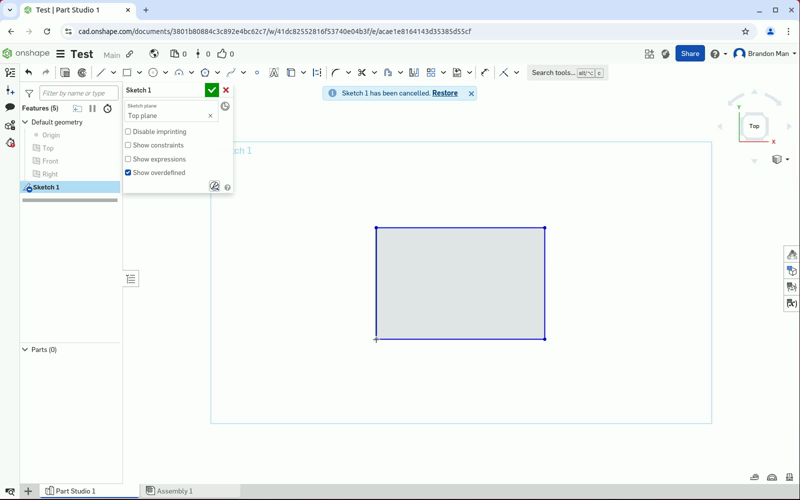
key_down(shift)
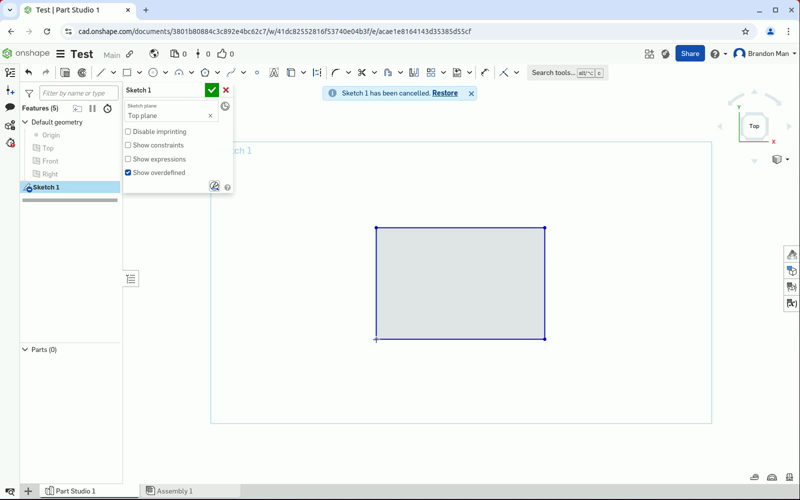
mouse_move(461, 282)
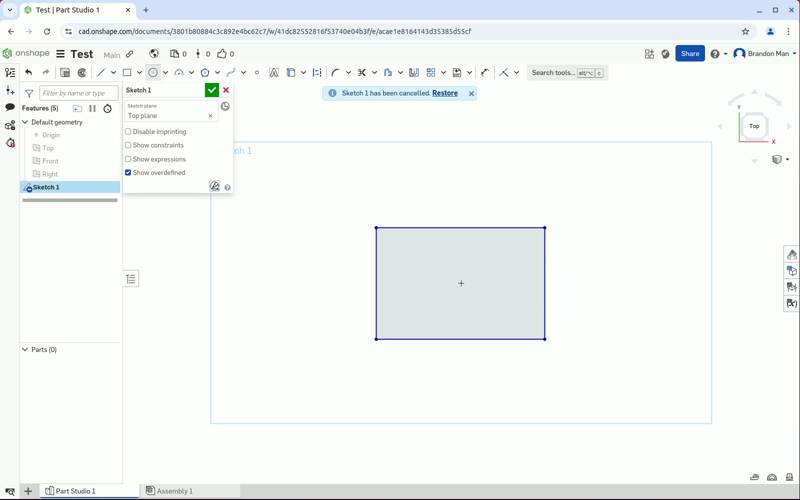
click(461, 282)
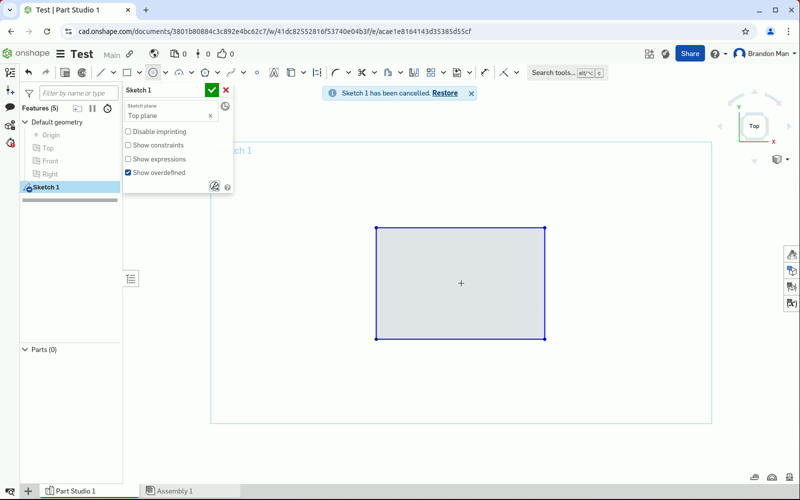
key_up(shift)
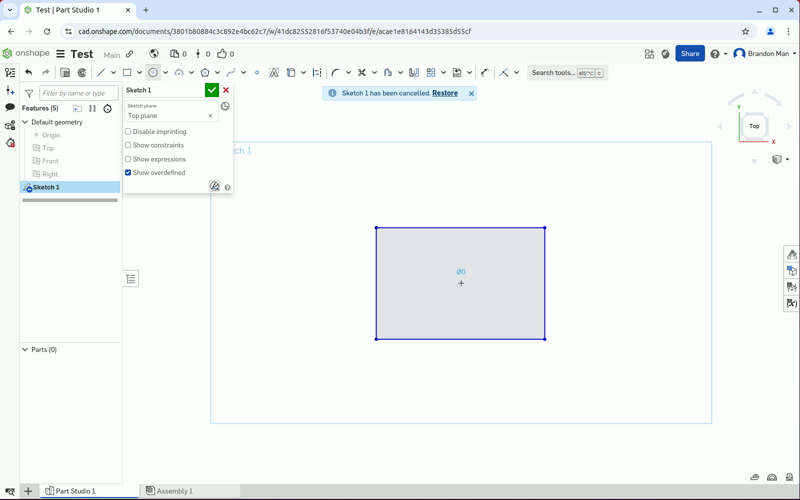
mouse_move(489, 282)
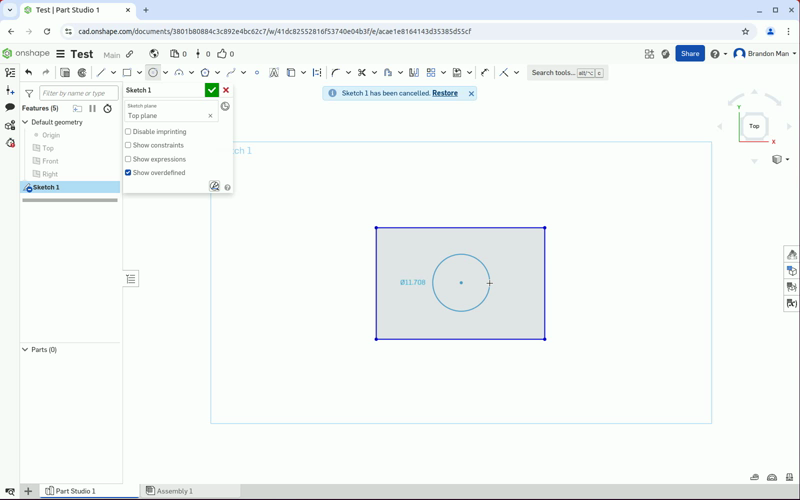
click(489, 282)
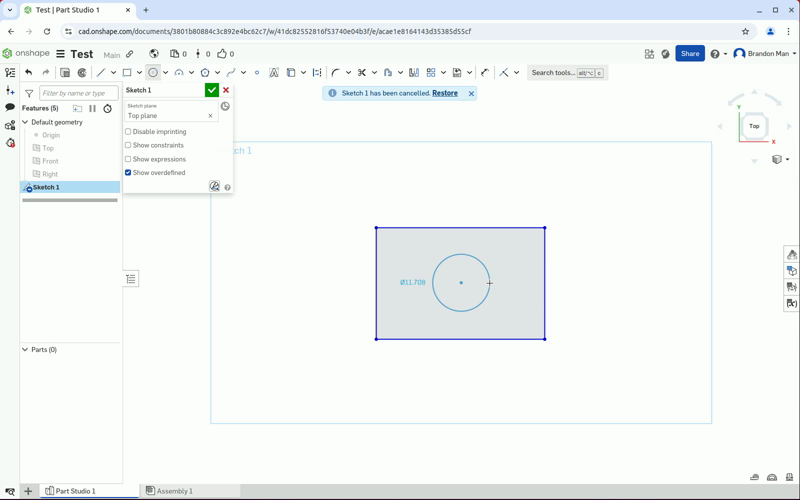
key(esc)
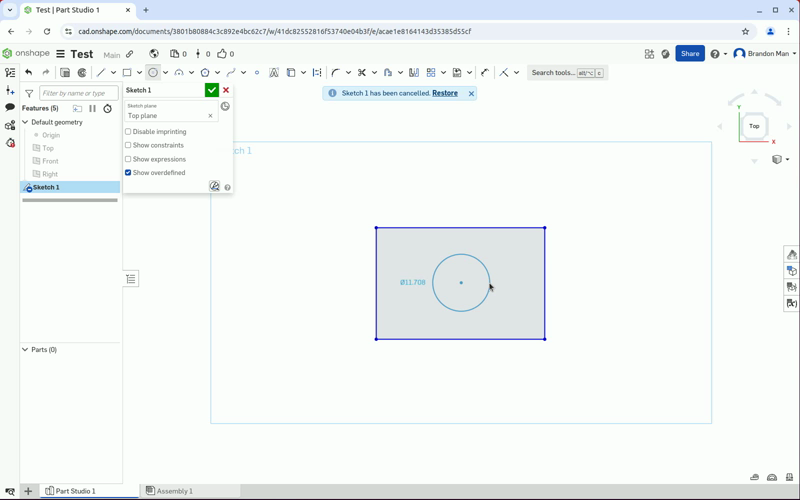
mouse_move(397, 258)
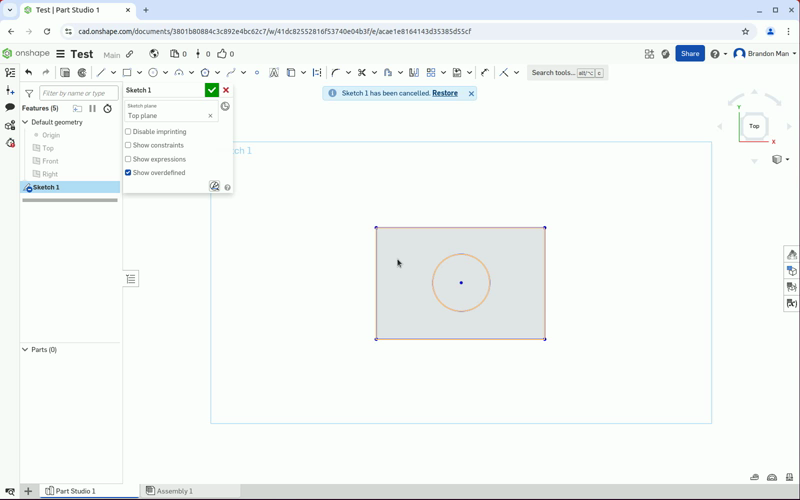
click(397, 258)
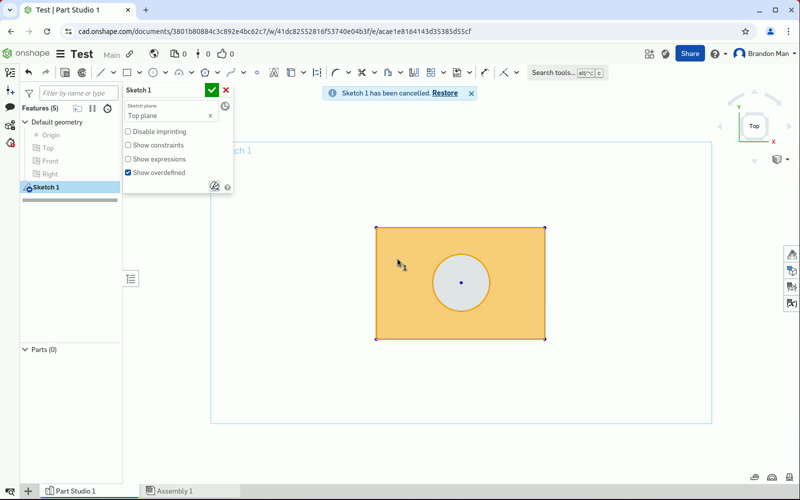
mouse_move(73, 352)
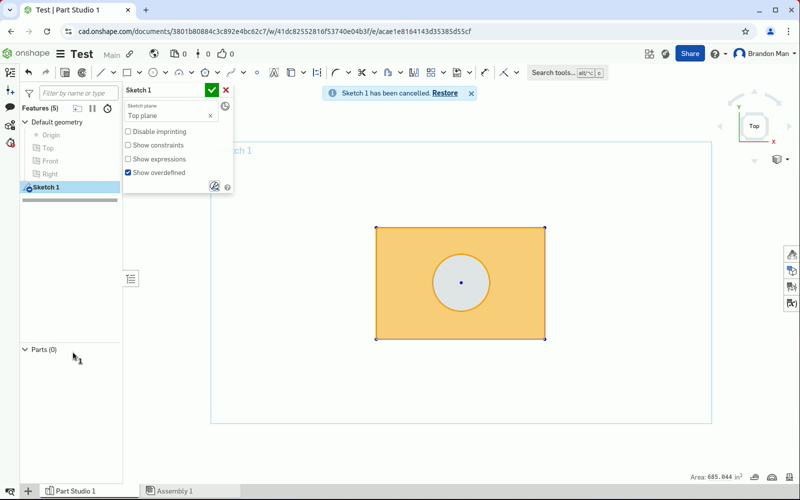
key(shift+y)
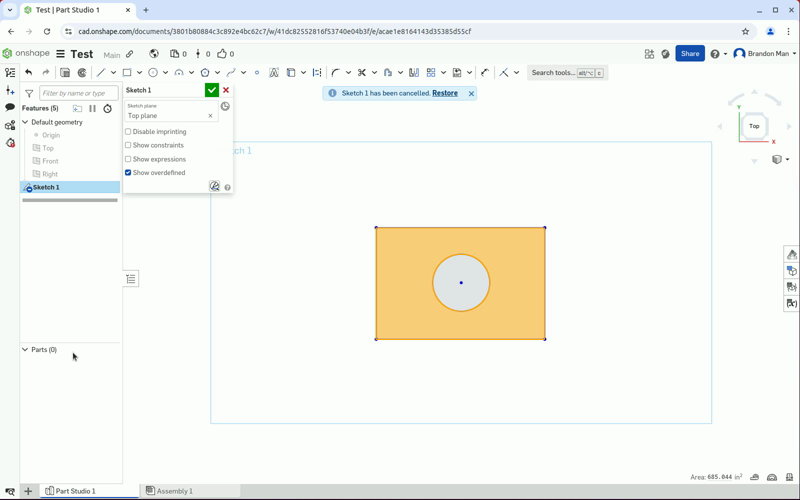
key(shift+e)
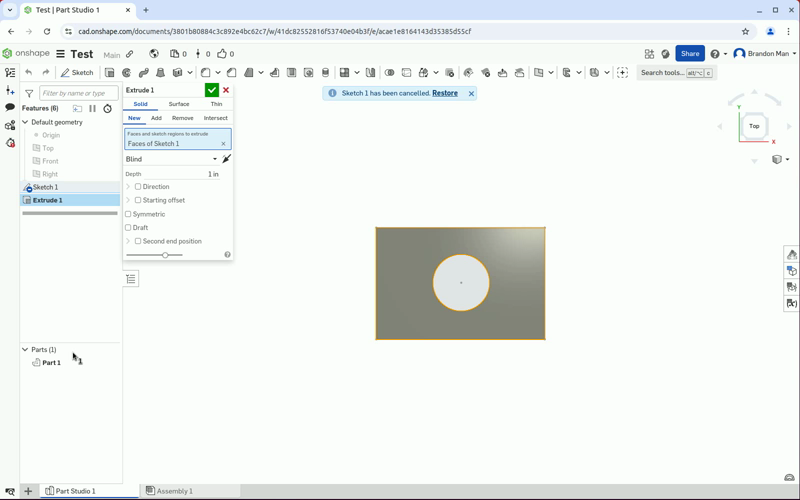
mouse_move(143, 106)
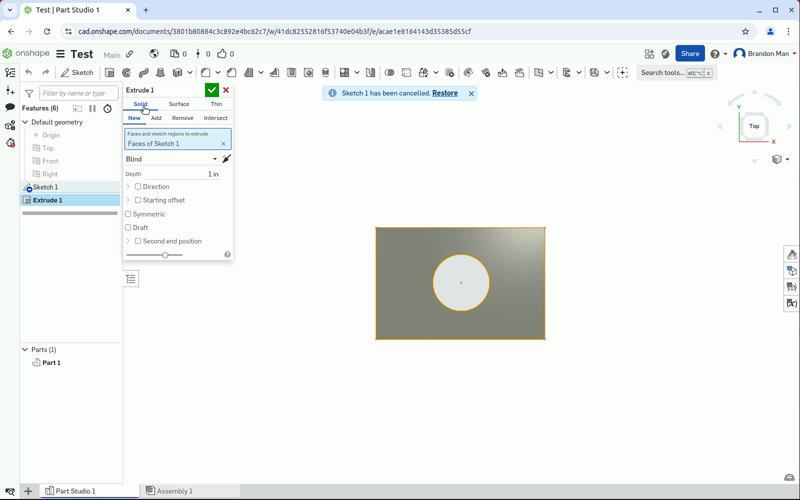
click(143, 106)
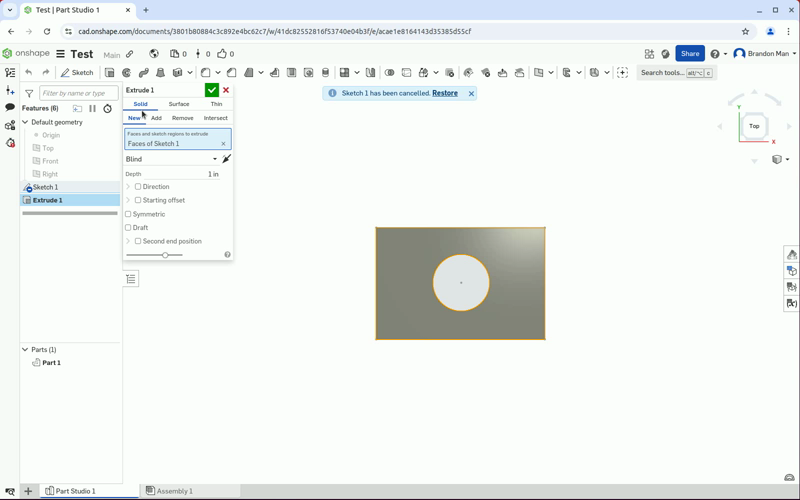
mouse_move(137, 120)
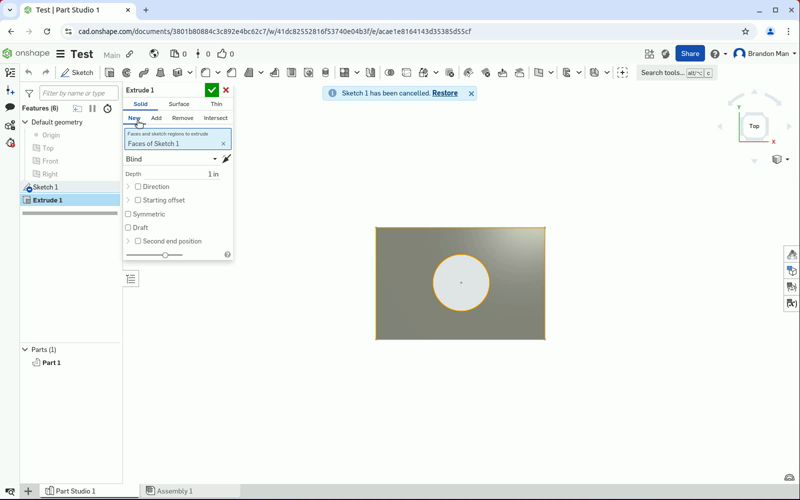
click(137, 120)
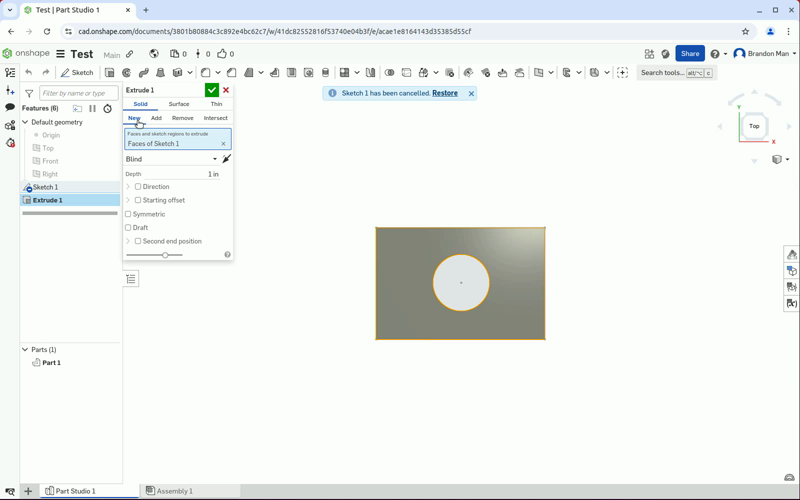
key(tab, 4)
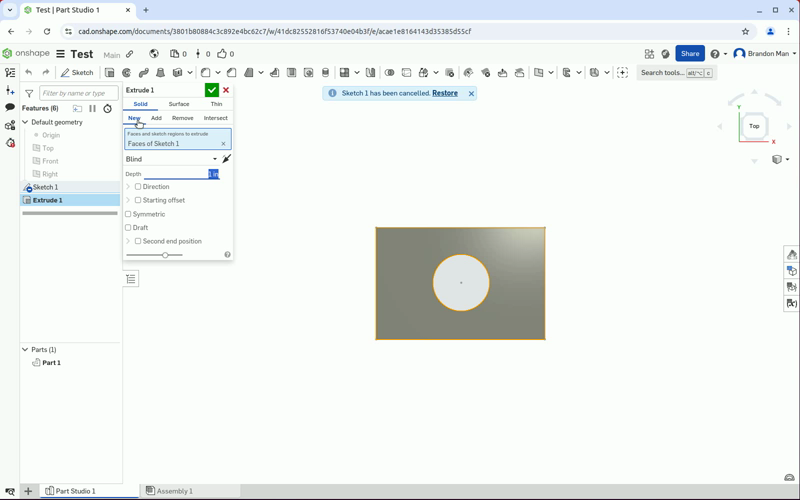
text(5.777)
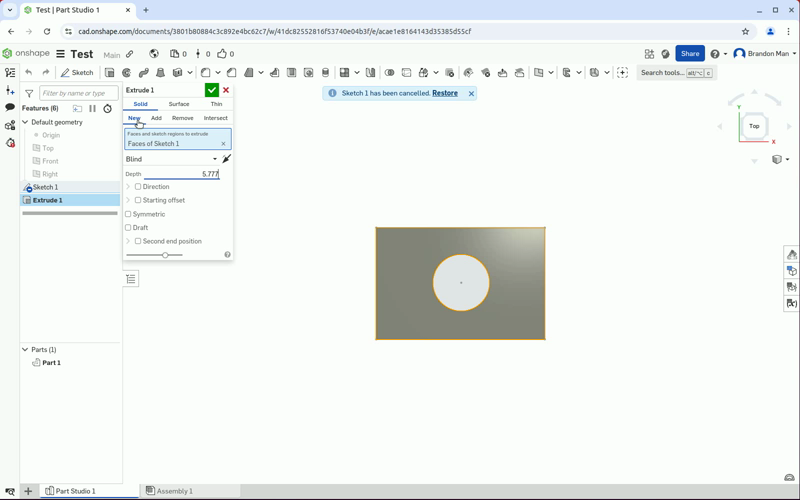
key(enter)
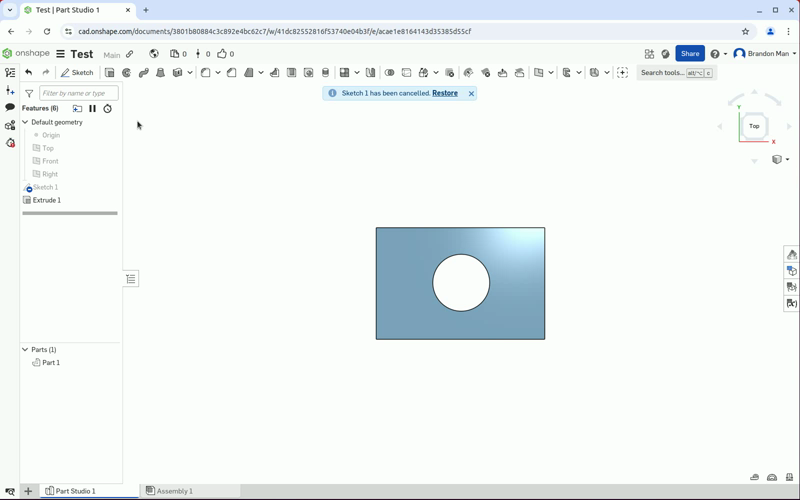
key(shift+h)
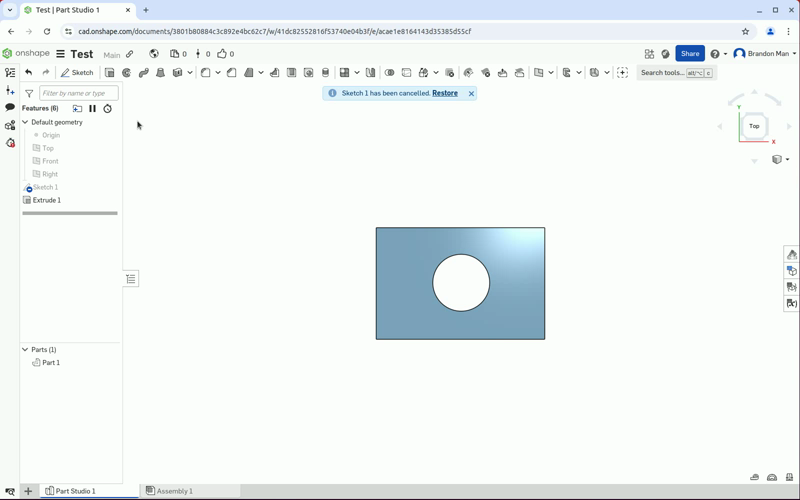
key(shift+h)
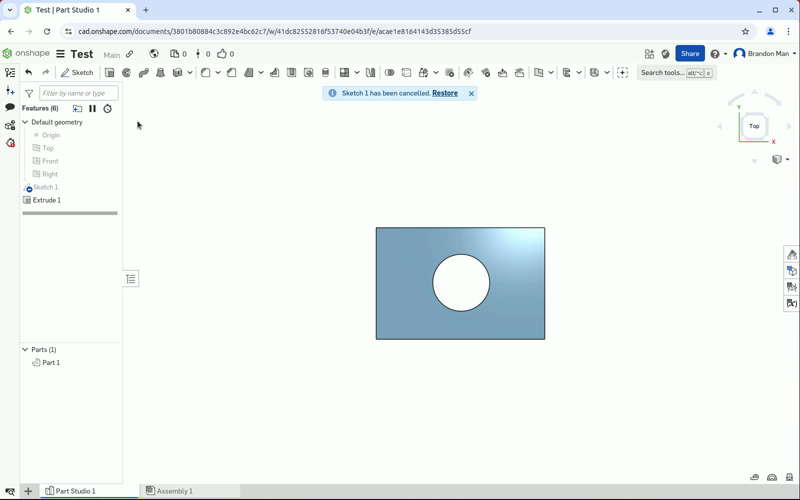
mouse_move(73, 189)
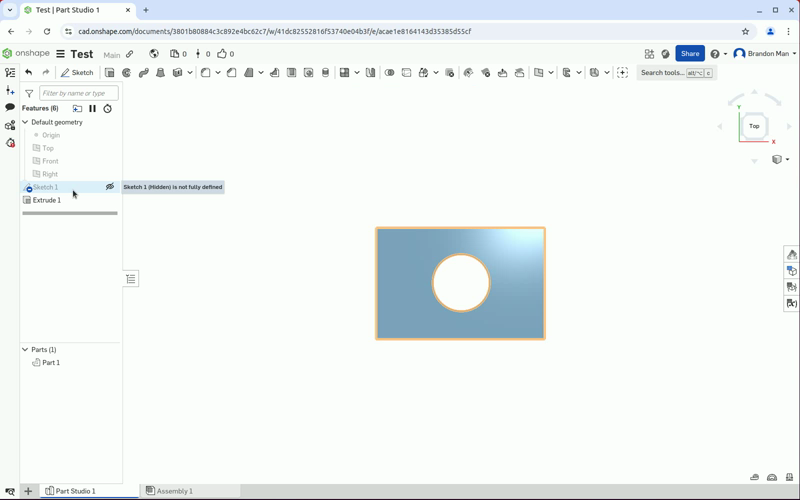
click(73, 189)
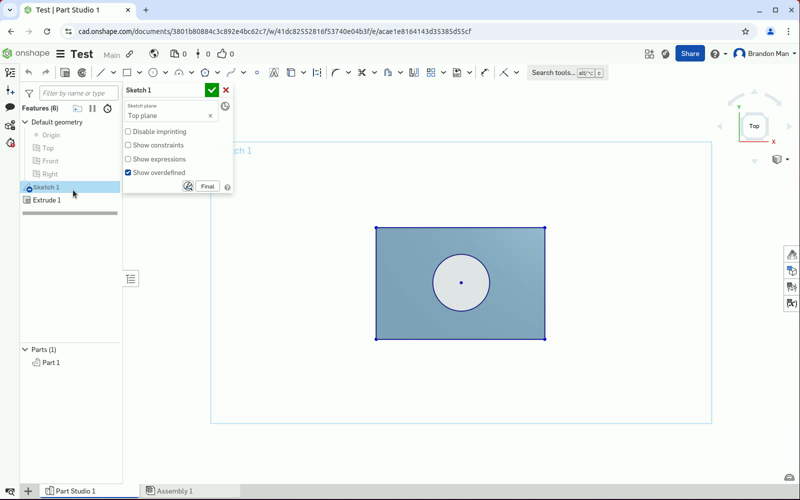
mouse_move(229, 92)
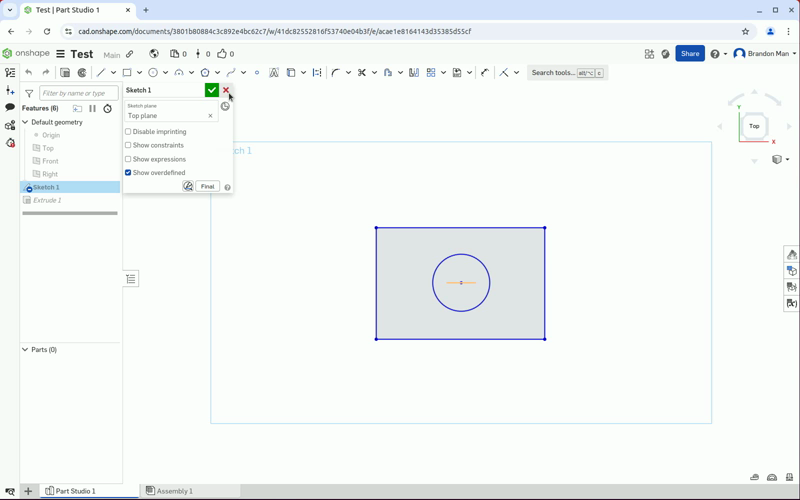
click(229, 92)
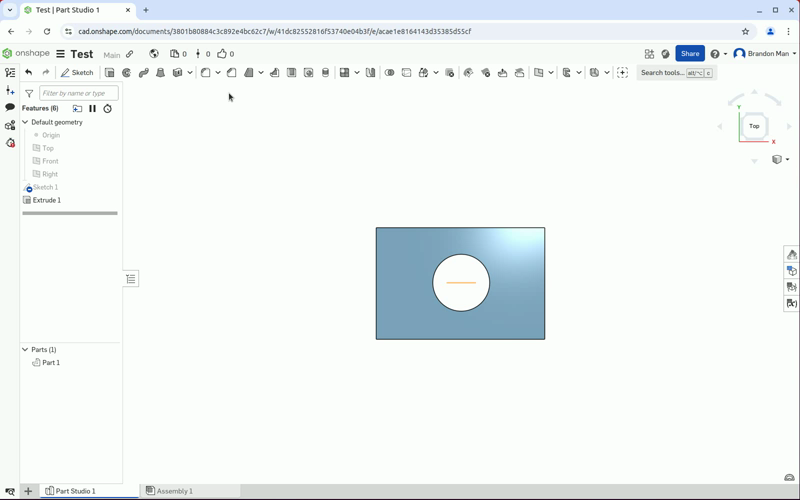
mouse_move(541, 75)
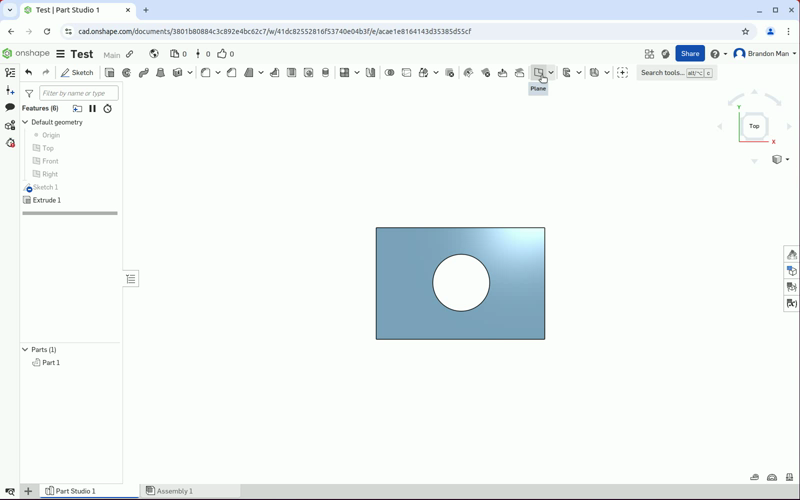
click(541, 75)
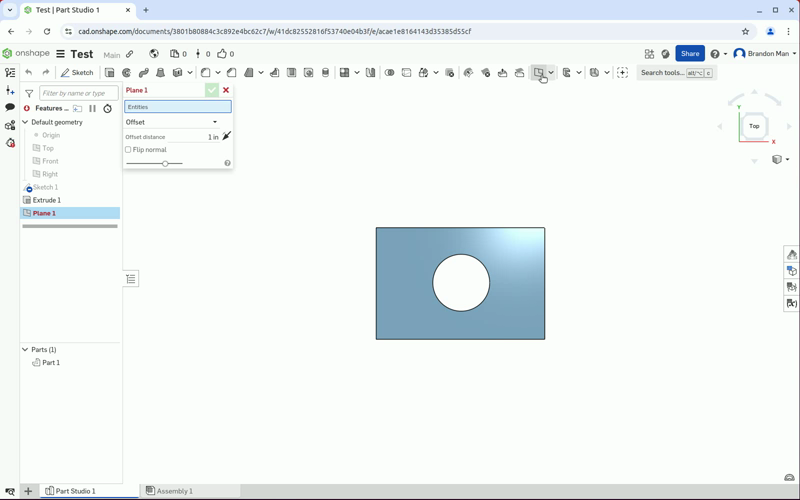
mouse_move(73, 150)
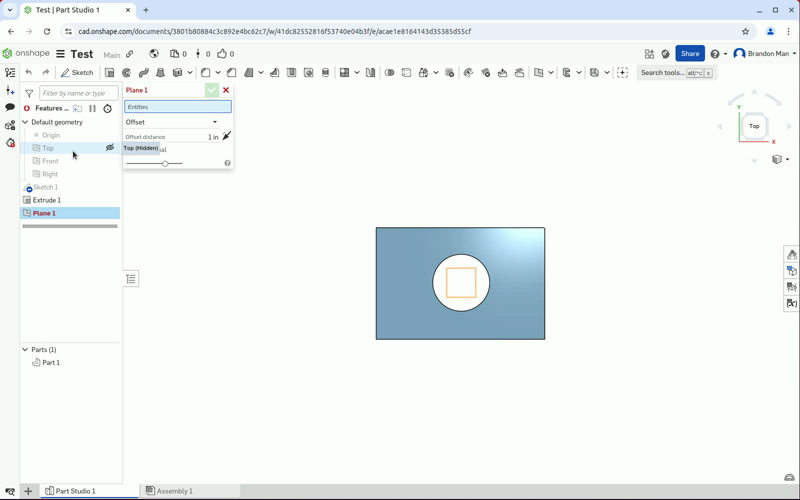
click(73, 150)
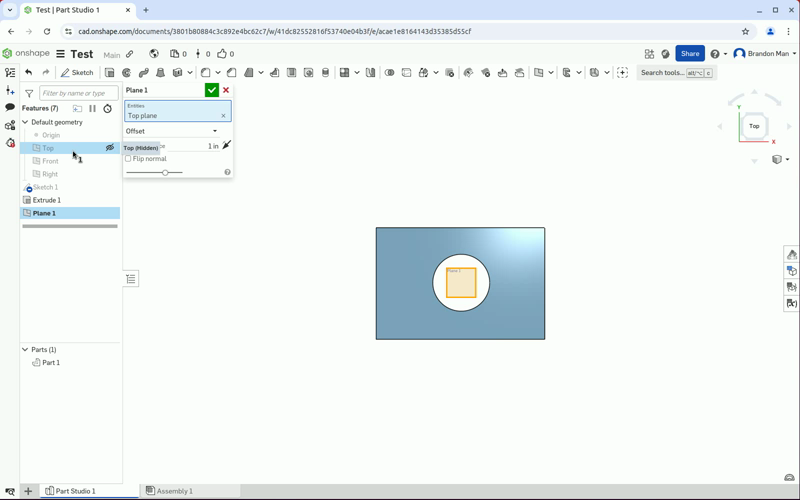
key(tab, 2)
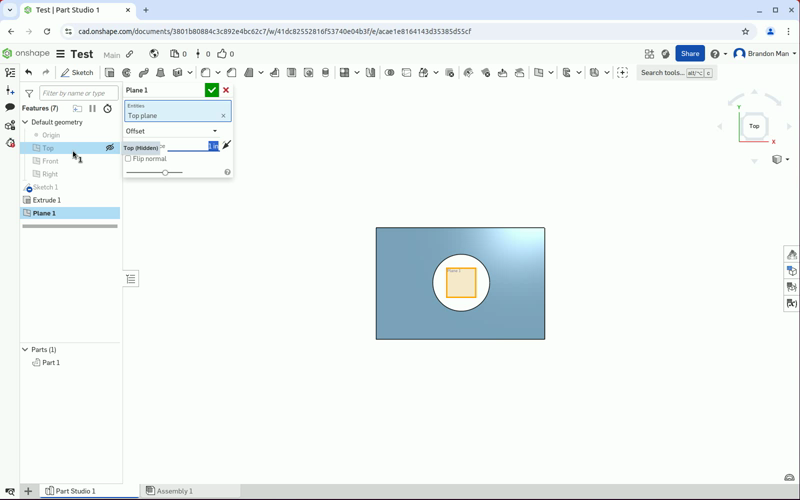
text(5.792)
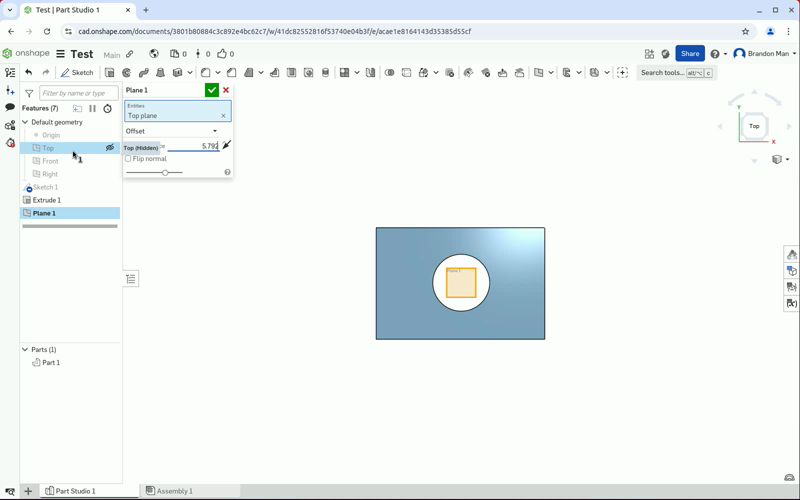
key(enter, 2)
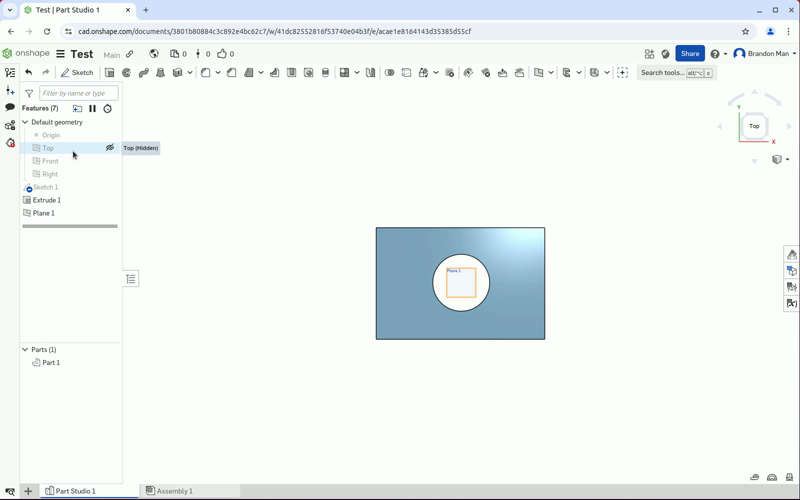
key(shift+s)
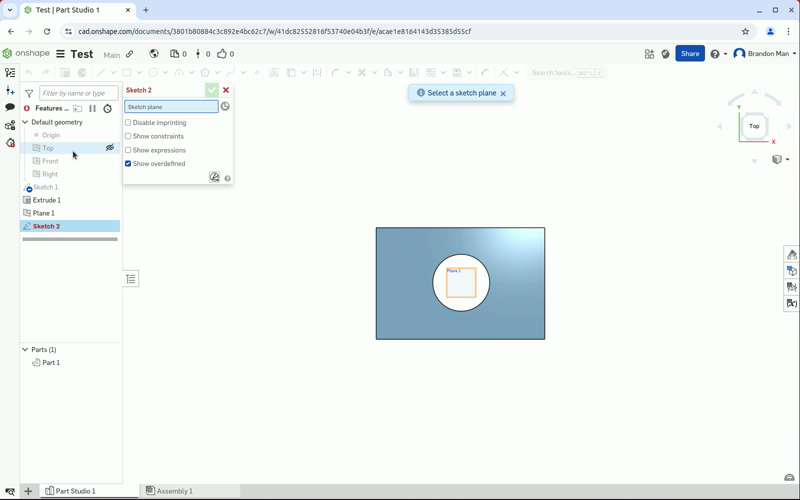
mouse_move(73, 215)
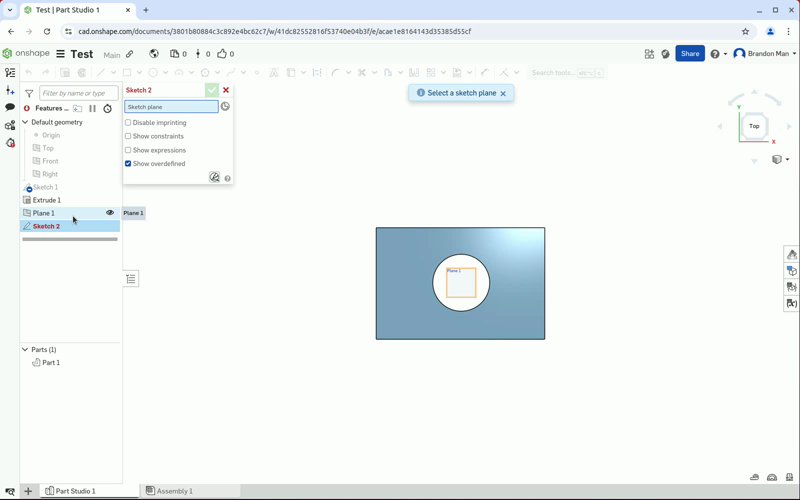
click(73, 215)
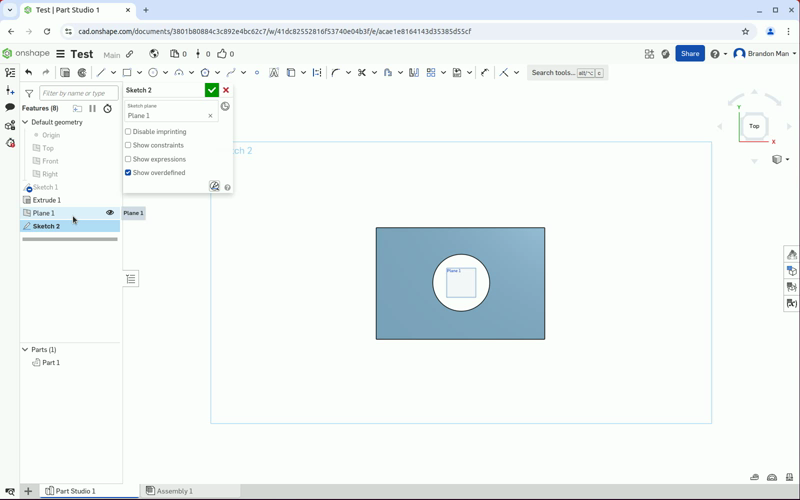
mouse_move(73, 352)
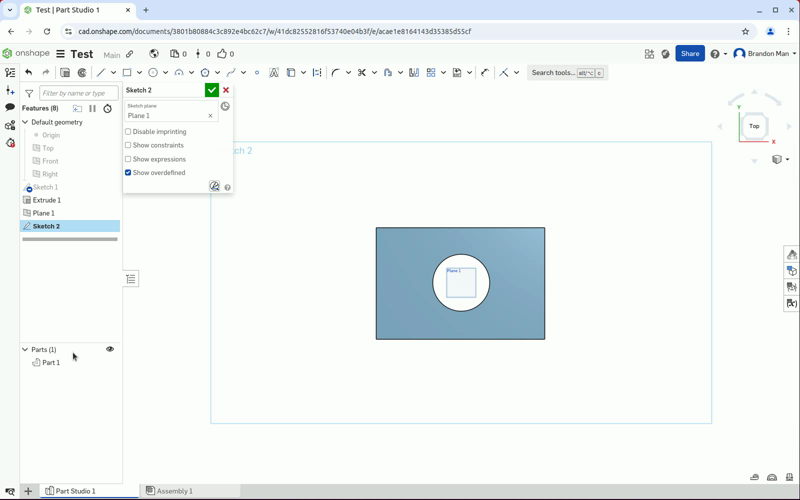
key(y)
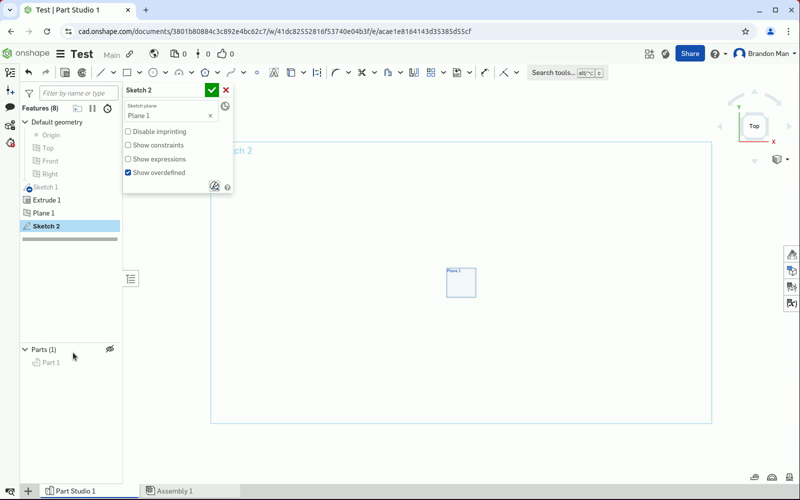
key(l)
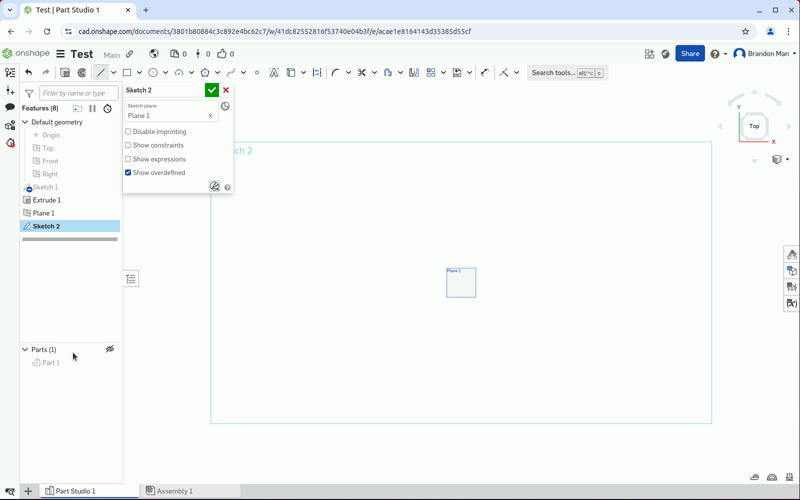
key_down(shift)
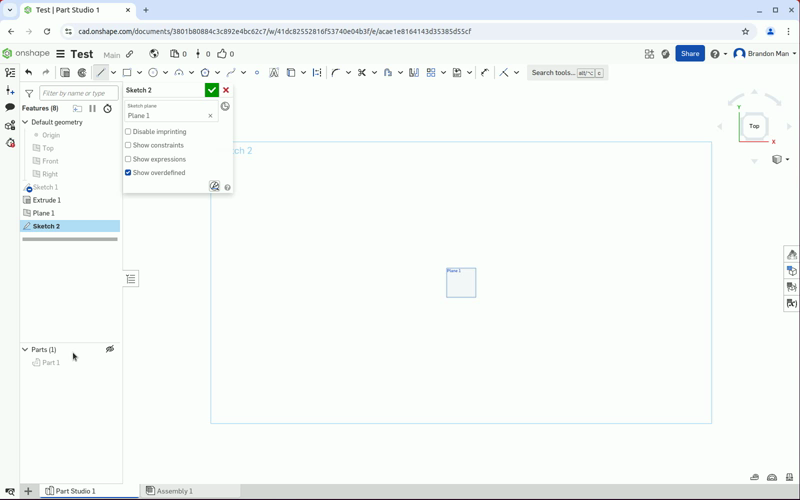
mouse_move(382, 339)
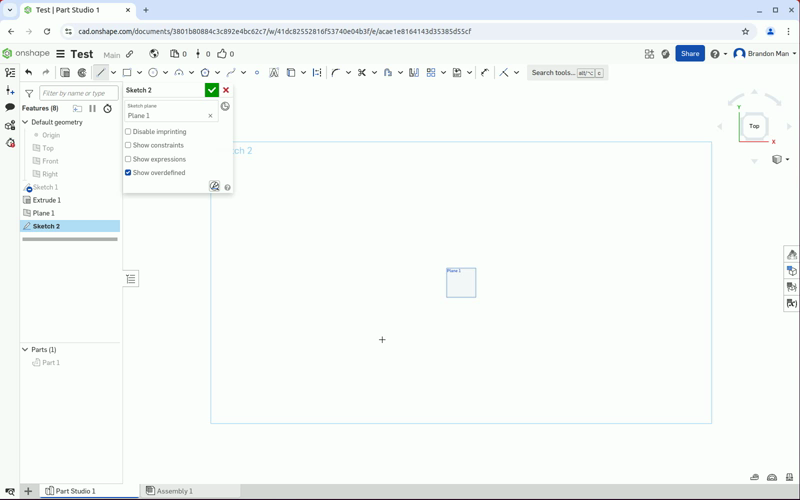
click(382, 339)
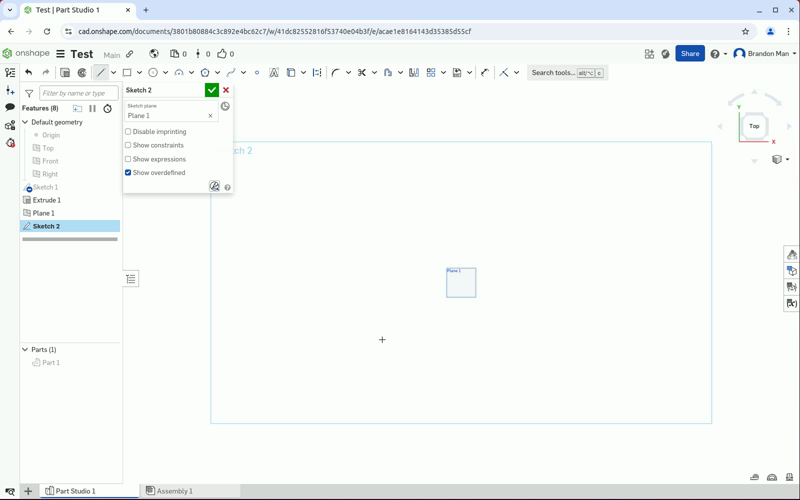
key_up(shift)
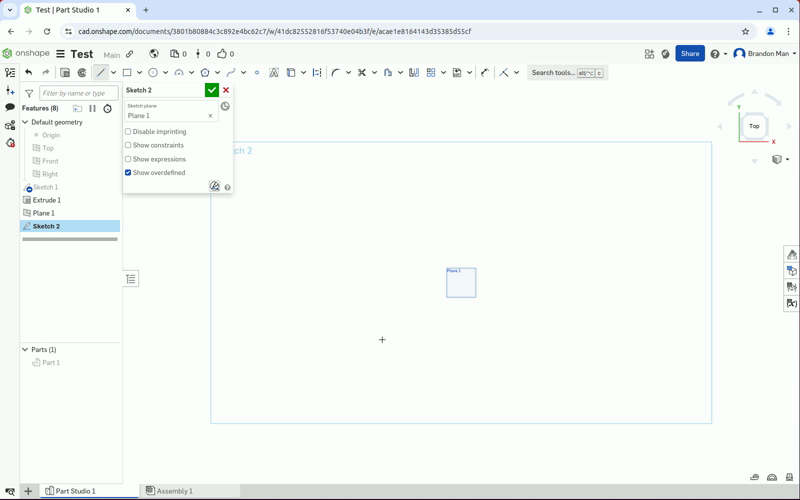
key_down(shift)
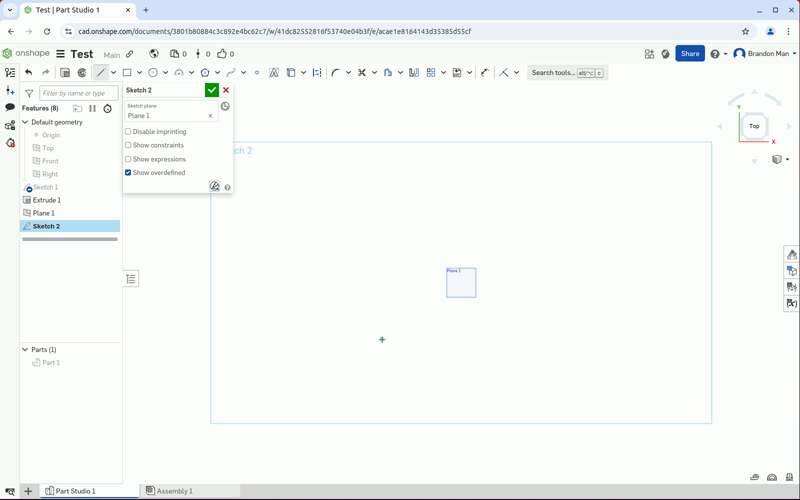
mouse_move(412, 339)
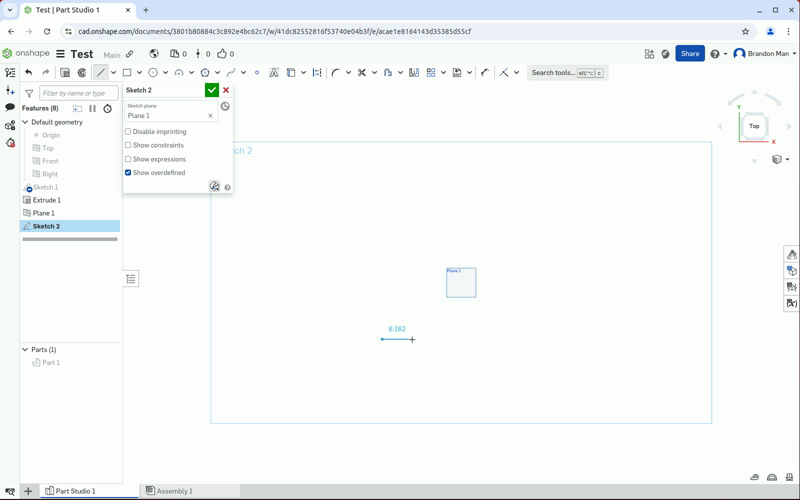
mouse_move(396, 339)
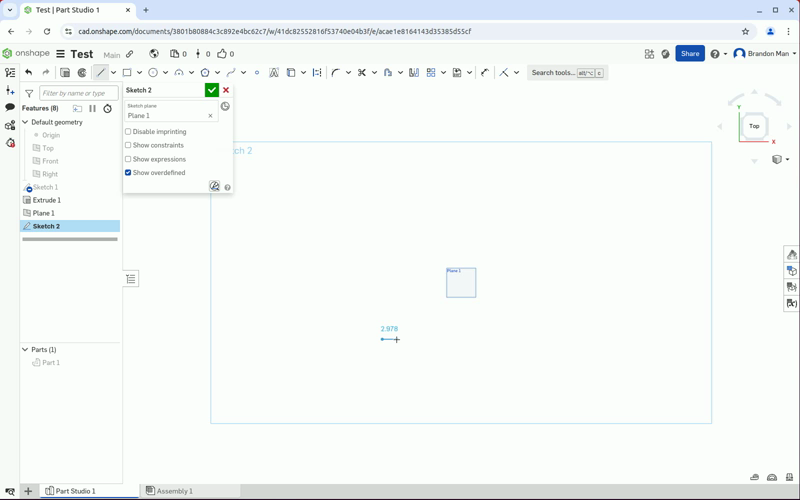
click(396, 339)
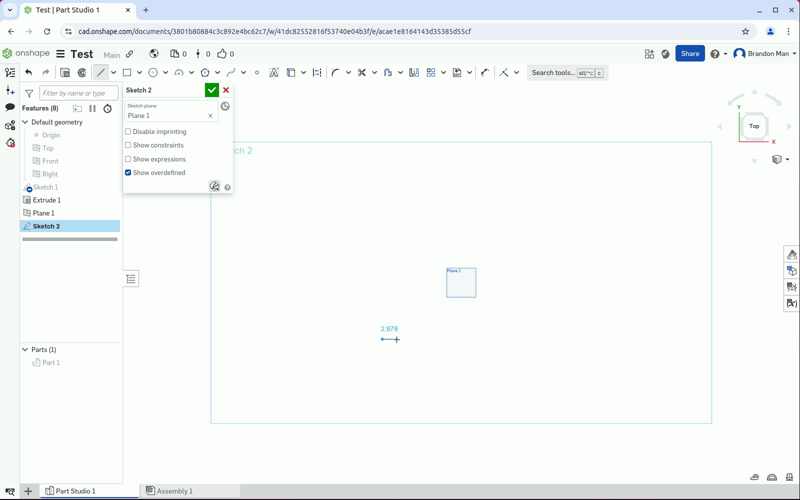
key_up(shift)
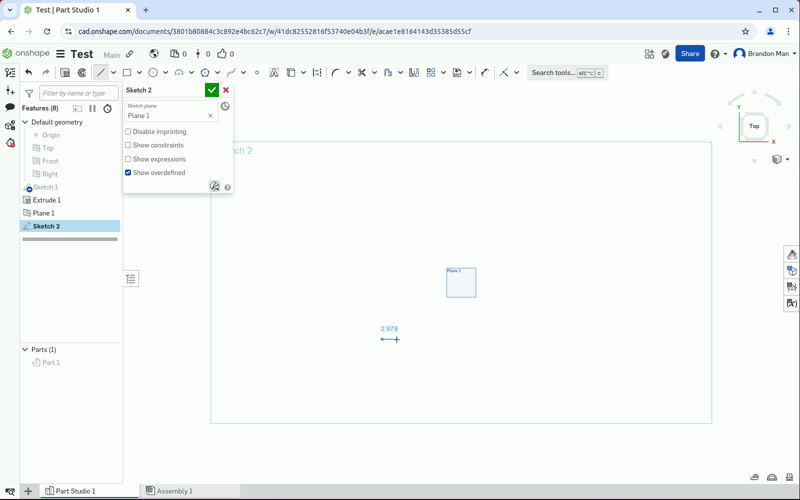
key_down(shift)
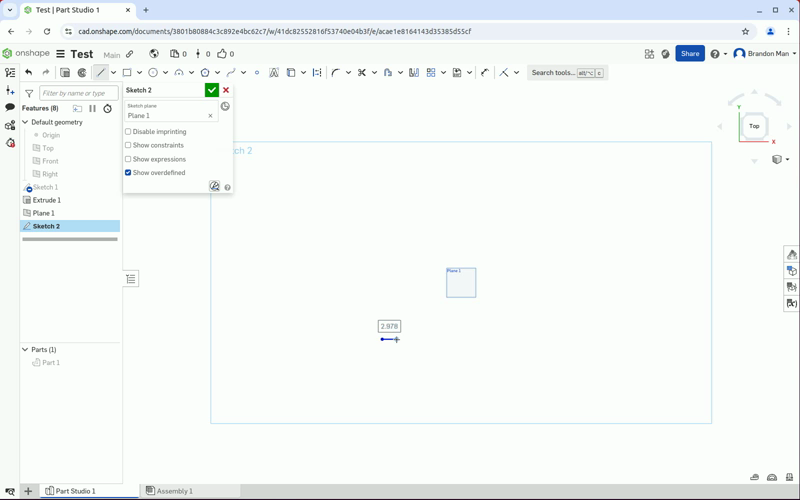
mouse_move(396, 226)
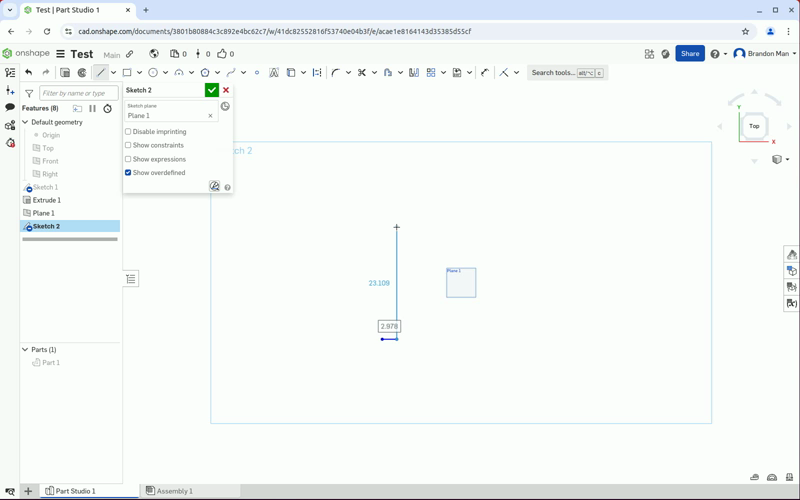
click(396, 226)
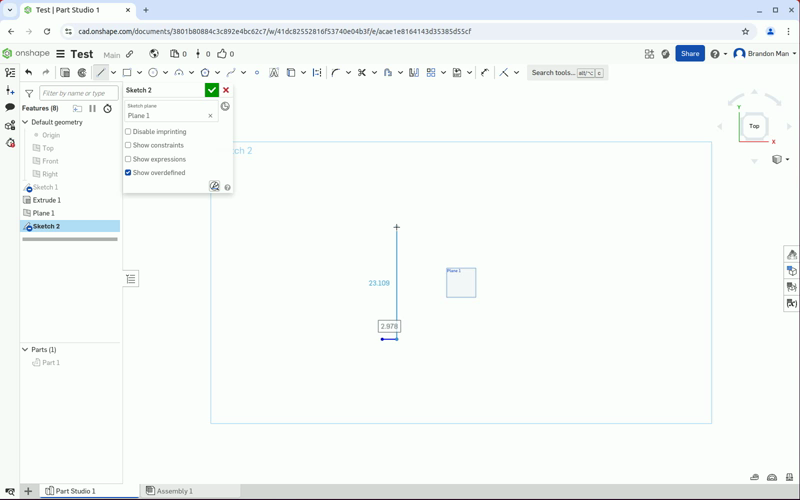
key_up(shift)
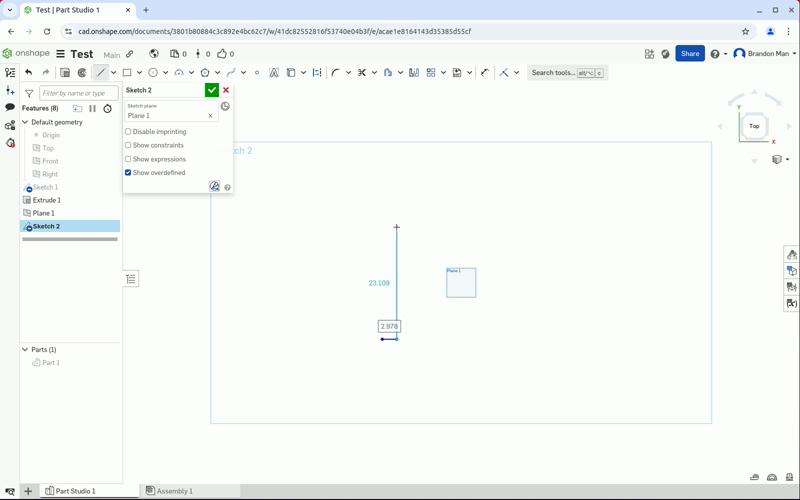
key_down(shift)
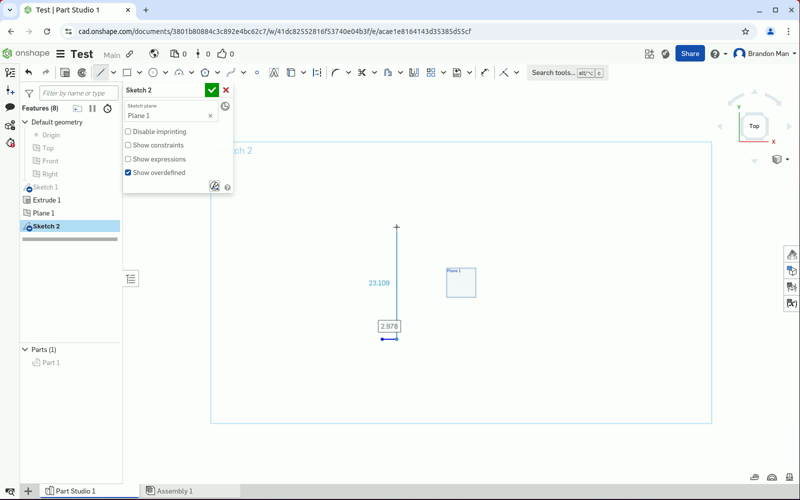
mouse_move(426, 226)
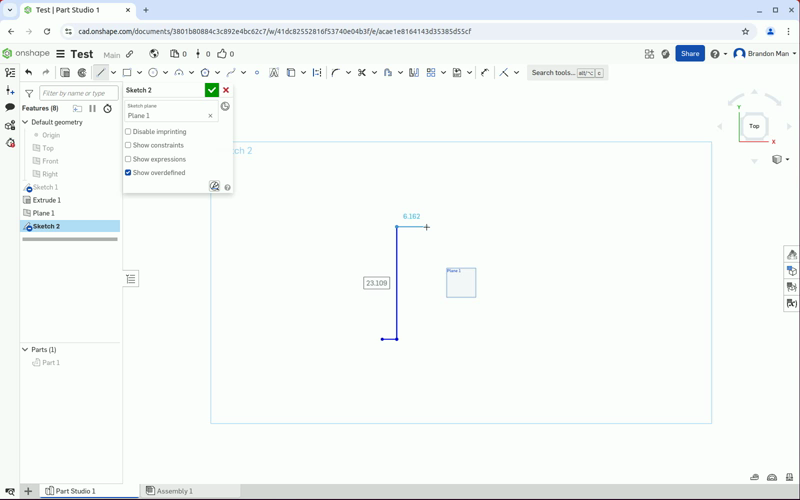
mouse_move(382, 226)
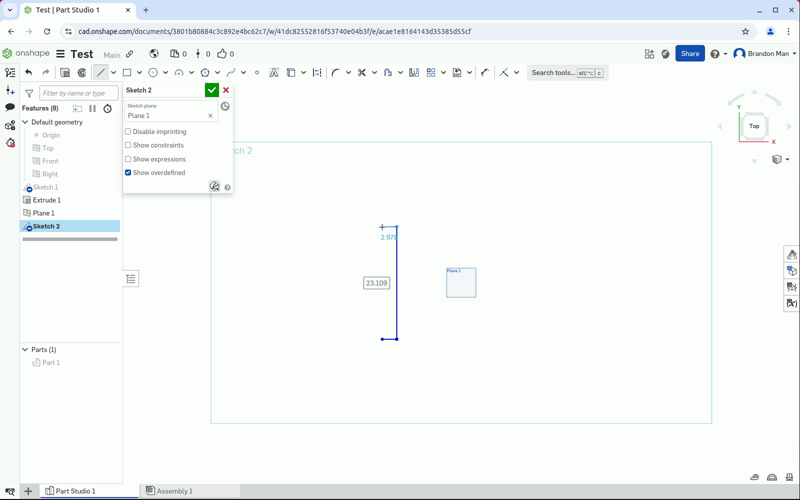
click(382, 226)
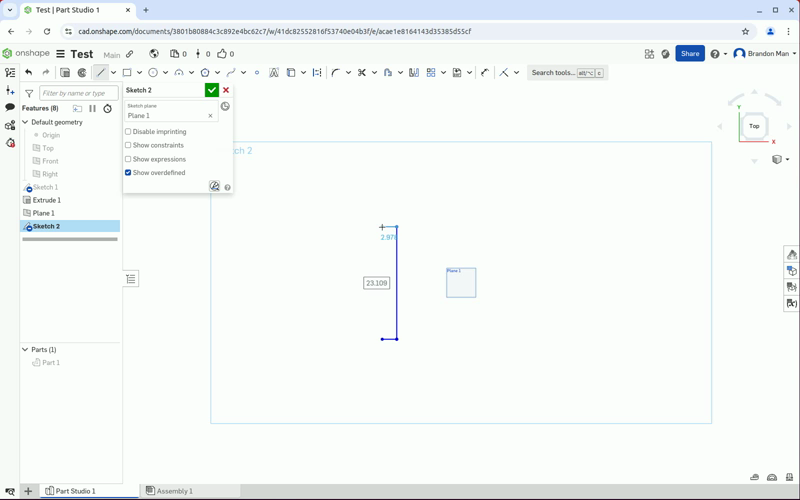
key_up(shift)
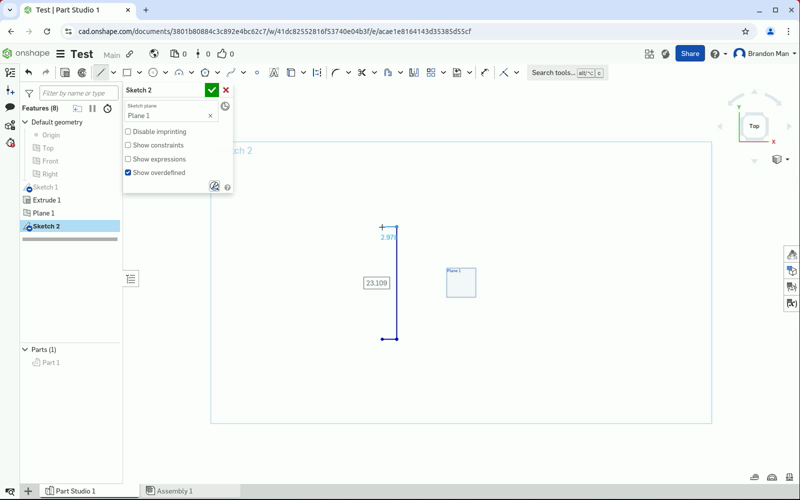
key_down(shift)
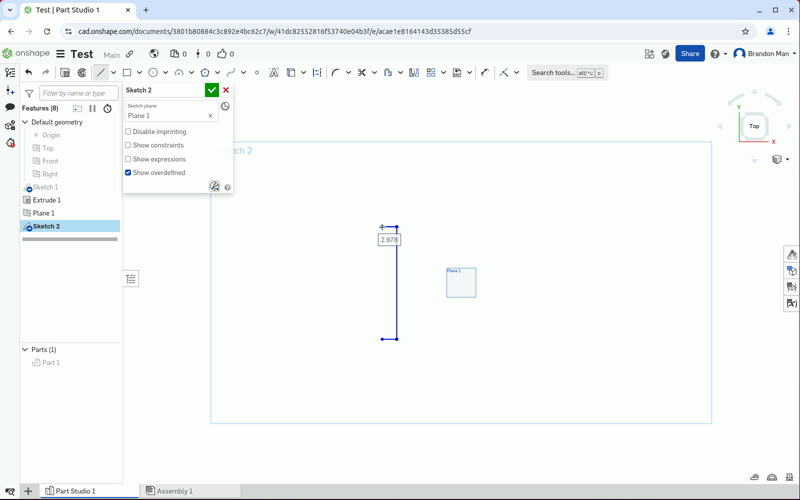
mouse_move(382, 339)
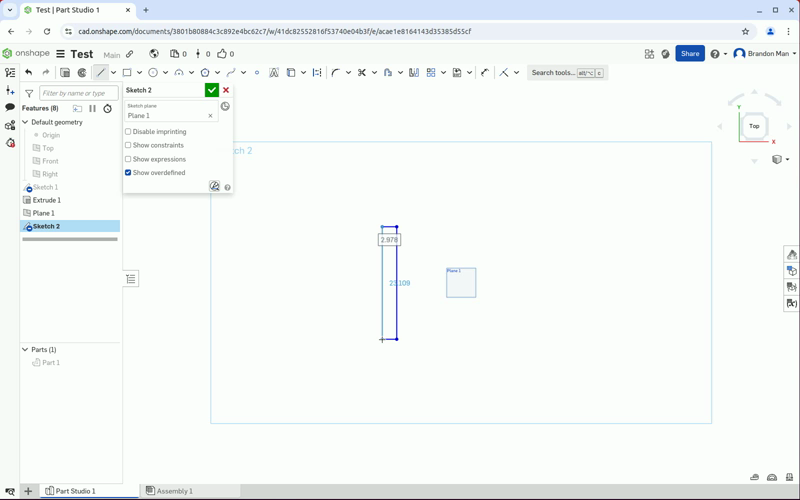
key_up(shift)
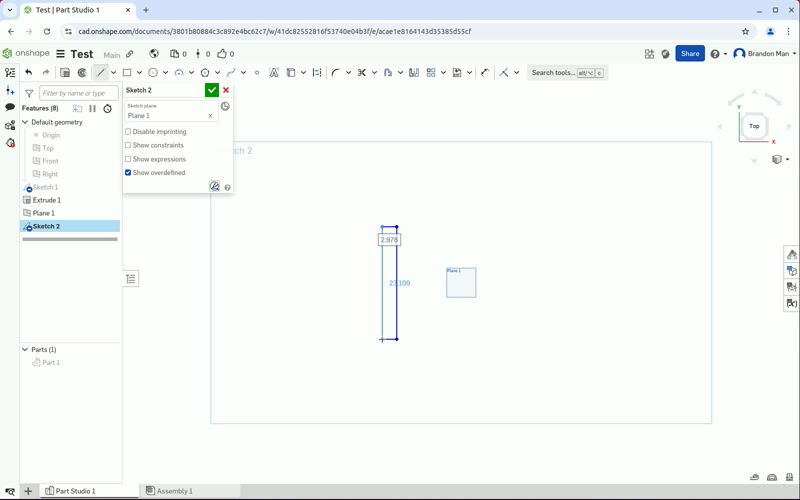
click(382, 339)
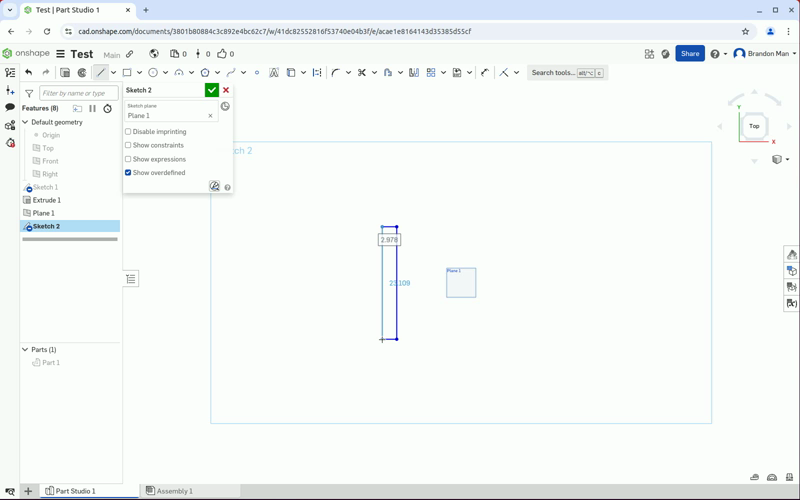
key(esc)
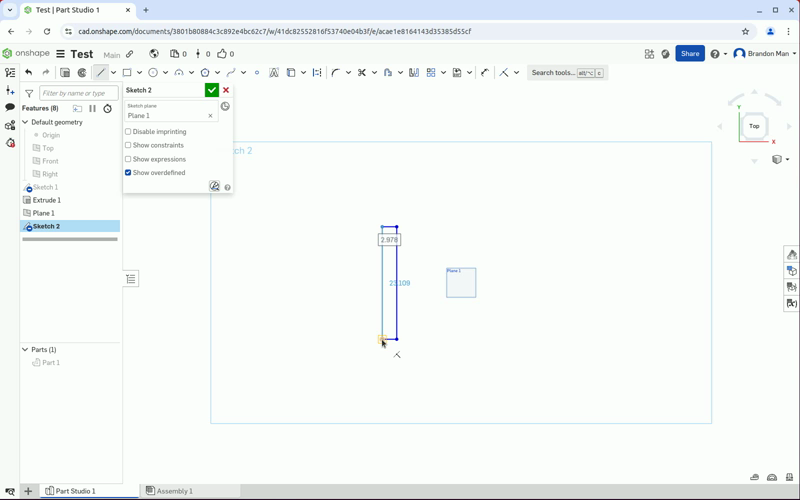
mouse_move(391, 290)
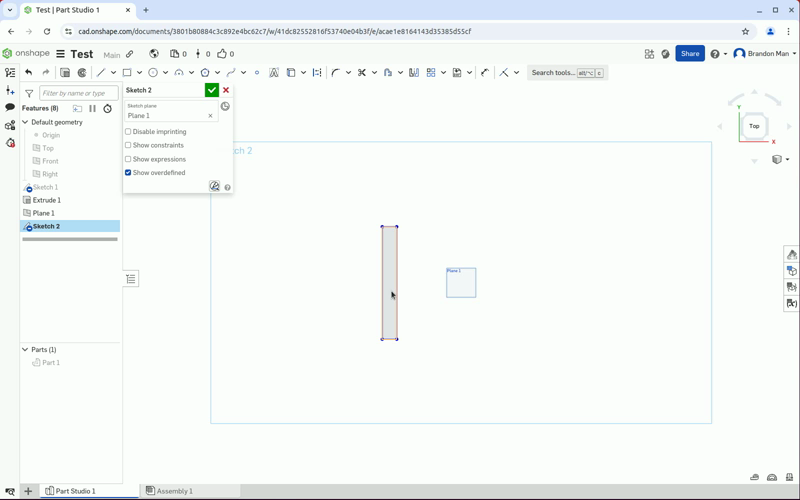
scroll(6)
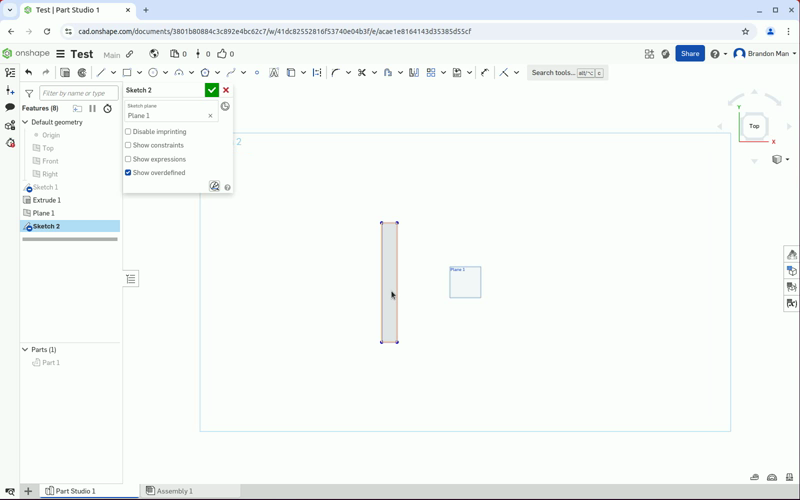
scroll(6)
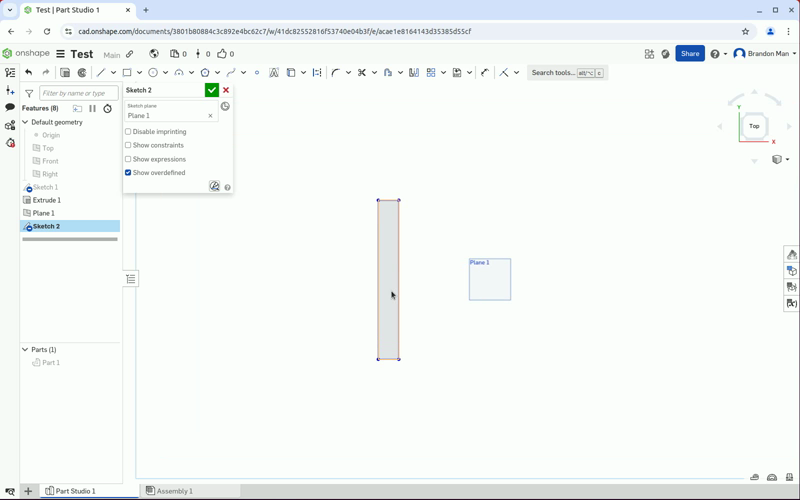
scroll(6)
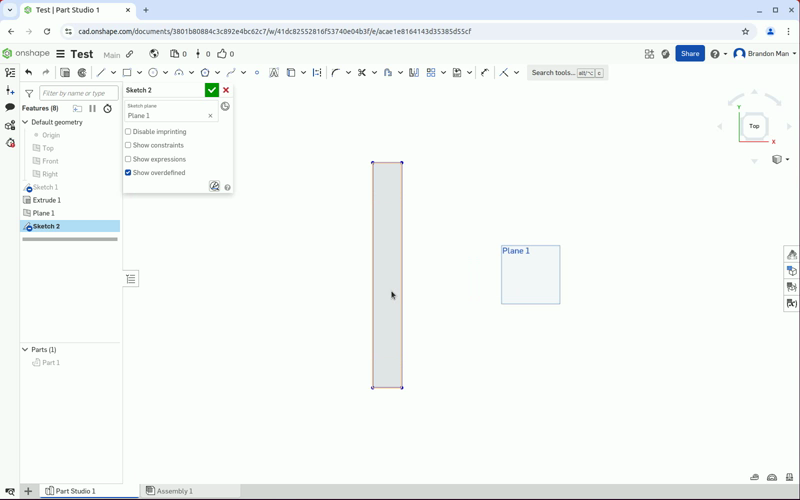
scroll(6)
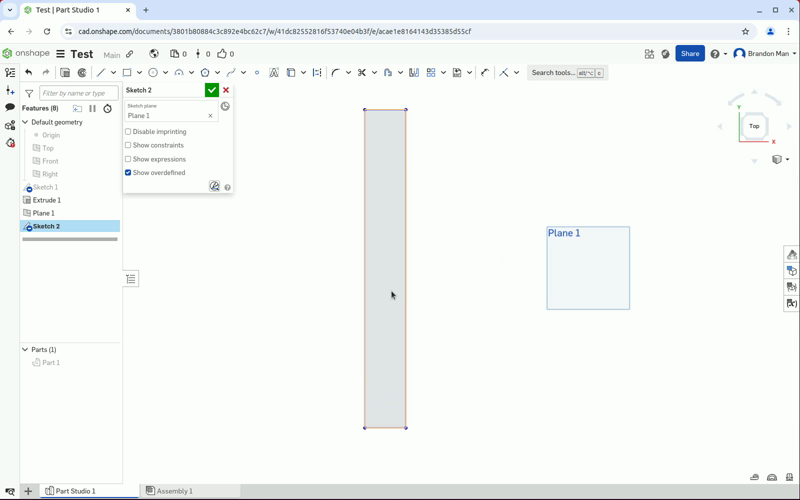
scroll(6)
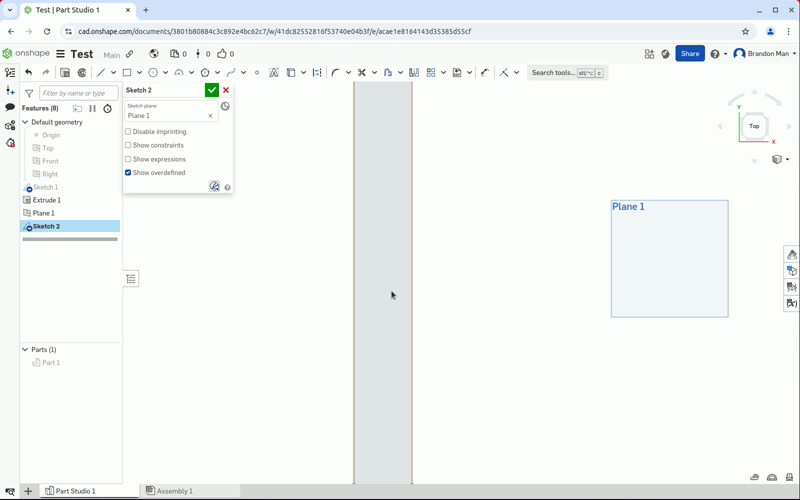
scroll(6)
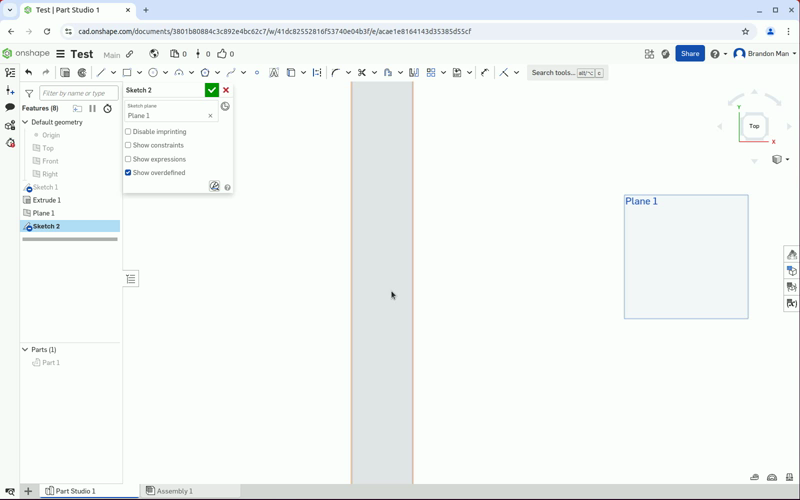
scroll(6)
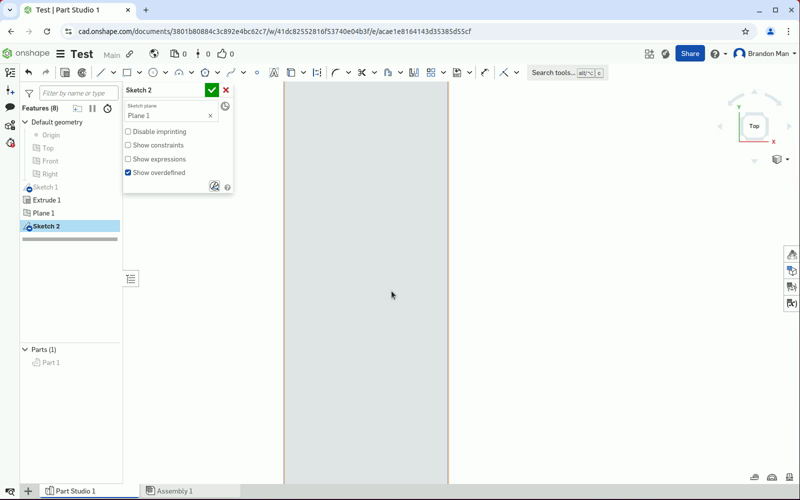
click(391, 290)
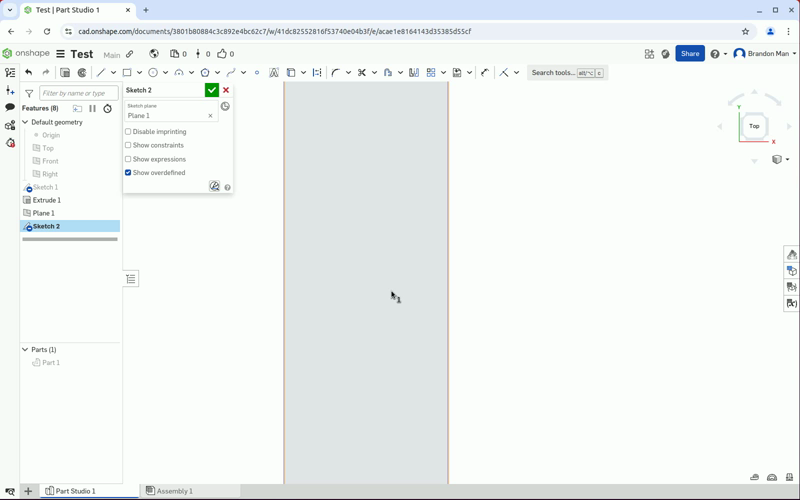
scroll(-6)
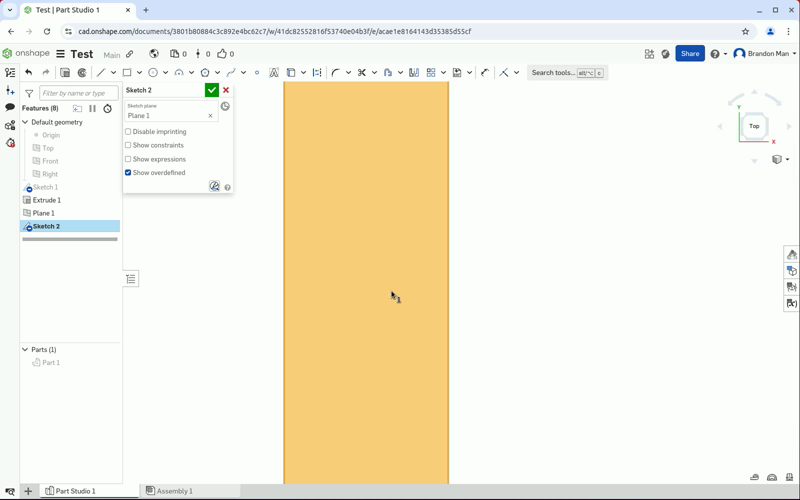
scroll(-6)
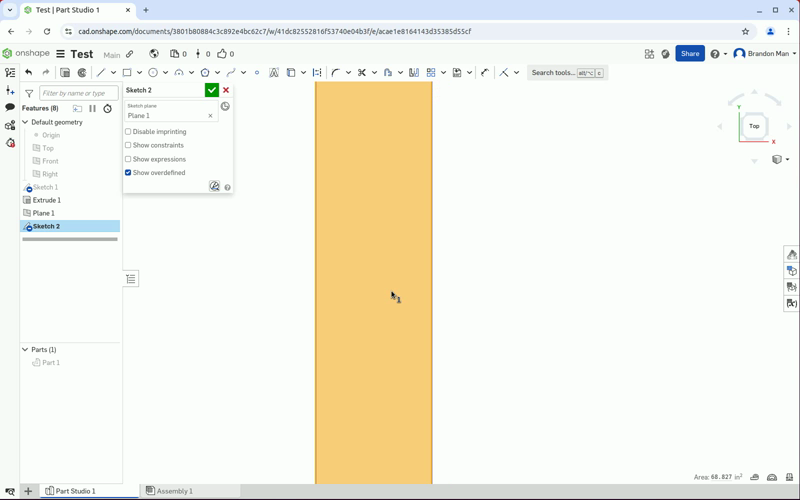
scroll(-6)
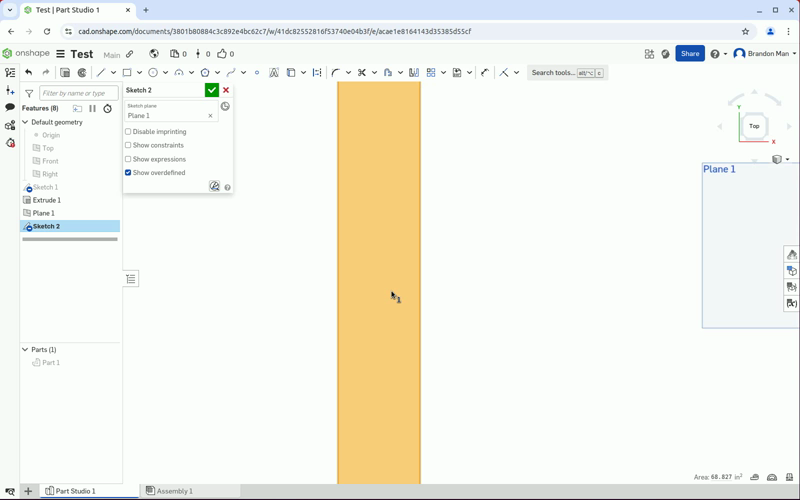
scroll(-6)
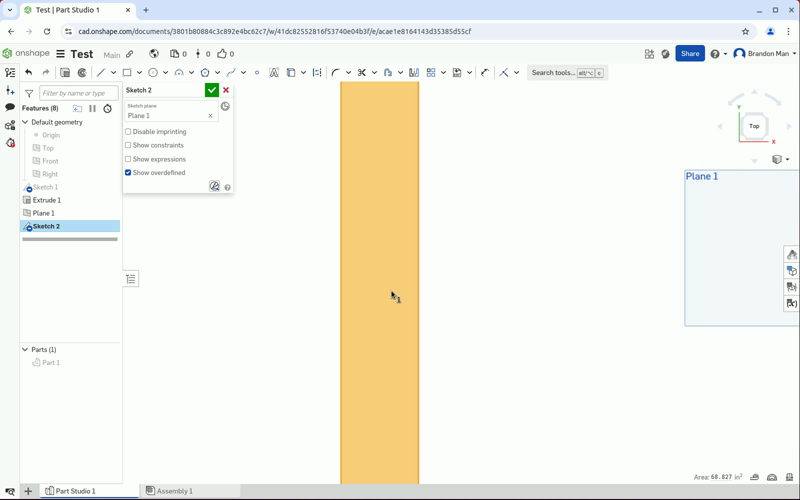
scroll(-6)
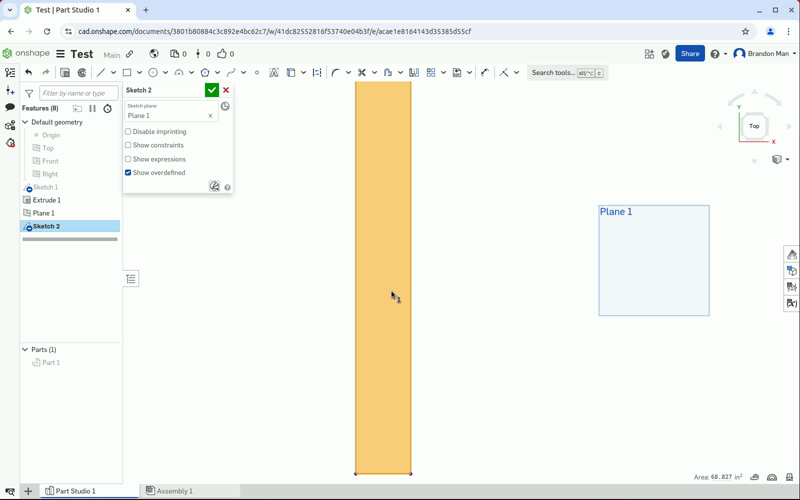
scroll(-6)
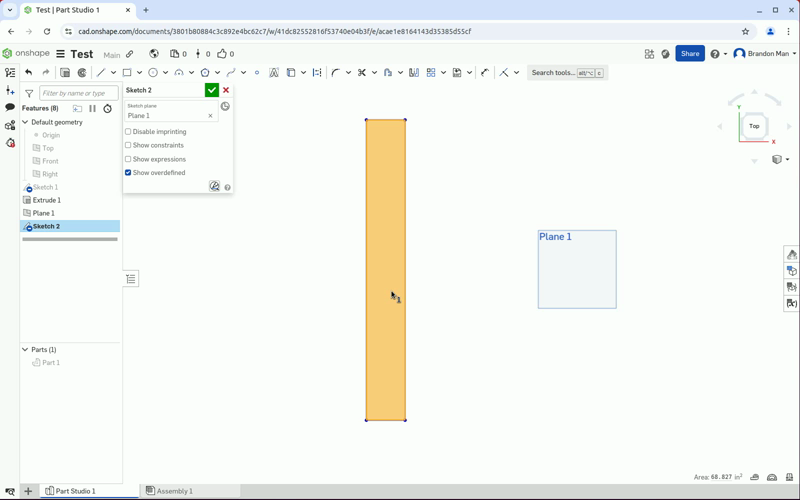
scroll(-6)
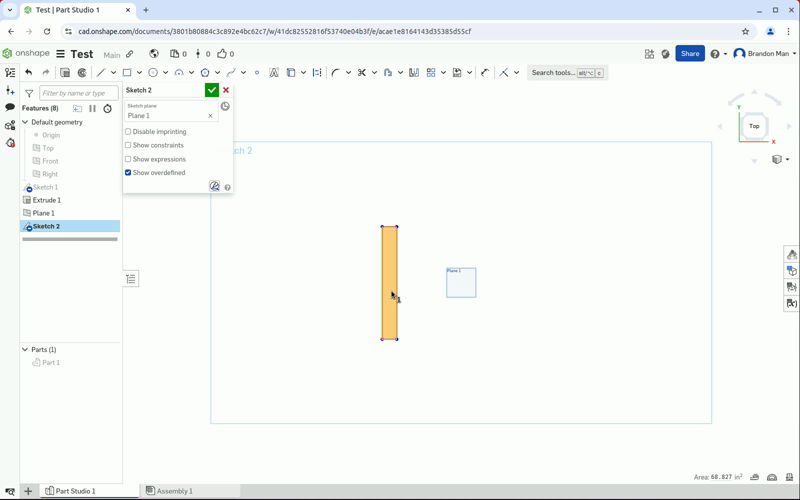
mouse_move(73, 352)
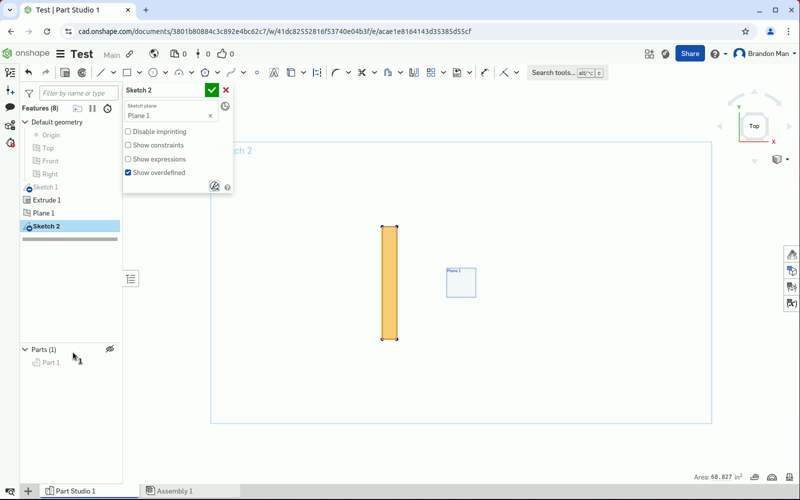
key(shift+y)
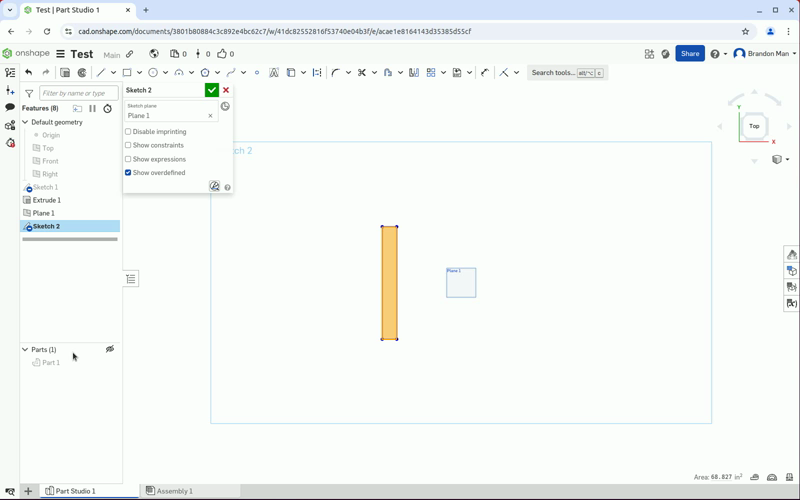
key(shift+e)
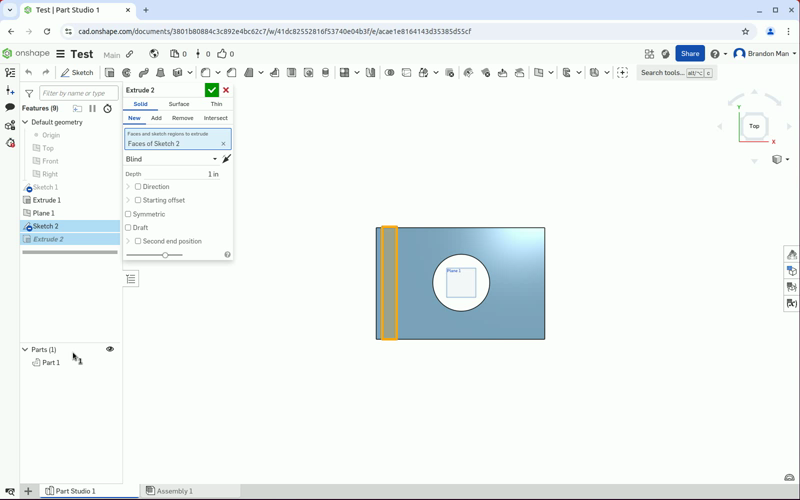
mouse_move(143, 106)
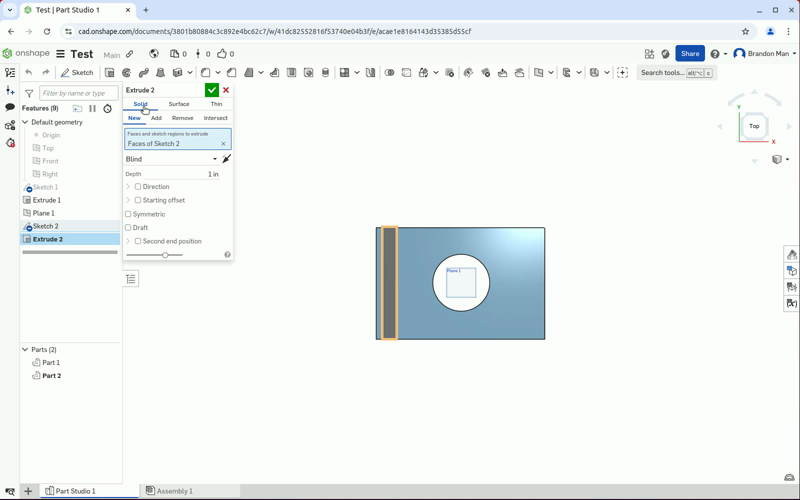
click(143, 106)
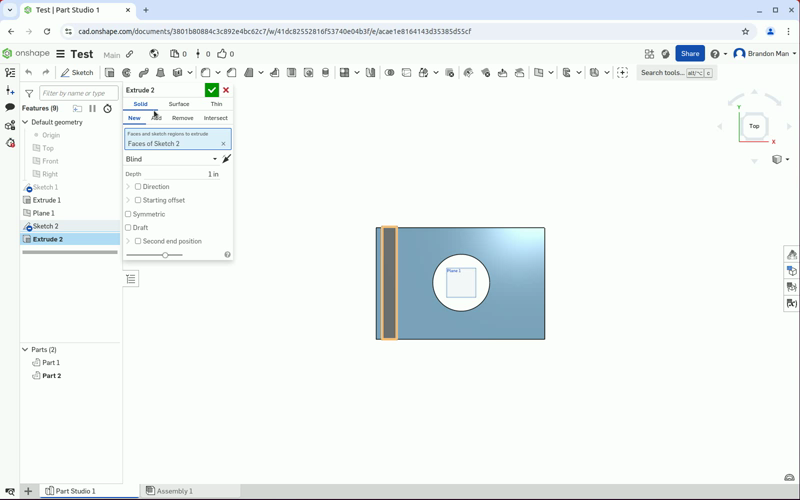
mouse_move(186, 120)
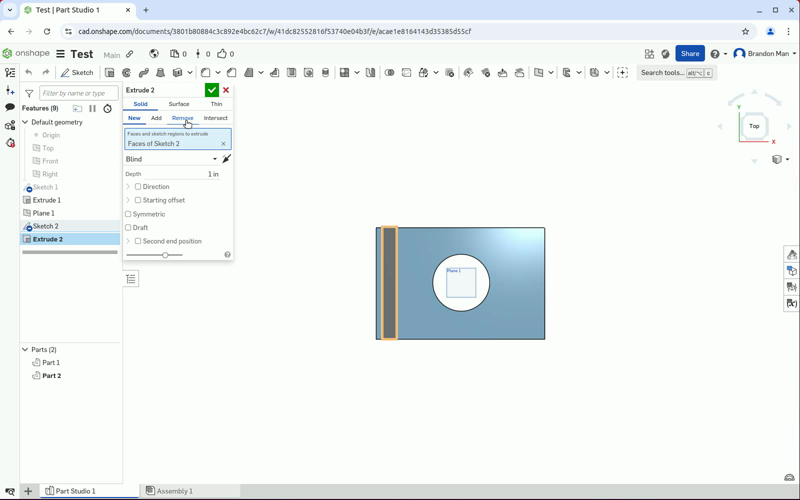
click(186, 120)
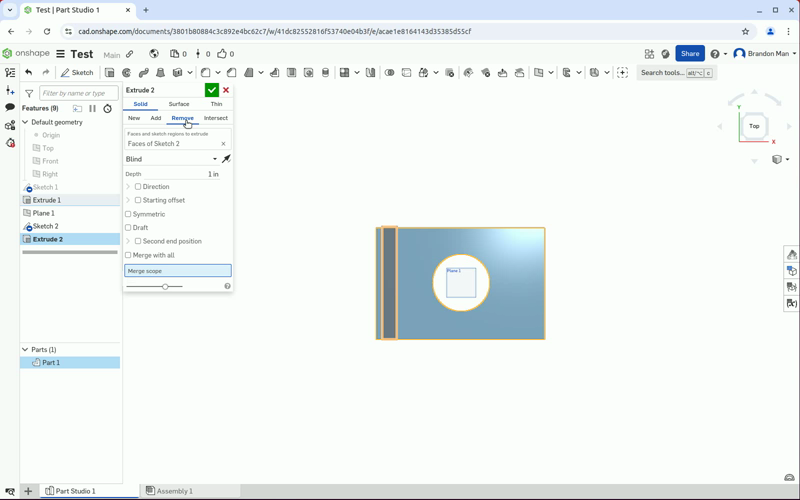
key(tab, 4)
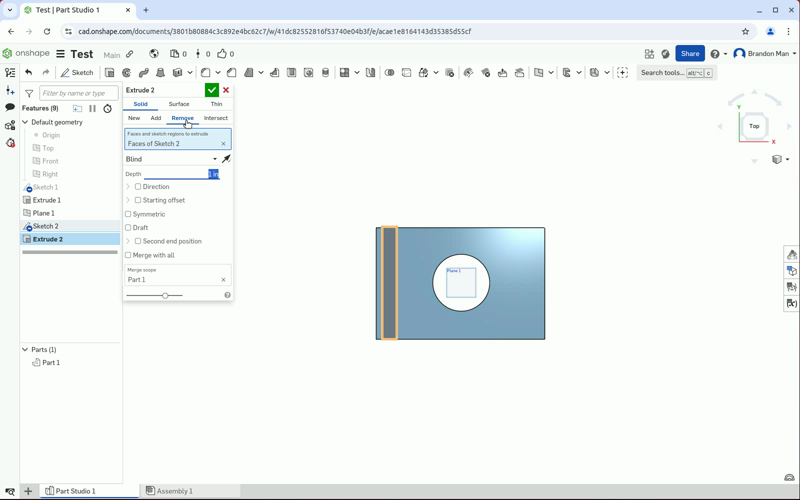
text(1.204)
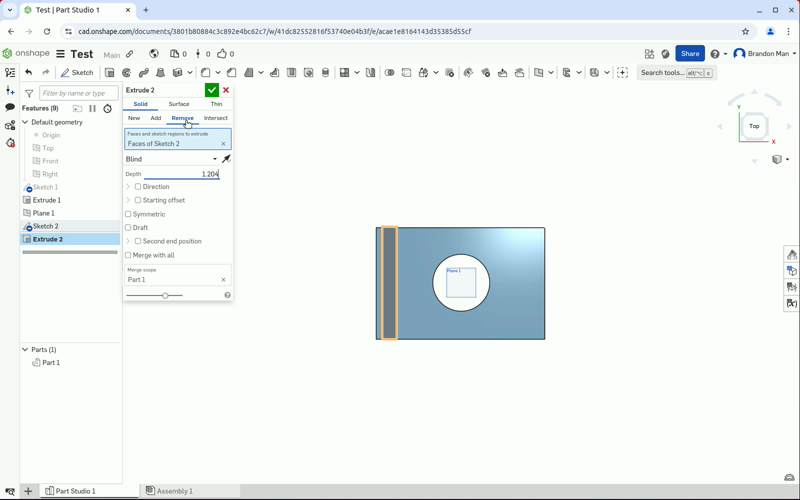
key(tab, 6)
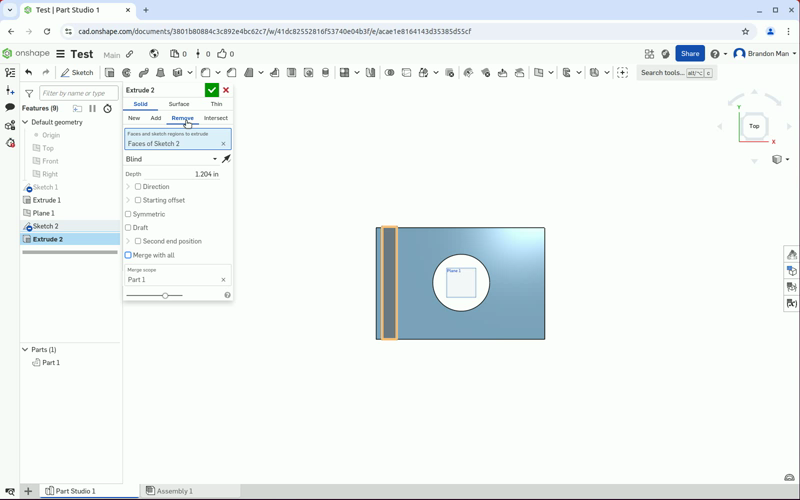
key(space)
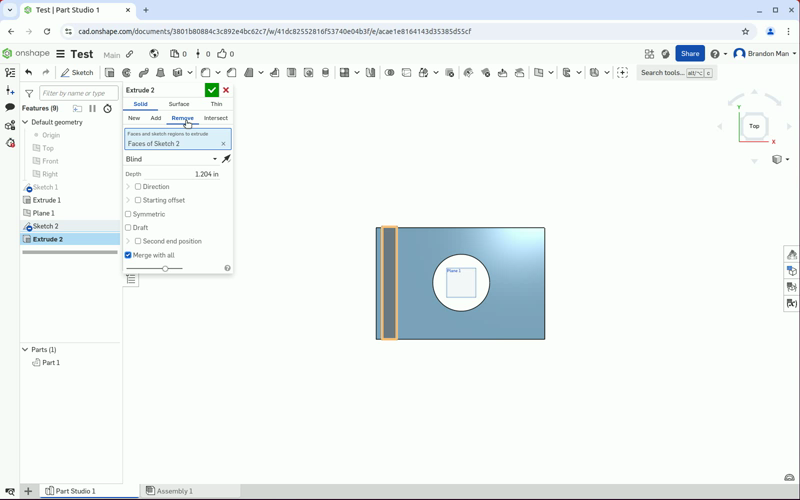
key(enter)
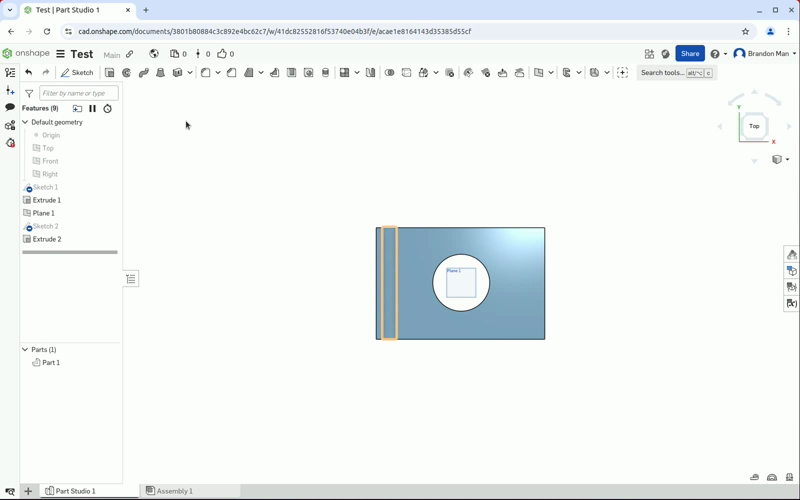
key(shift+h)
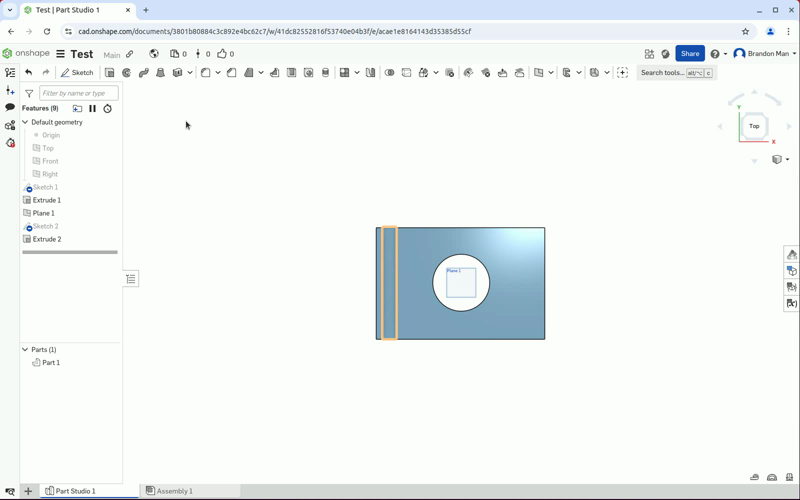
key(shift+h)
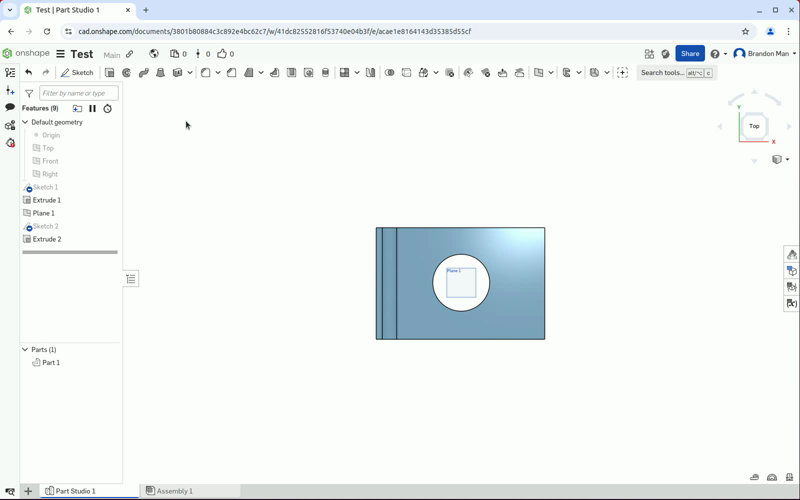
mouse_move(73, 189)
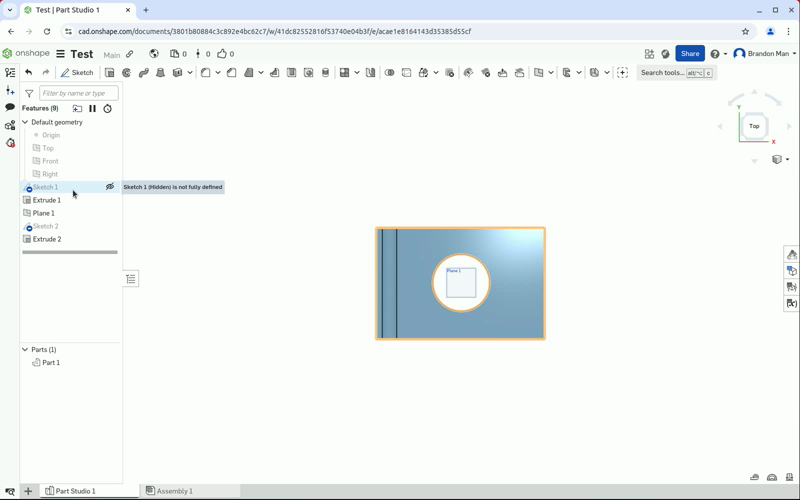
click(73, 189)
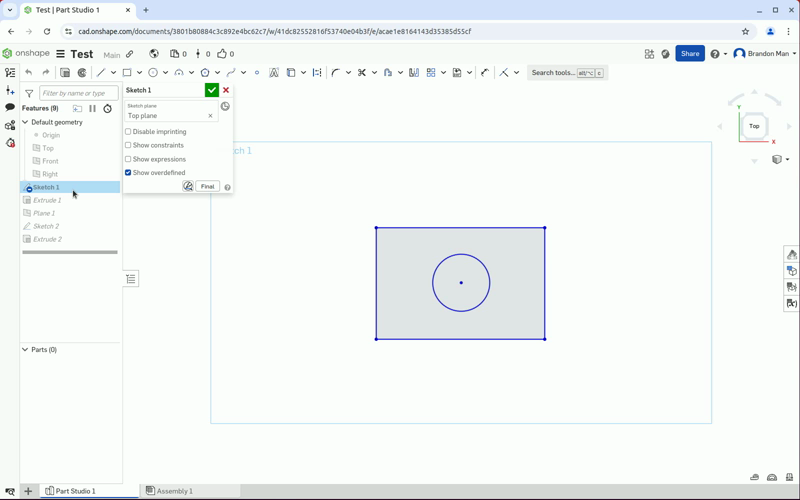
mouse_move(229, 92)
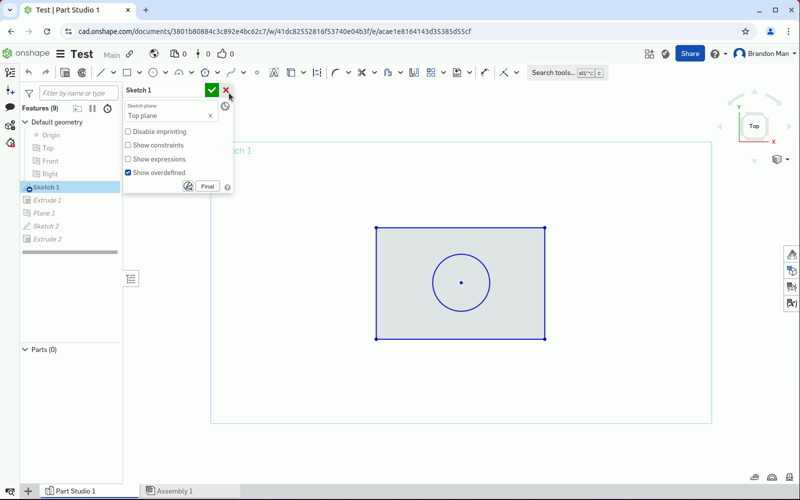
click(229, 92)
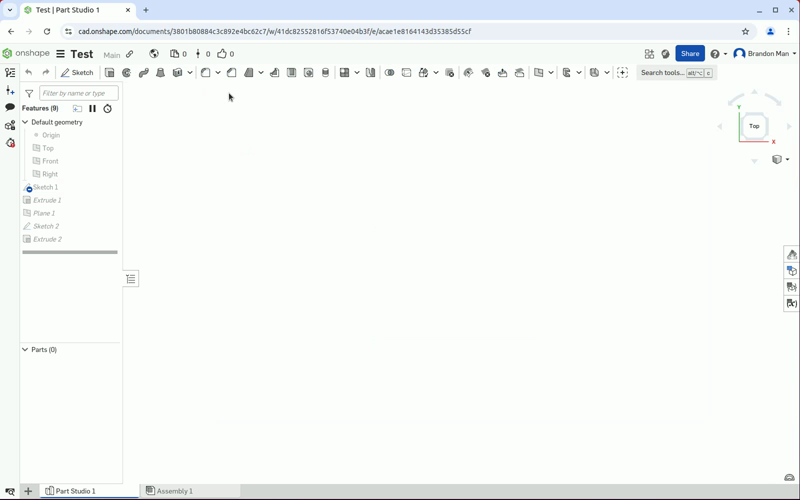
key(shift+s)
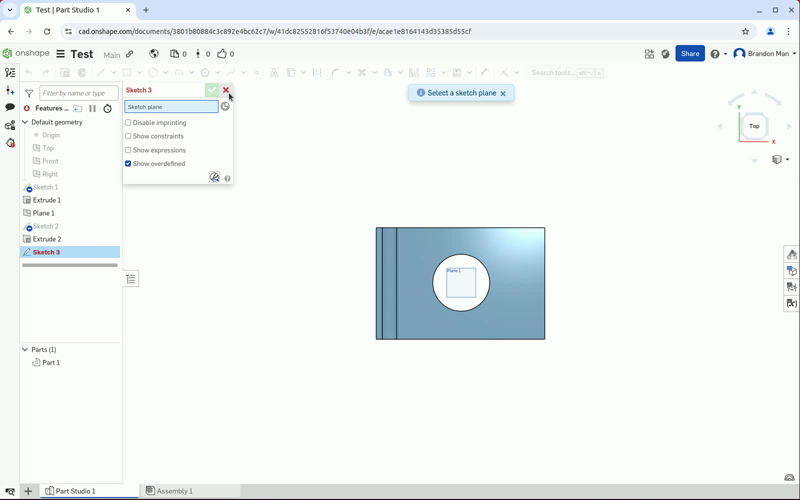
mouse_move(73, 215)
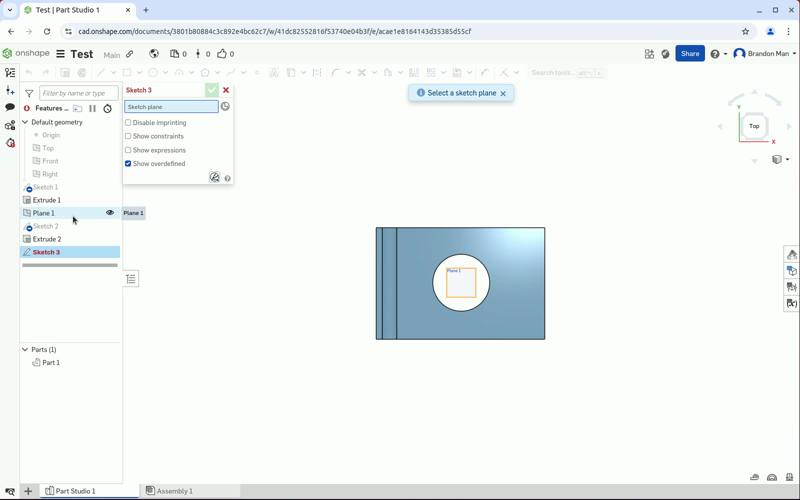
click(73, 215)
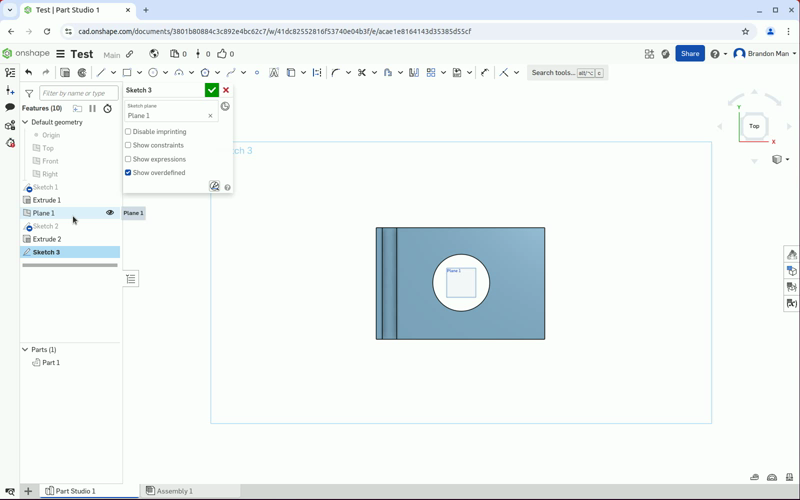
mouse_move(73, 352)
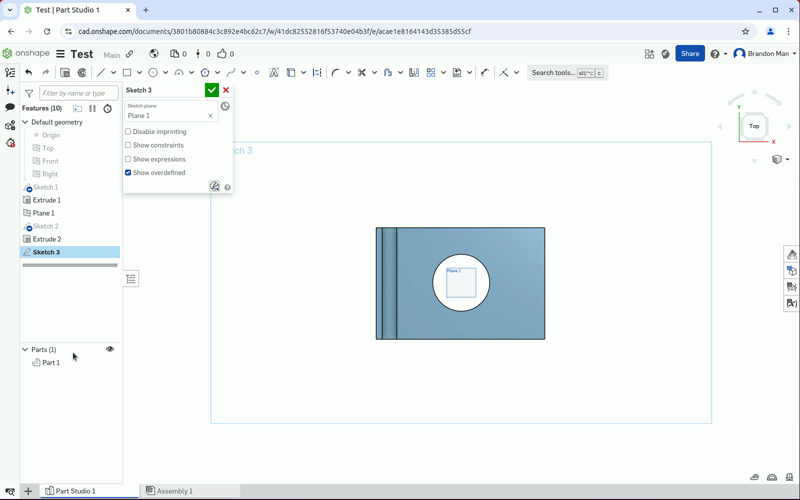
key(y)
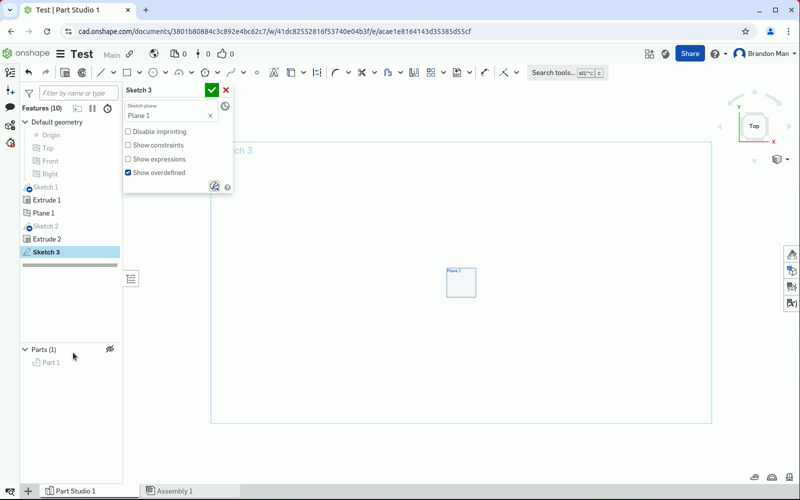
key(a)
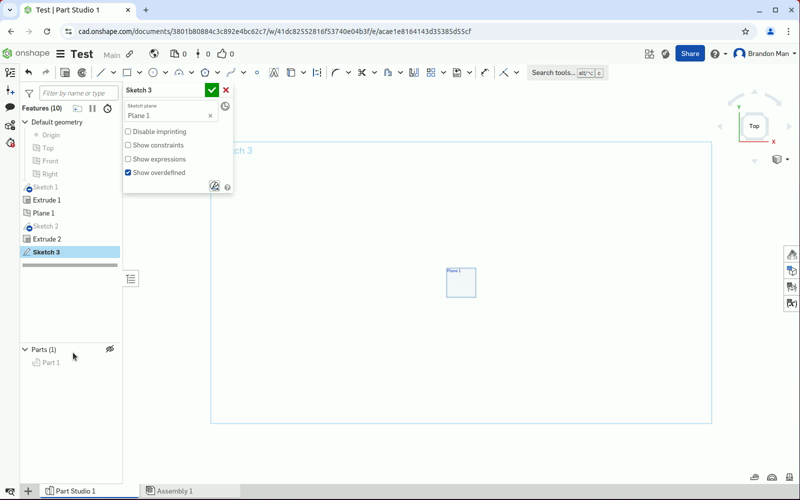
key_down(shift)
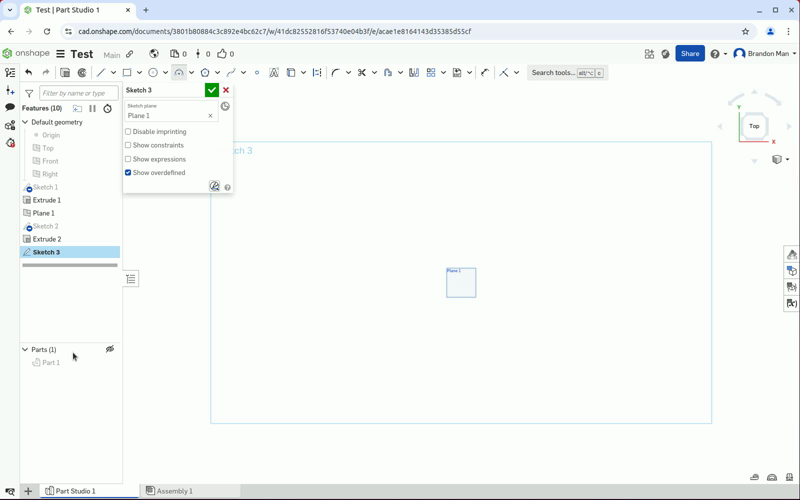
mouse_move(446, 258)
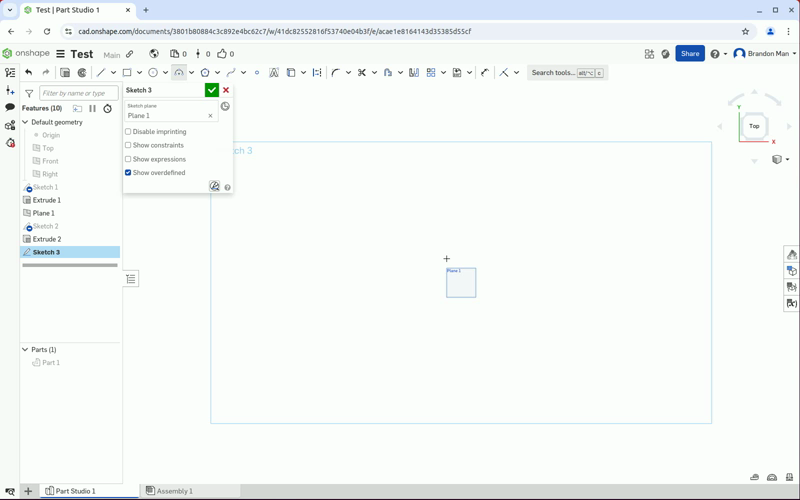
click(446, 258)
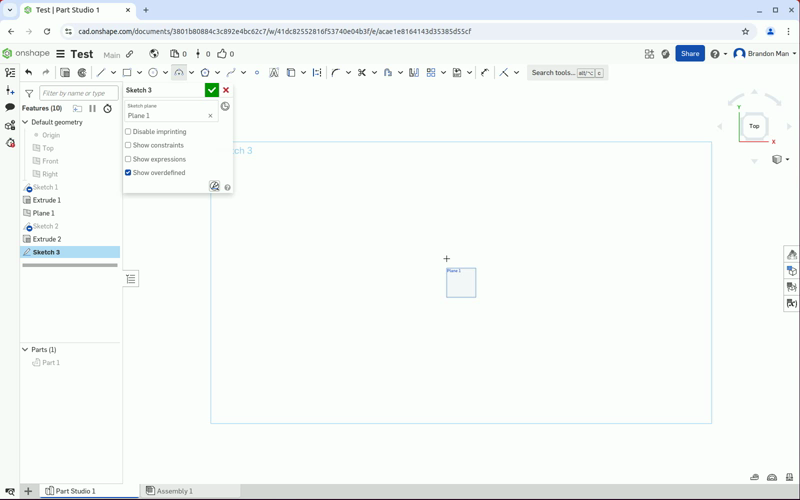
key_up(shift)
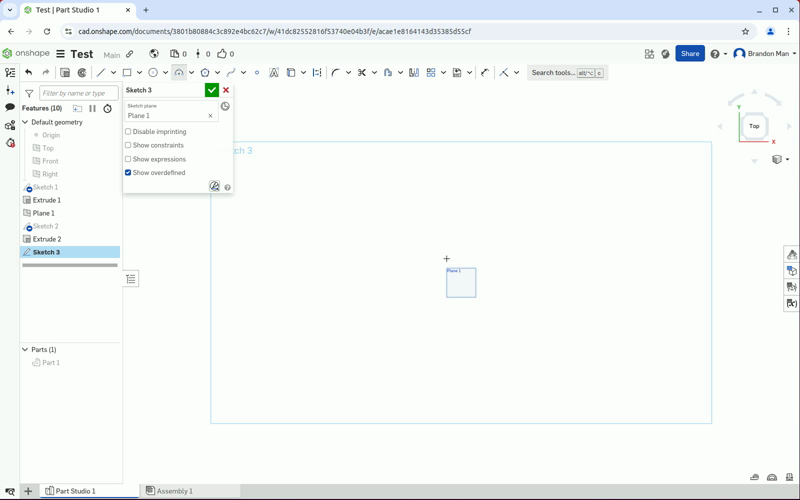
key_down(shift)
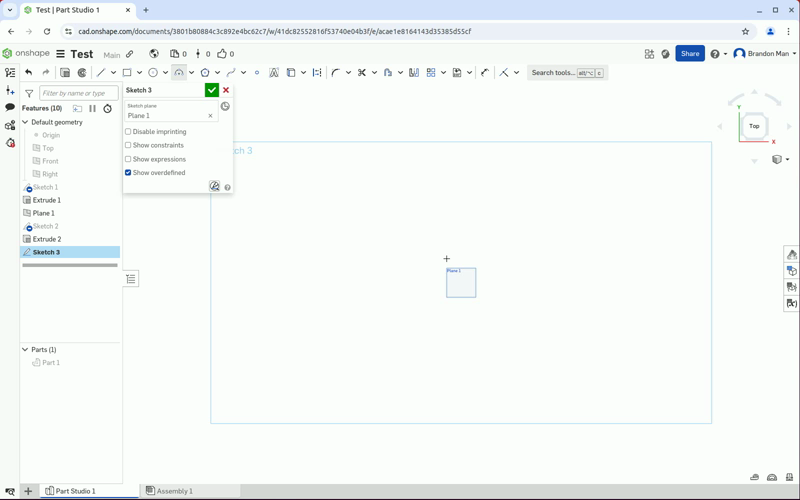
mouse_move(475, 258)
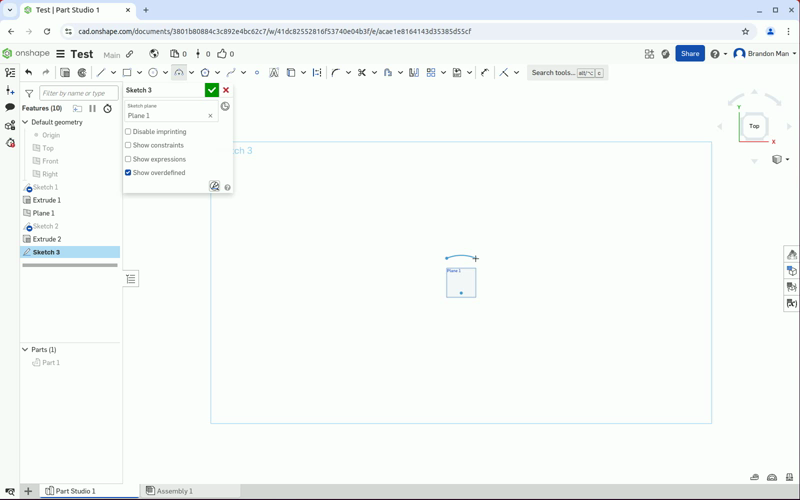
click(475, 258)
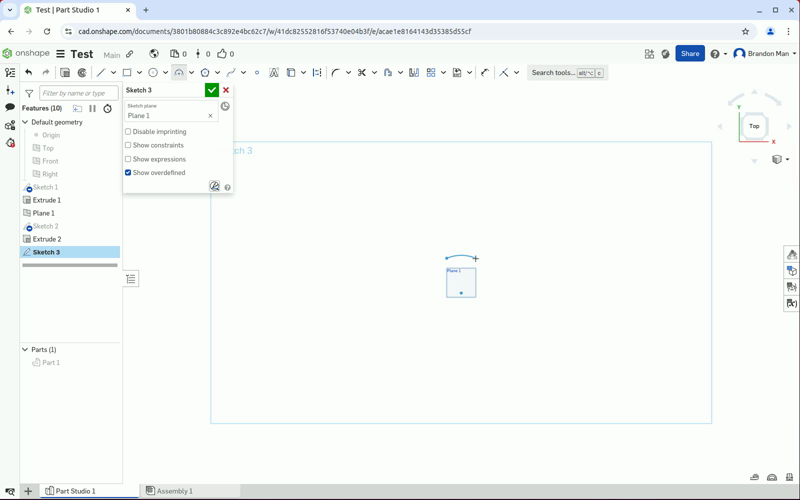
mouse_move(461, 254)
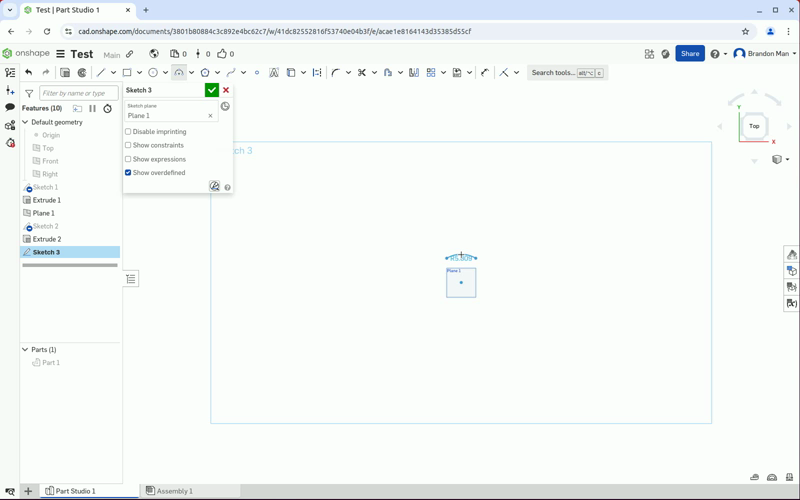
click(461, 254)
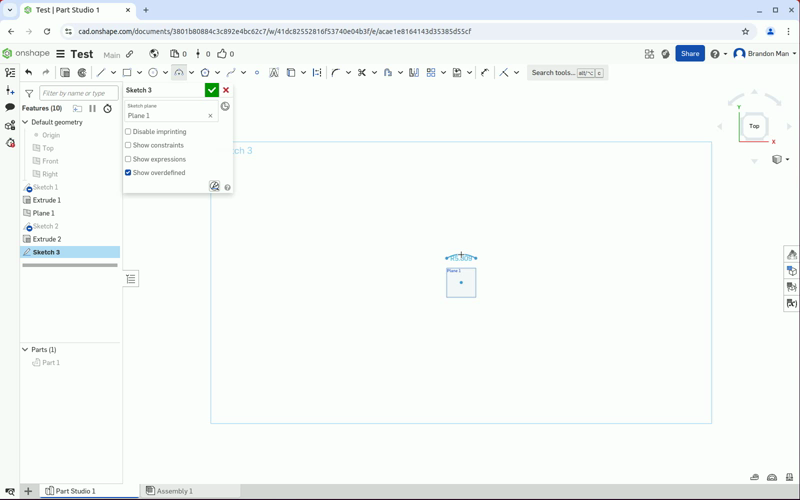
key_up(shift)
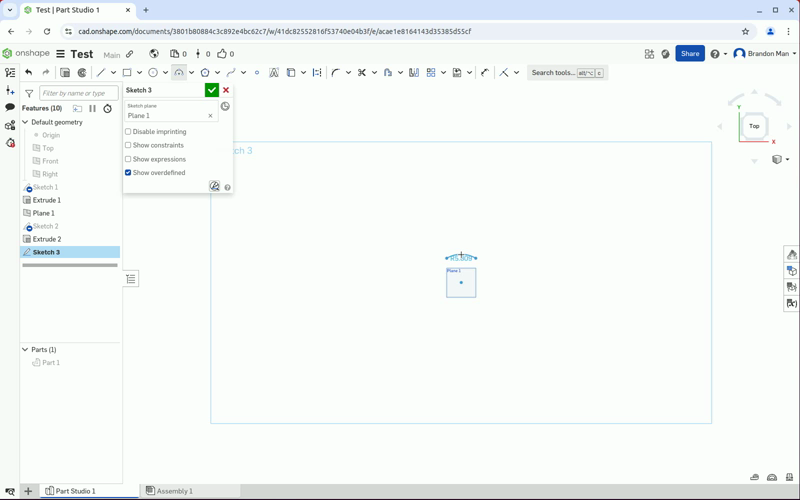
key(esc)
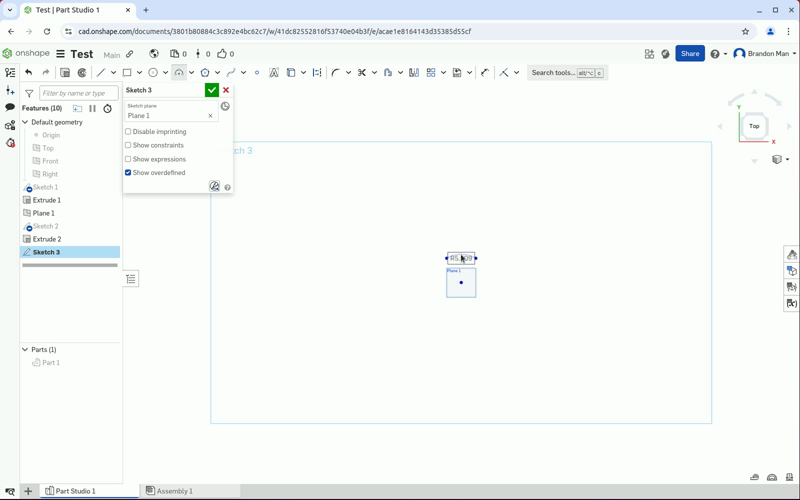
key(l)
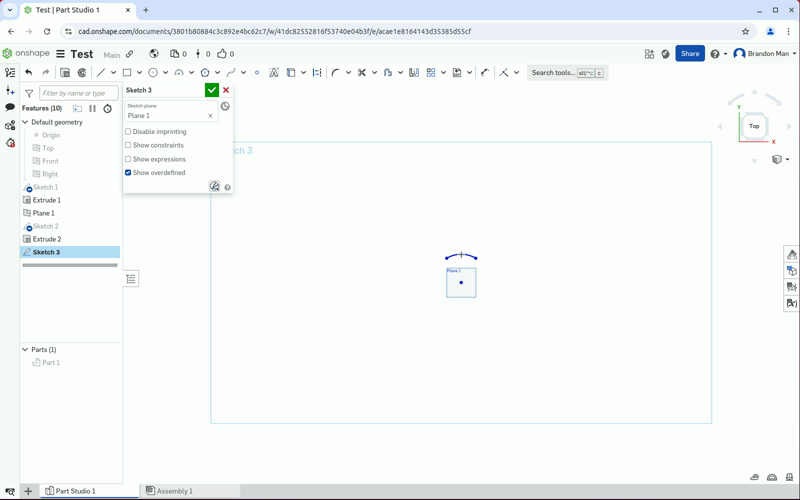
mouse_move(475, 258)
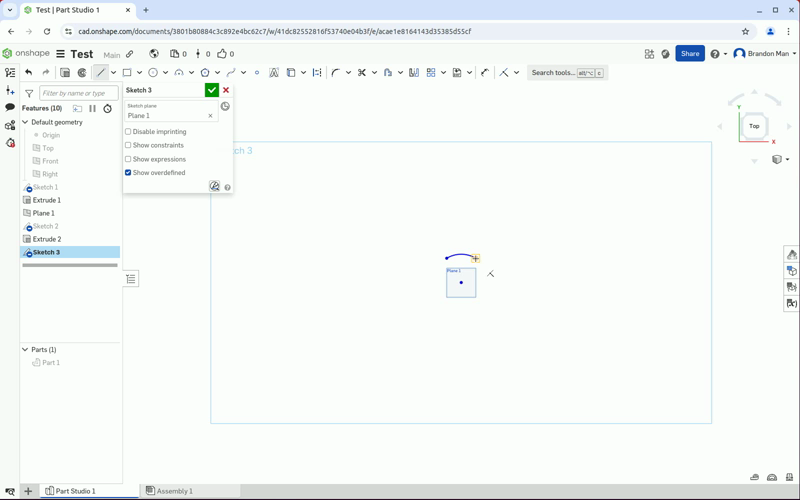
click(475, 258)
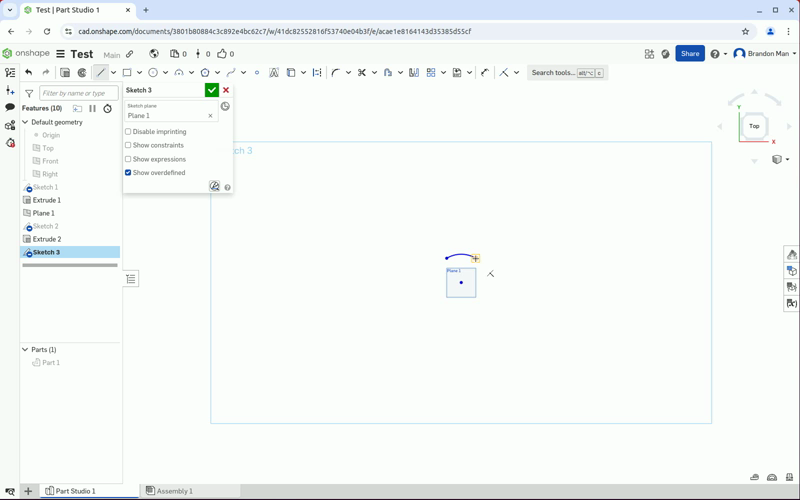
key_down(shift)
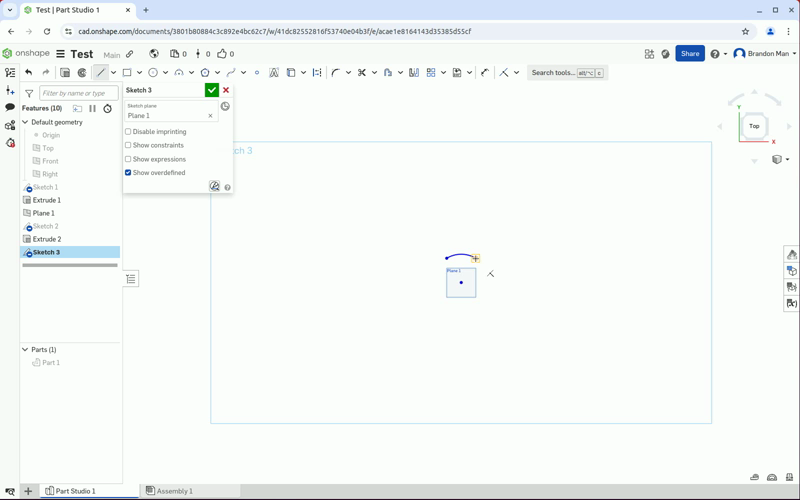
mouse_move(505, 258)
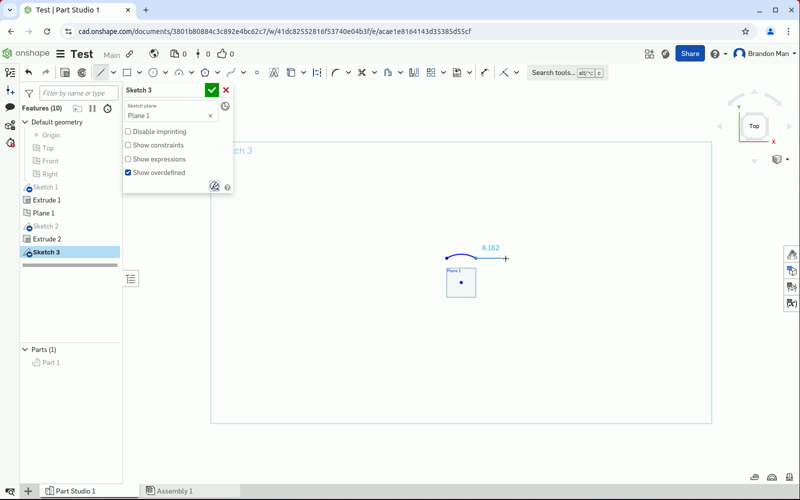
mouse_move(475, 225)
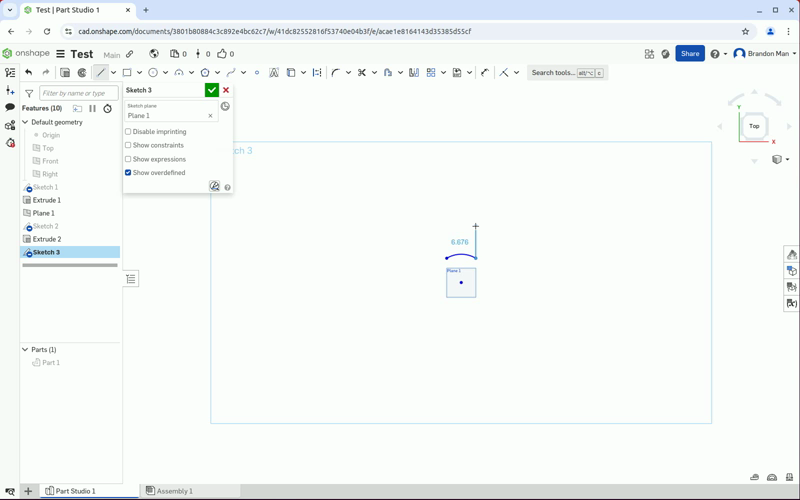
click(475, 225)
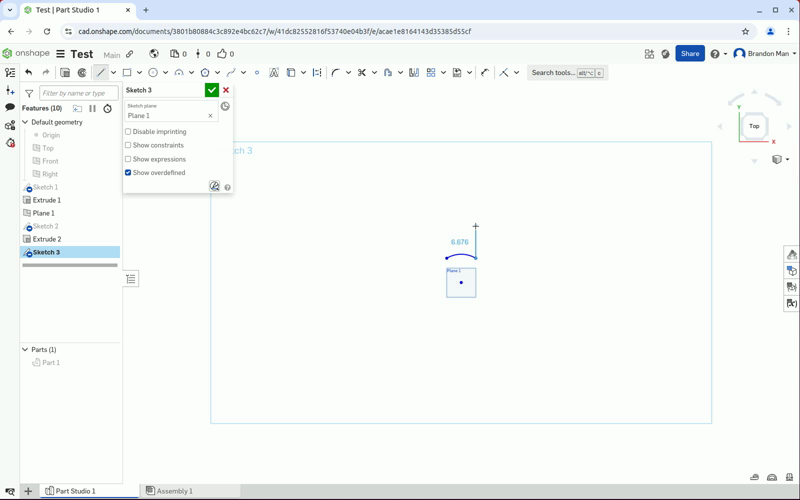
key_up(shift)
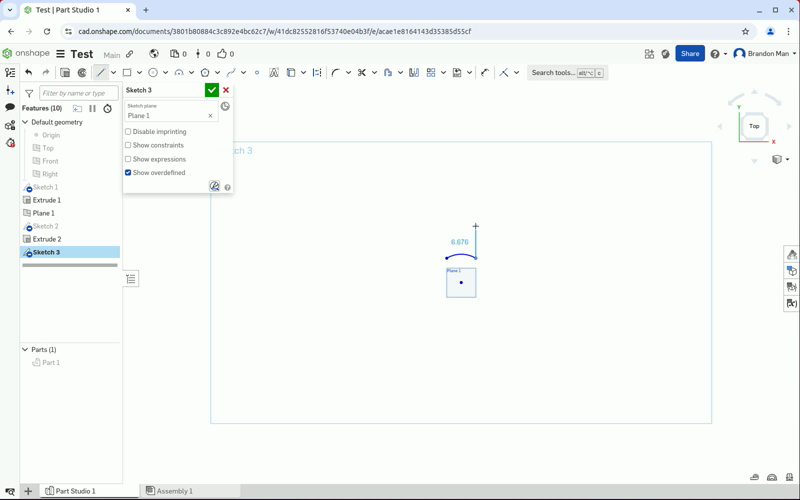
key_down(shift)
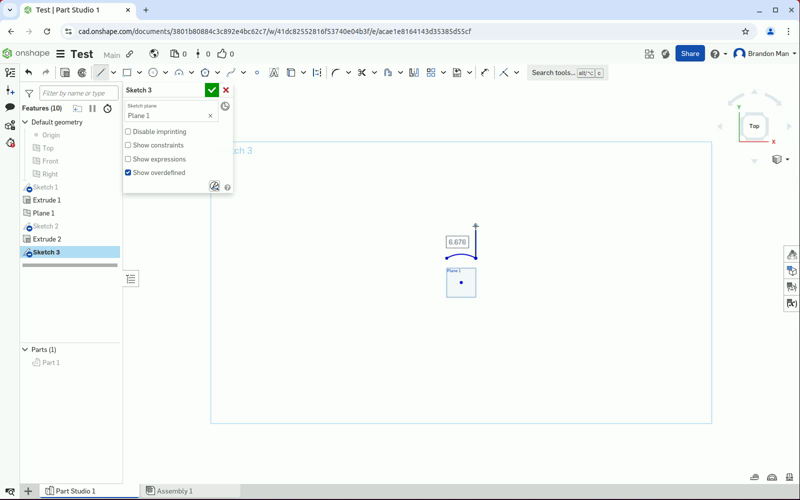
mouse_move(505, 225)
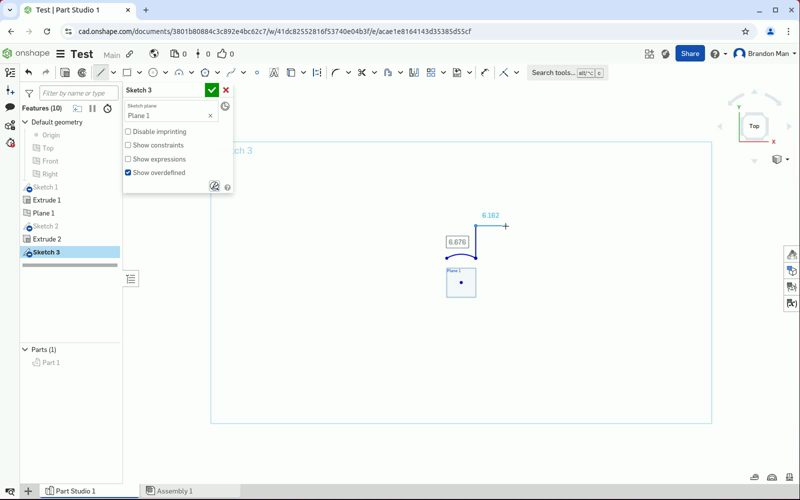
mouse_move(446, 225)
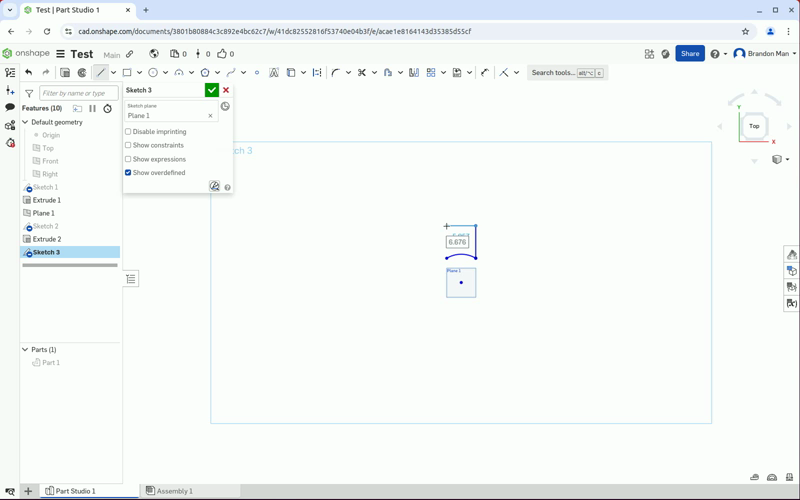
click(446, 225)
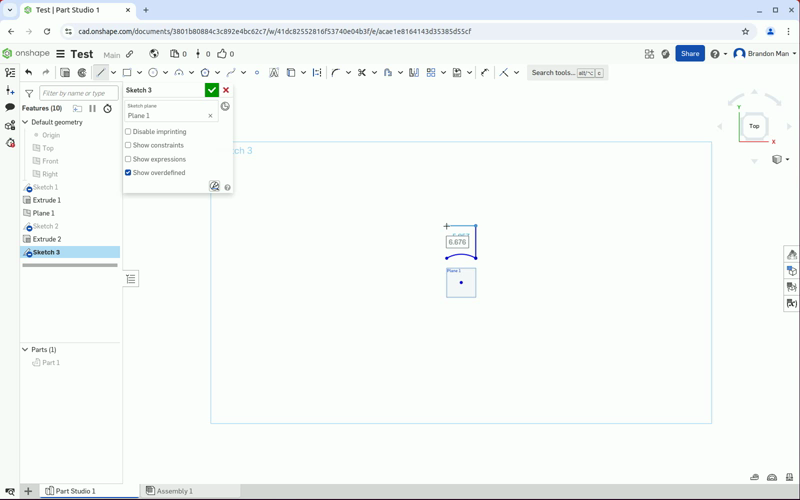
key_up(shift)
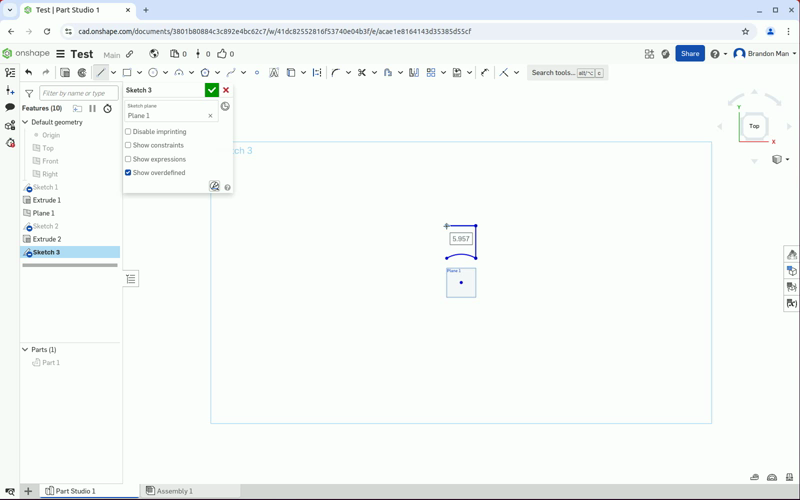
mouse_move(476, 225)
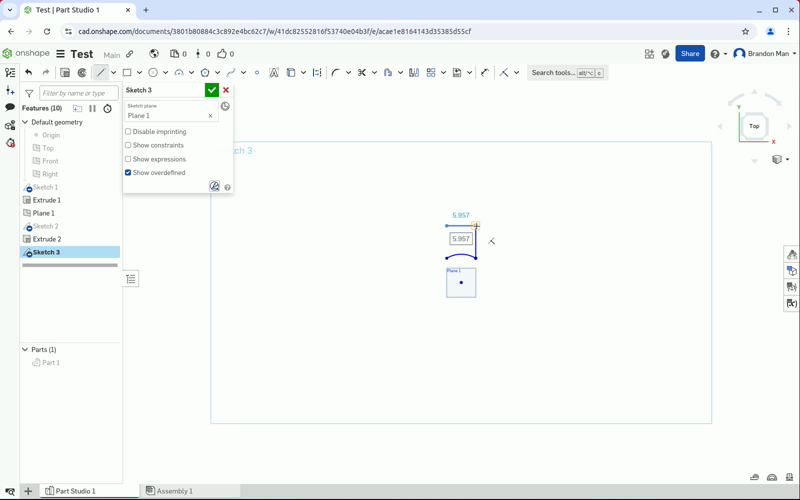
key_down(shift)
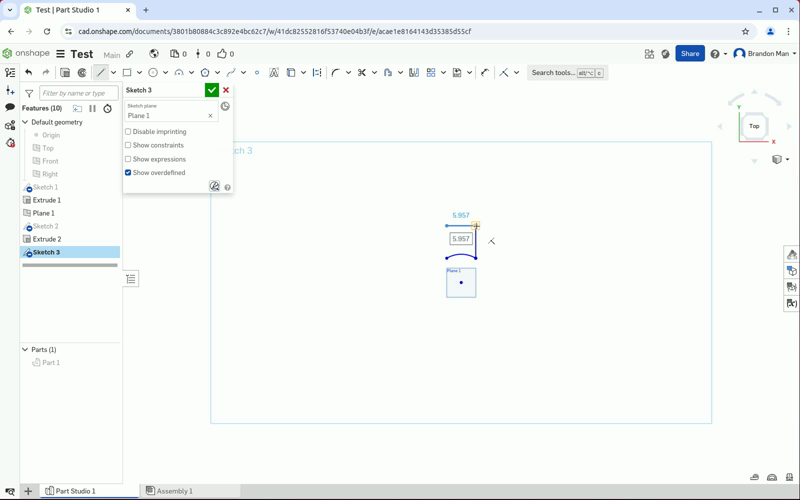
mouse_move(446, 258)
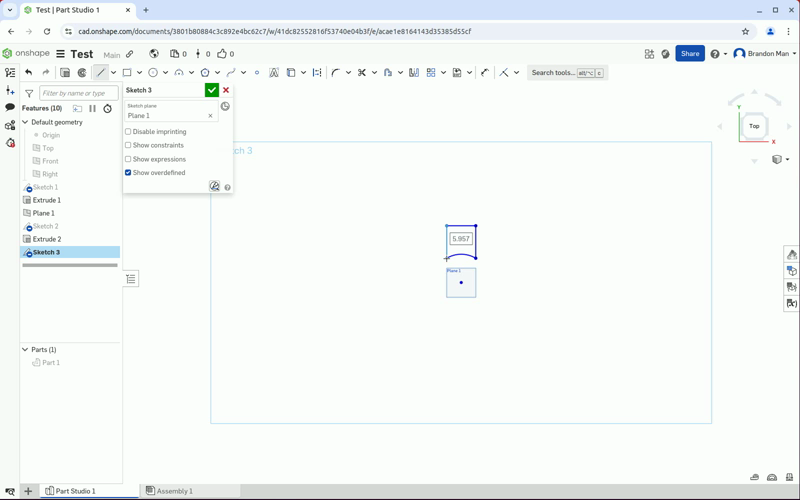
key_up(shift)
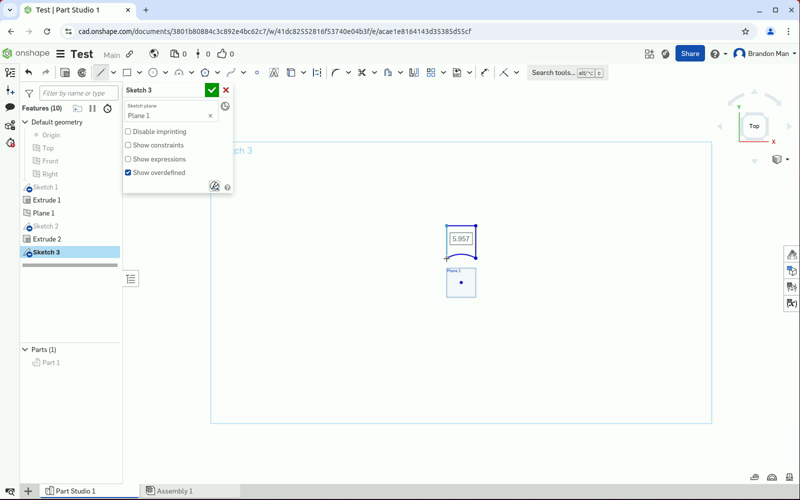
click(446, 258)
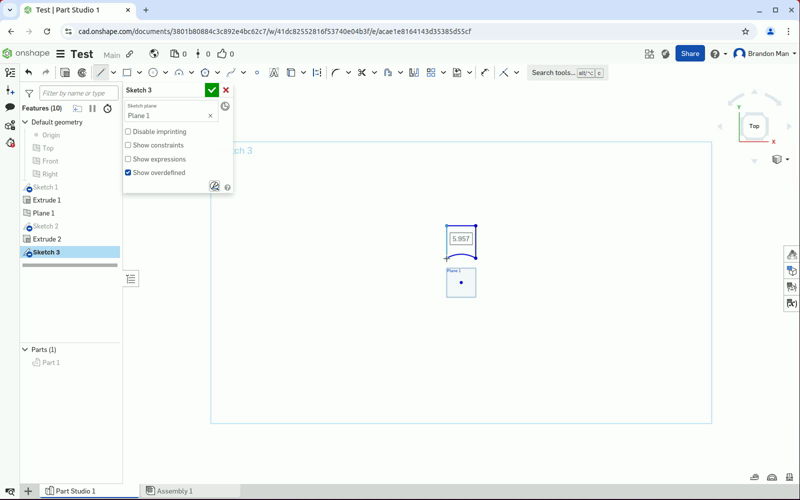
key(esc)
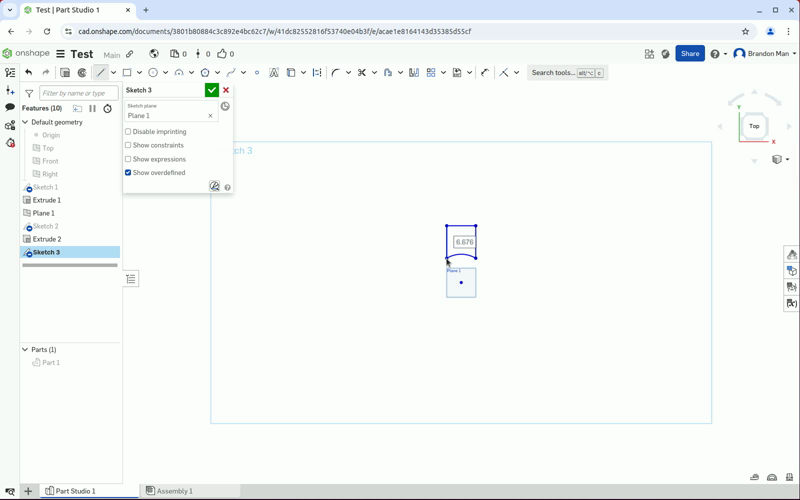
mouse_move(449, 241)
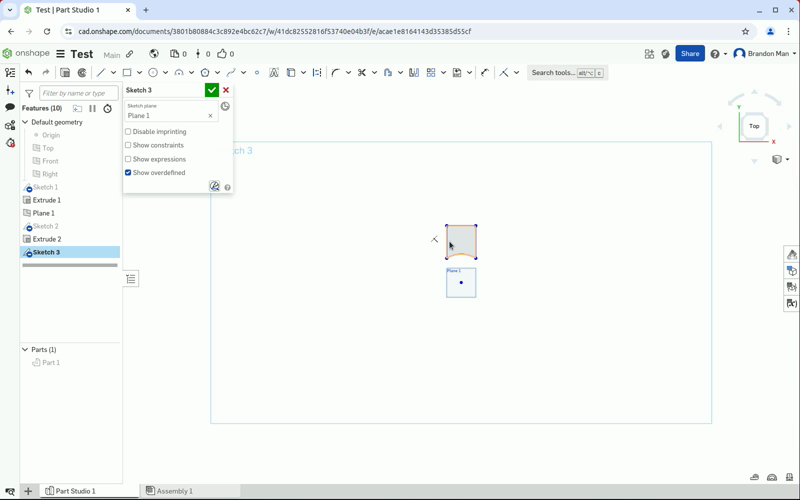
scroll(6)
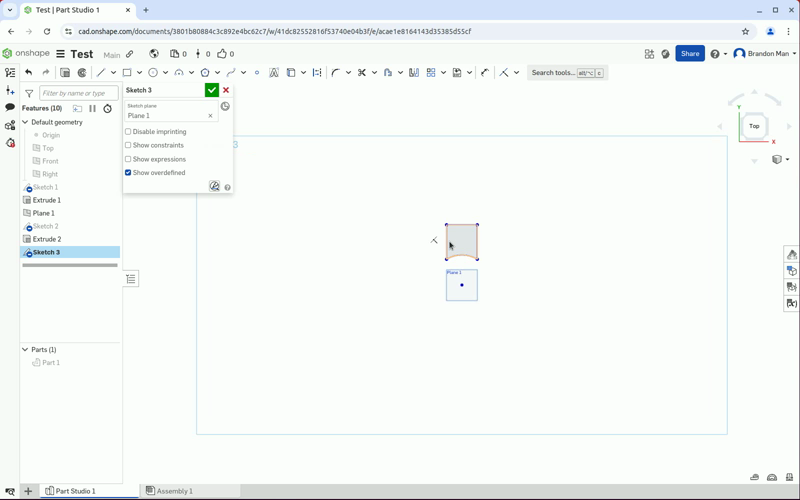
scroll(6)
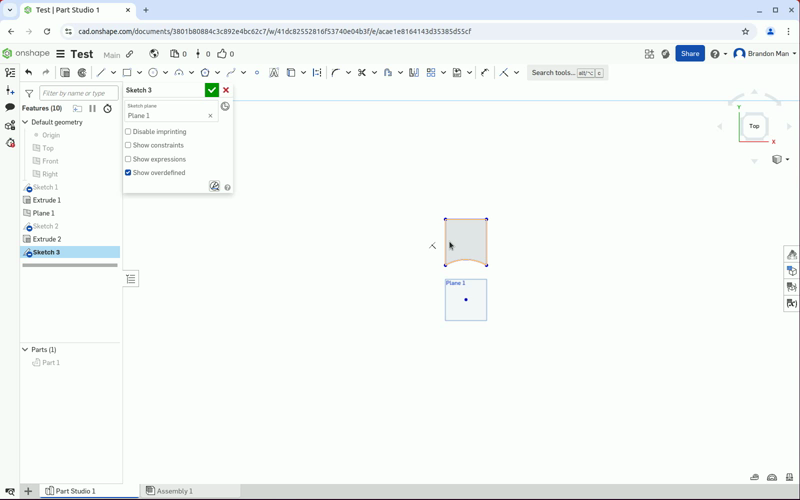
scroll(6)
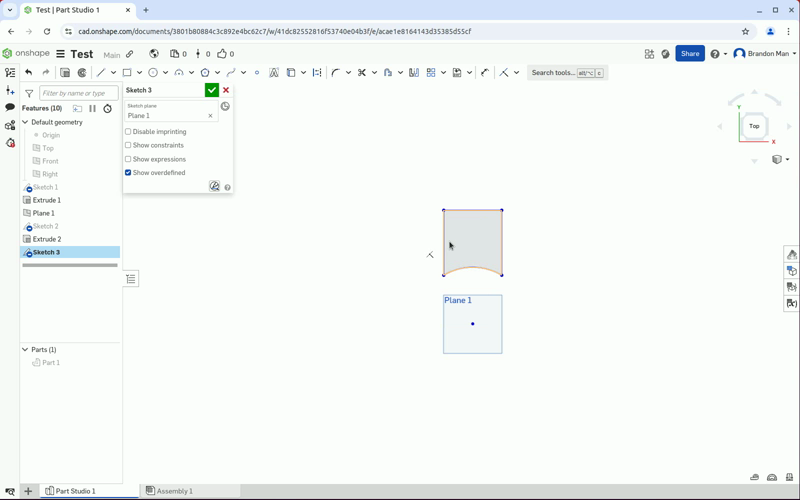
scroll(6)
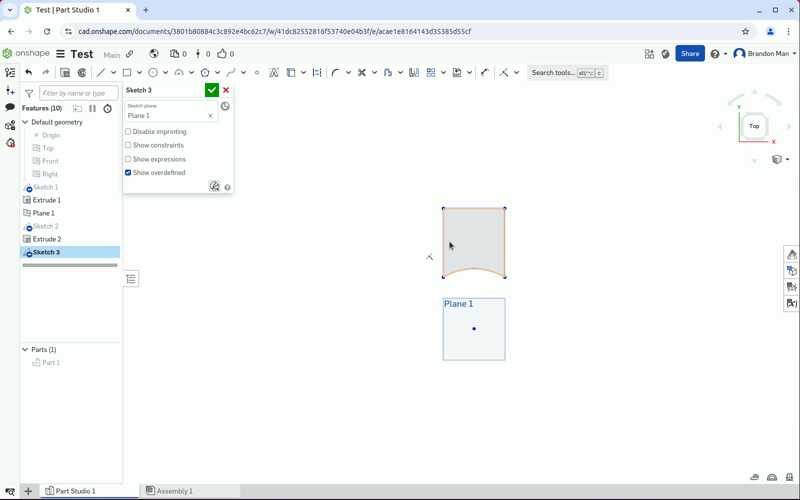
scroll(6)
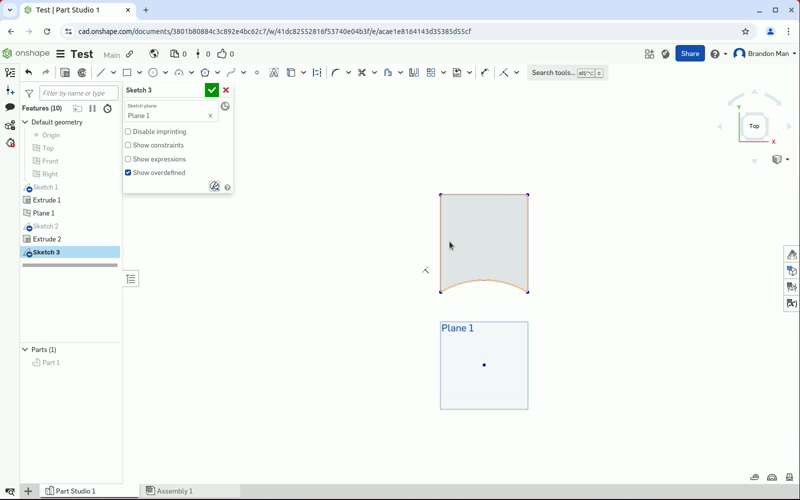
scroll(6)
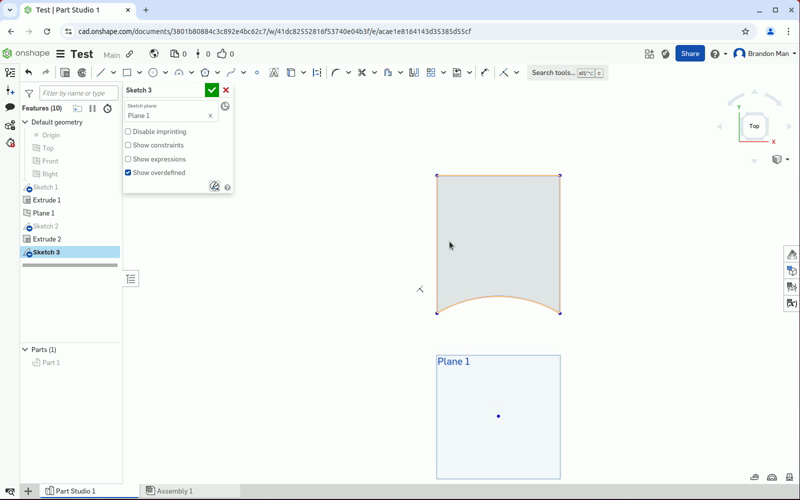
scroll(6)
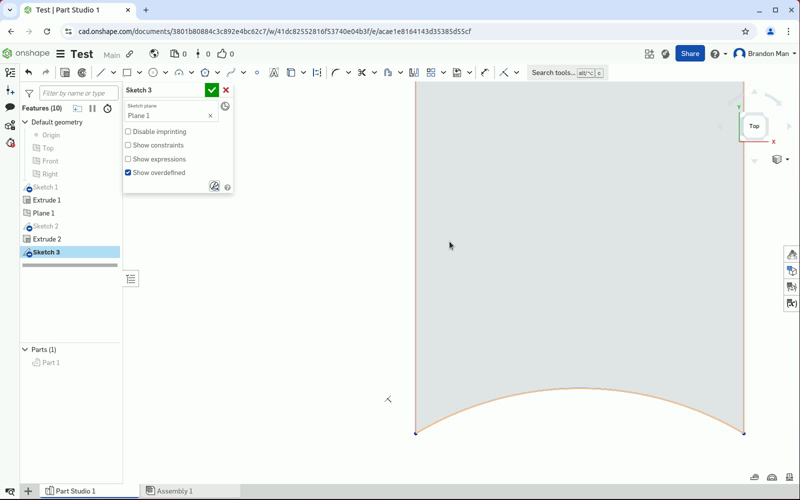
click(449, 241)
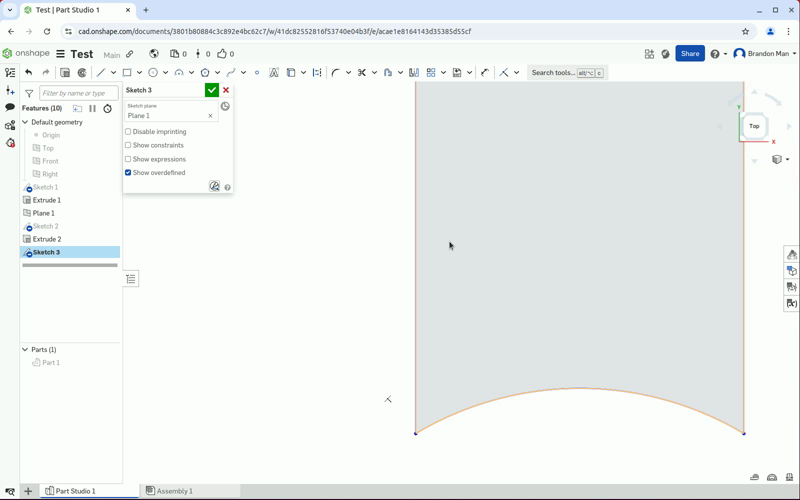
scroll(-6)
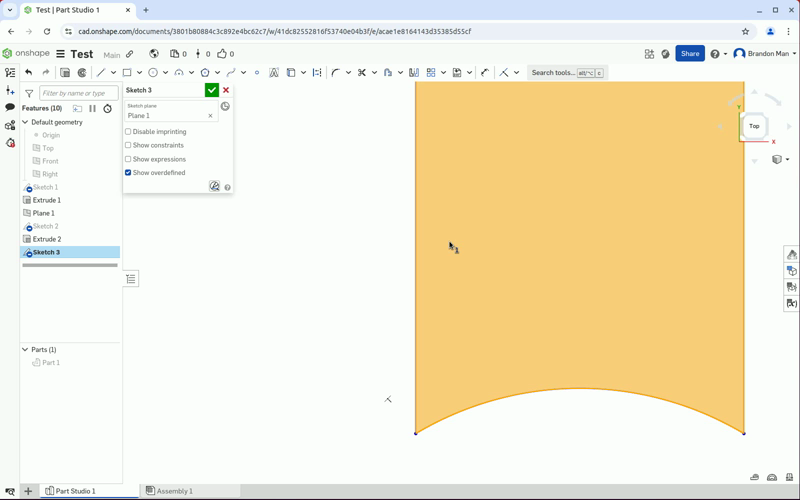
scroll(-6)
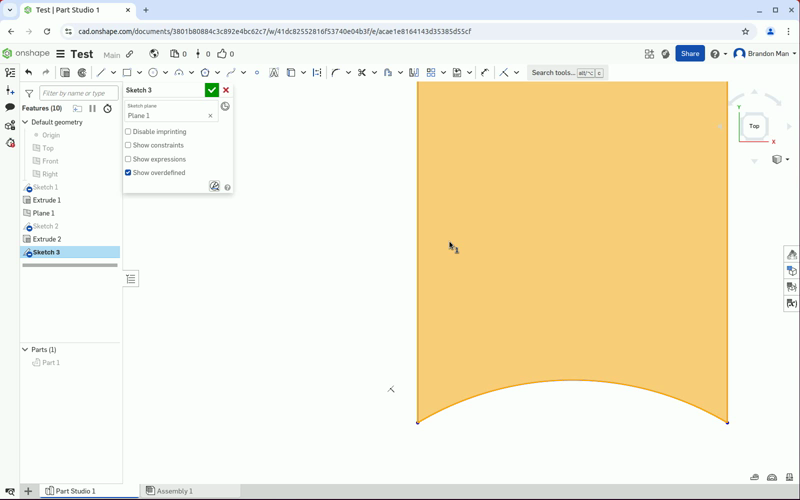
scroll(-6)
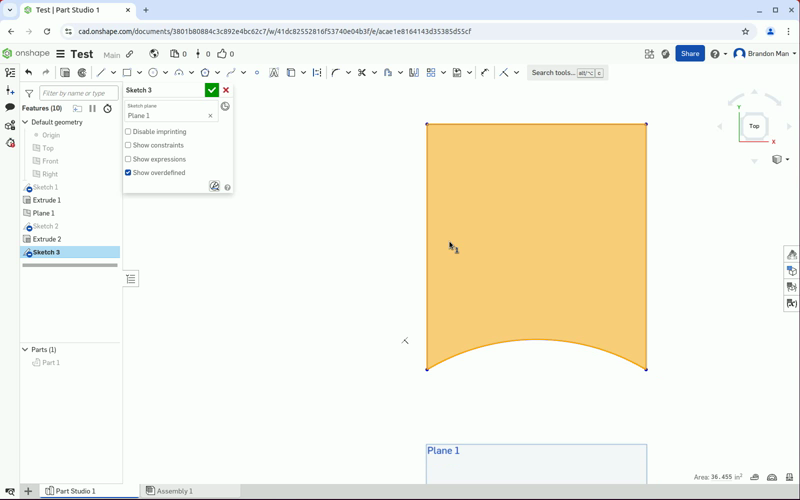
scroll(-6)
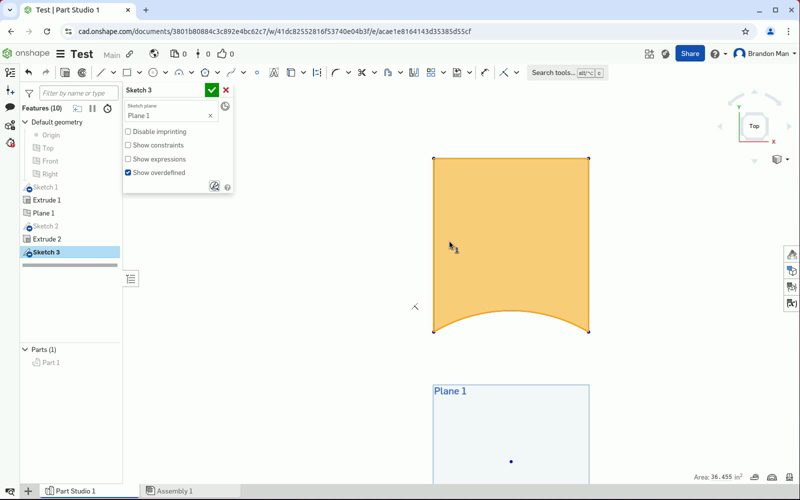
scroll(-6)
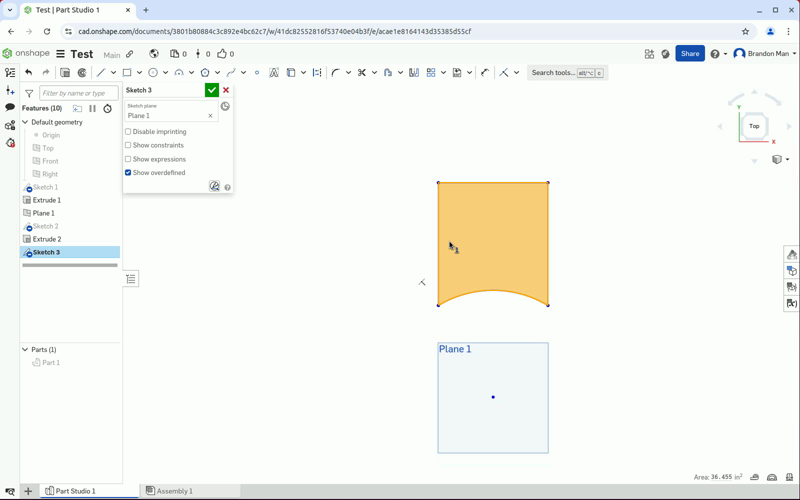
scroll(-6)
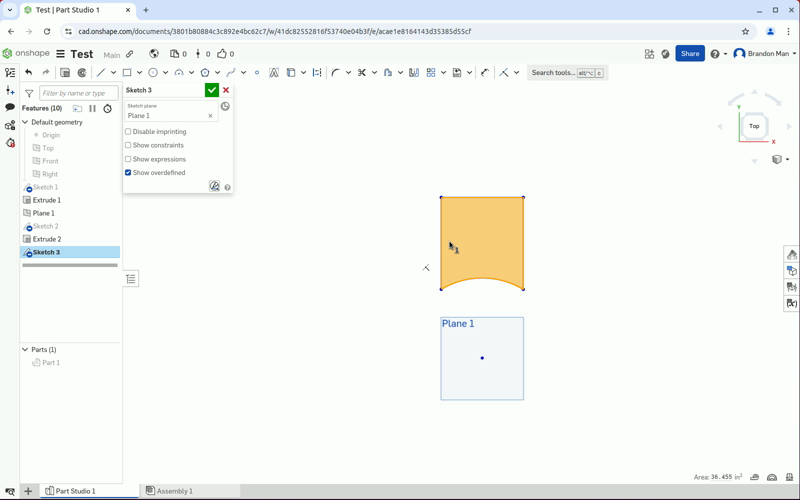
scroll(-6)
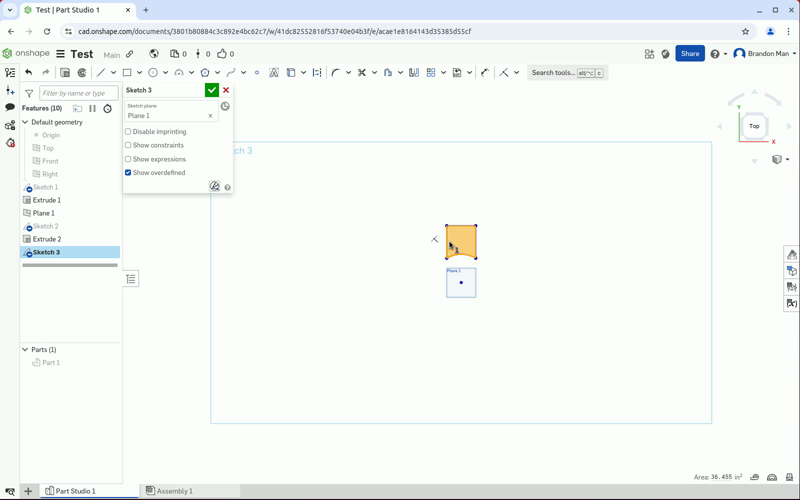
mouse_move(73, 352)
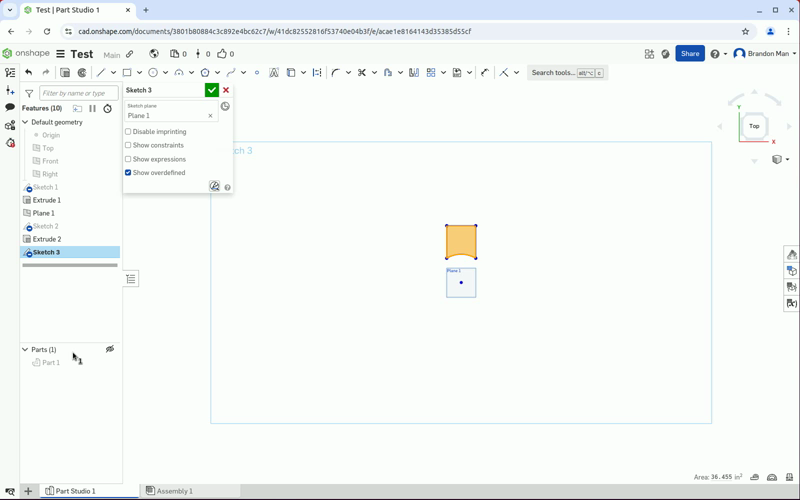
key(shift+y)
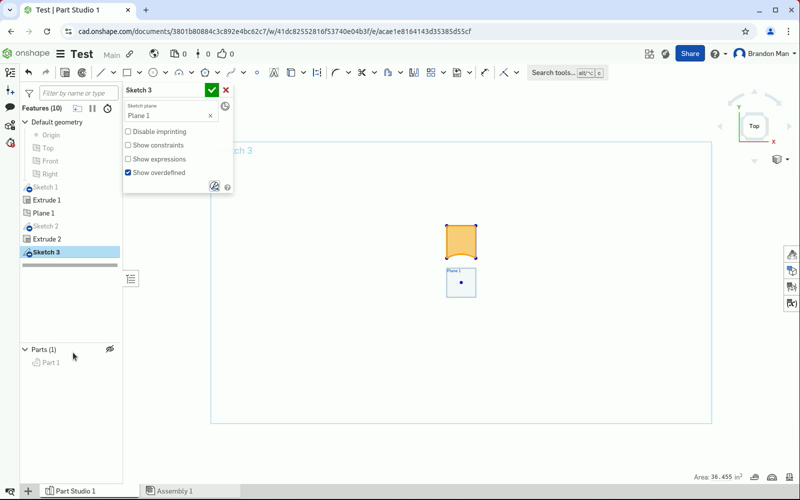
key(shift+e)
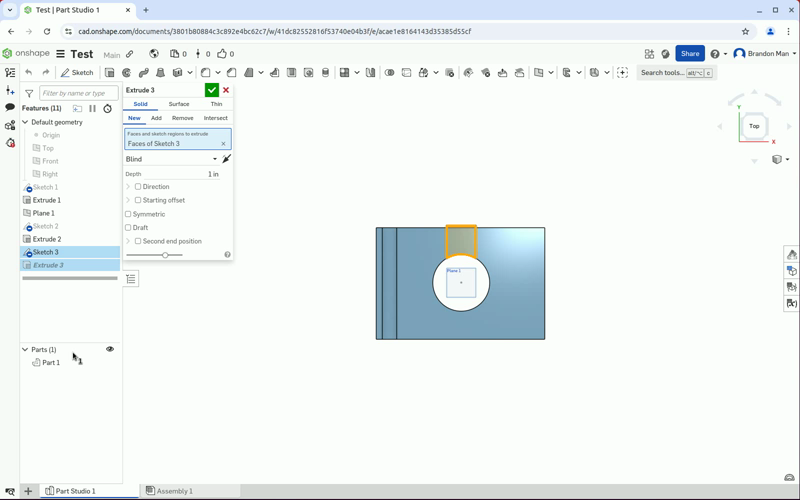
mouse_move(143, 106)
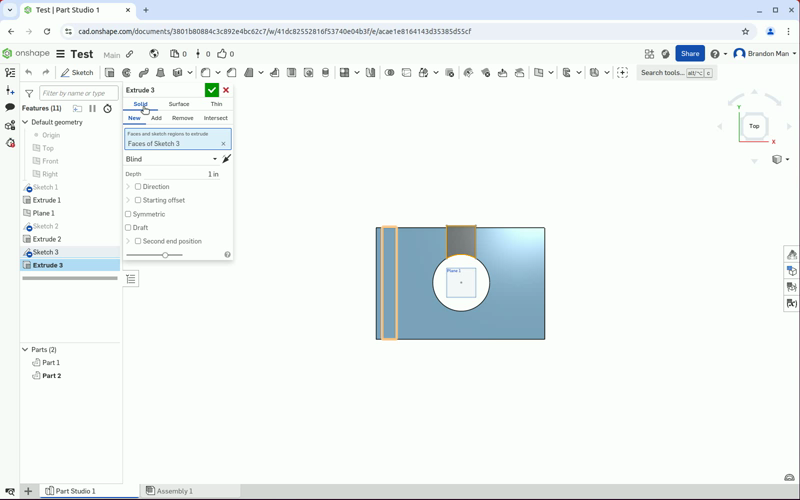
click(143, 106)
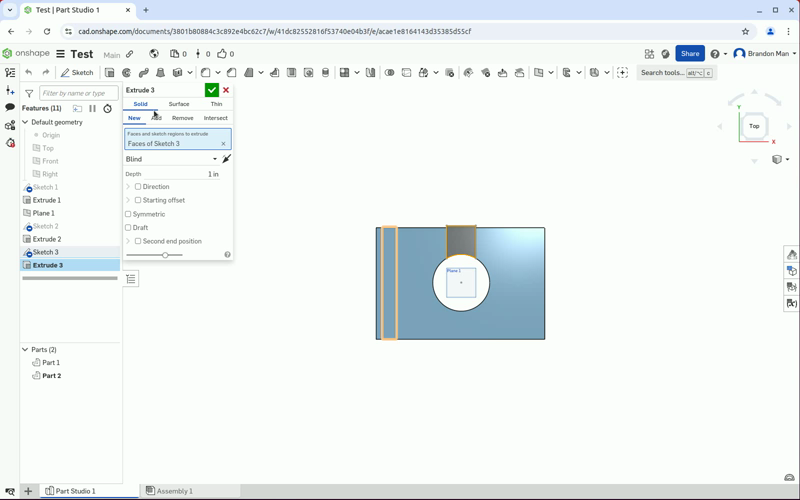
mouse_move(186, 120)
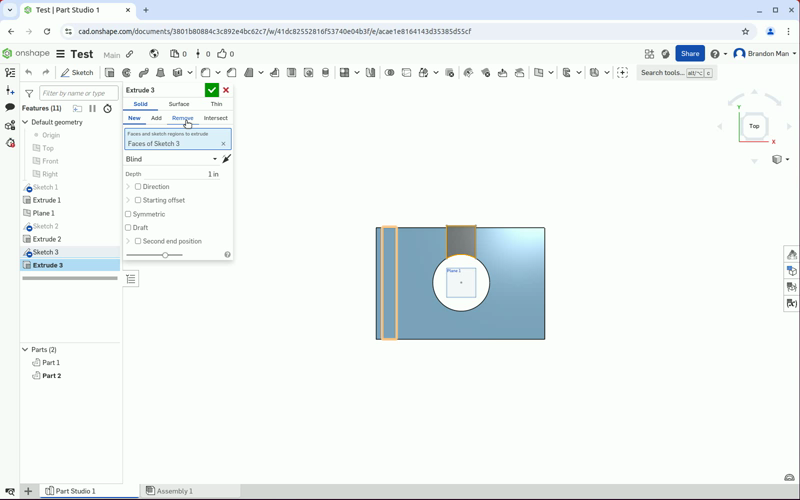
click(186, 120)
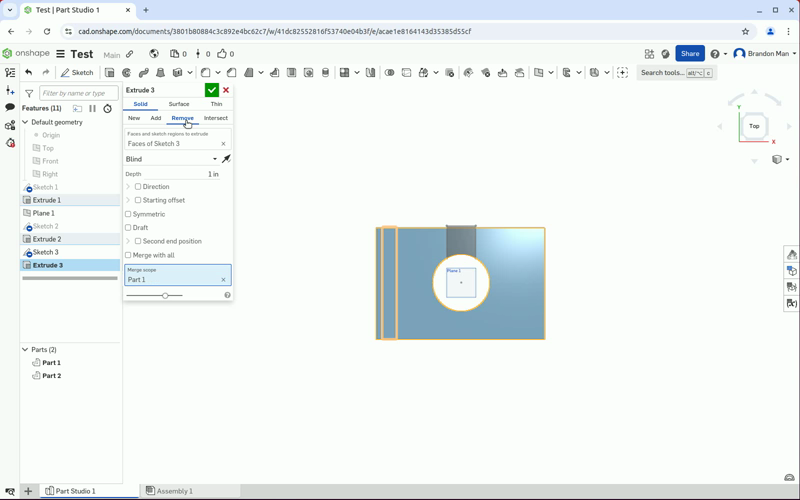
key(tab, 4)
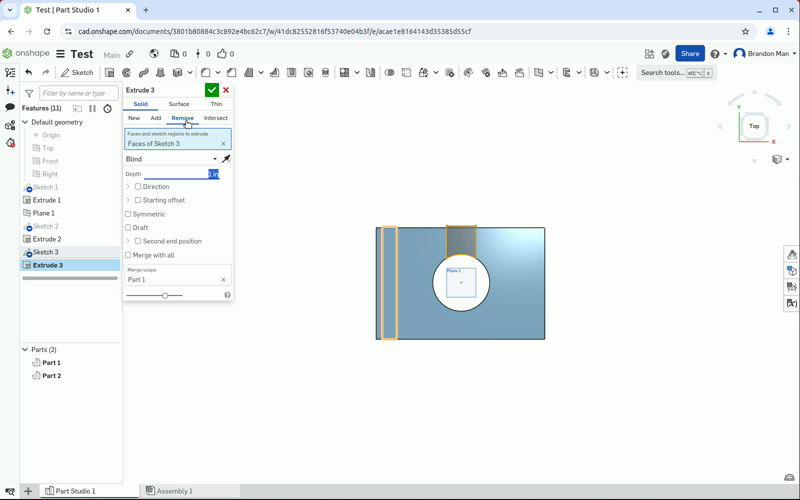
text(1.204)
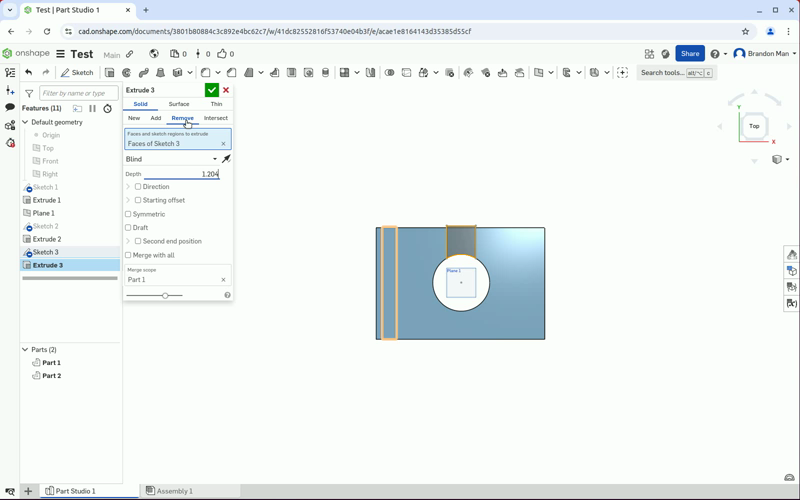
key(tab, 6)
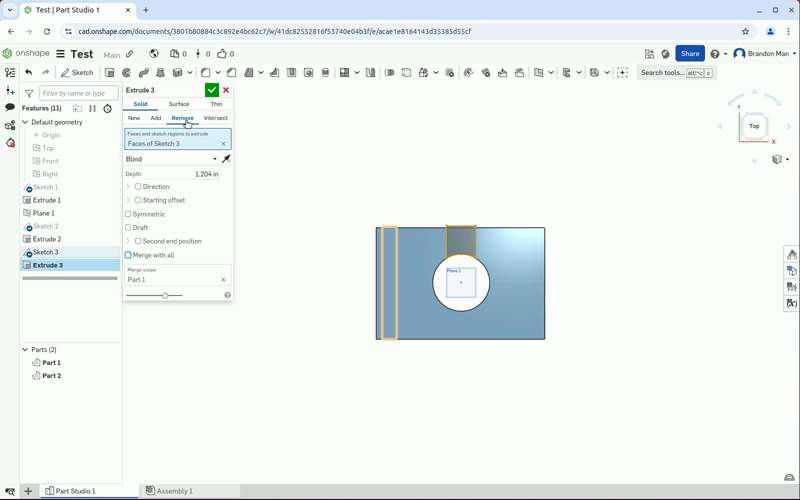
key(space)
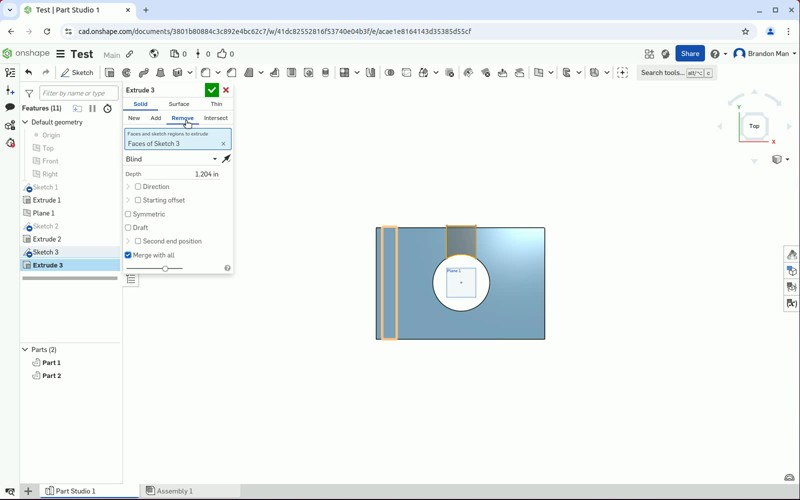
key(enter)
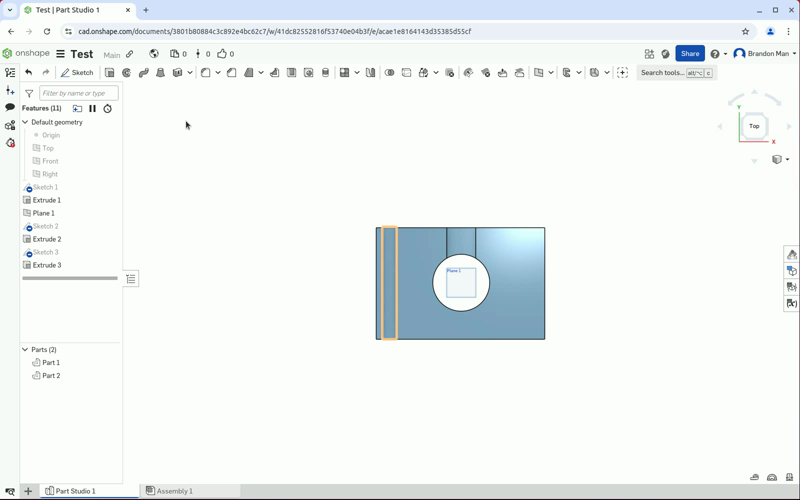
key(shift+h)
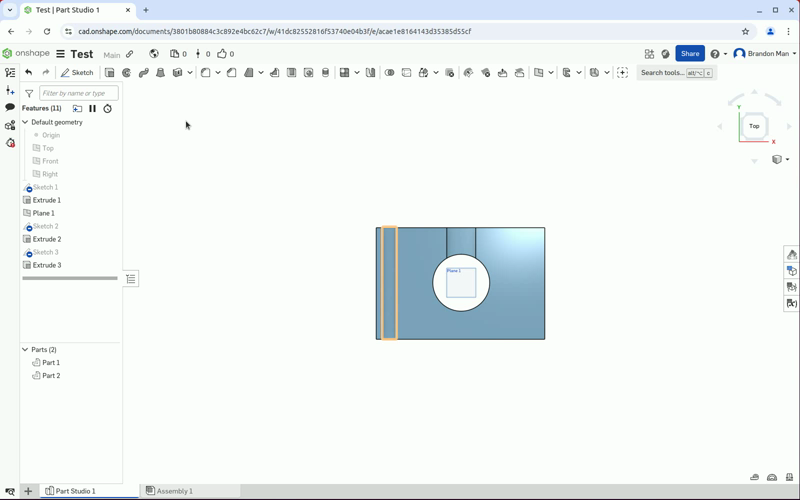
key(shift+h)
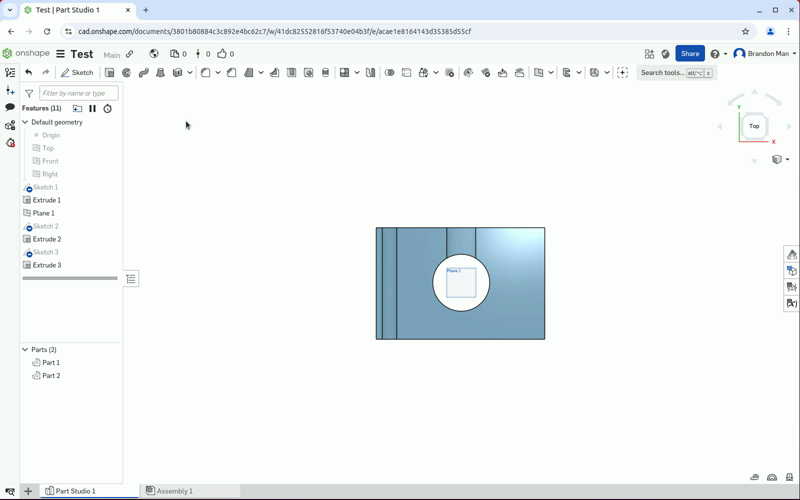
mouse_move(73, 189)
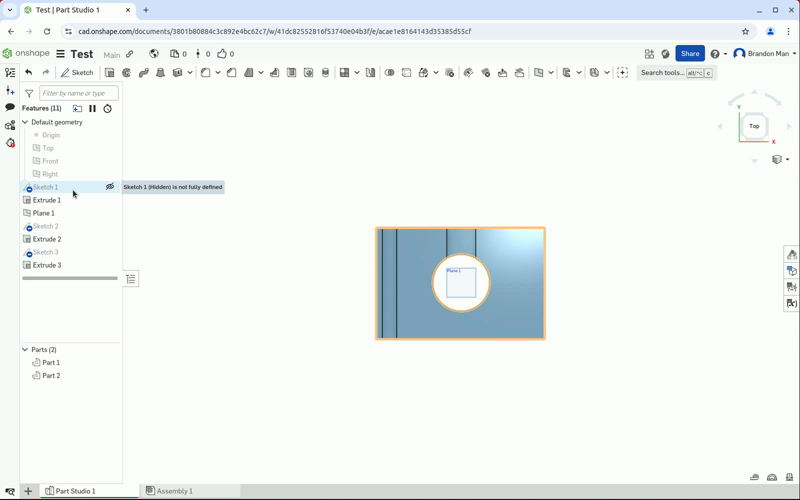
click(73, 189)
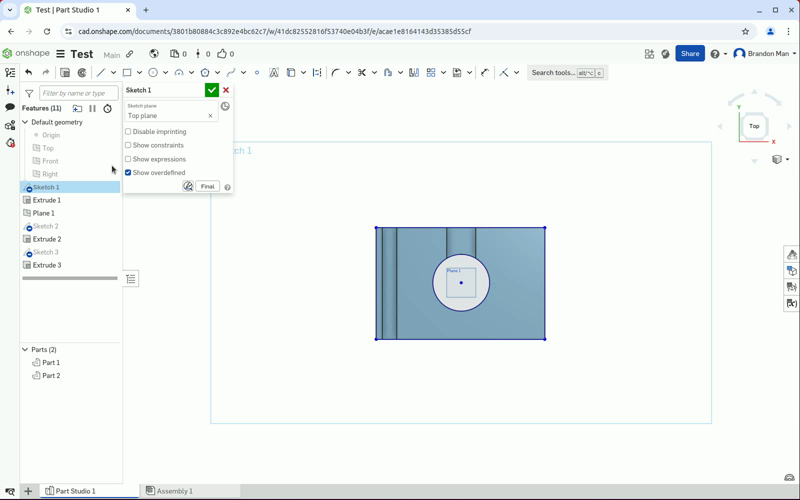
mouse_move(229, 92)
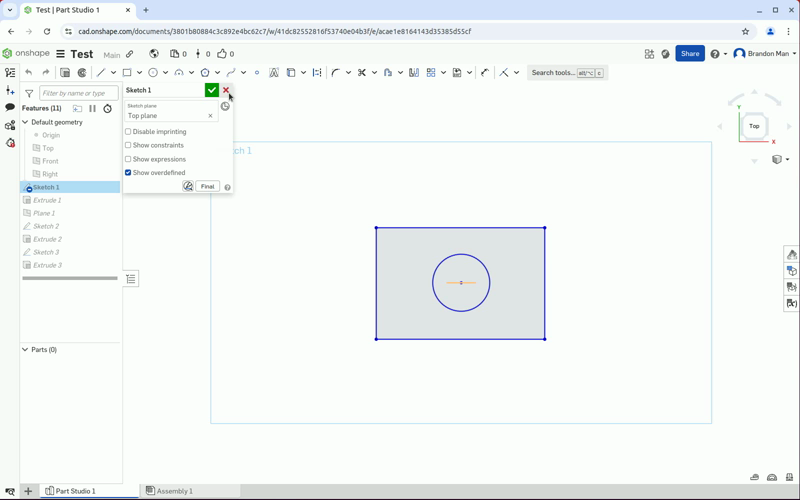
click(229, 92)
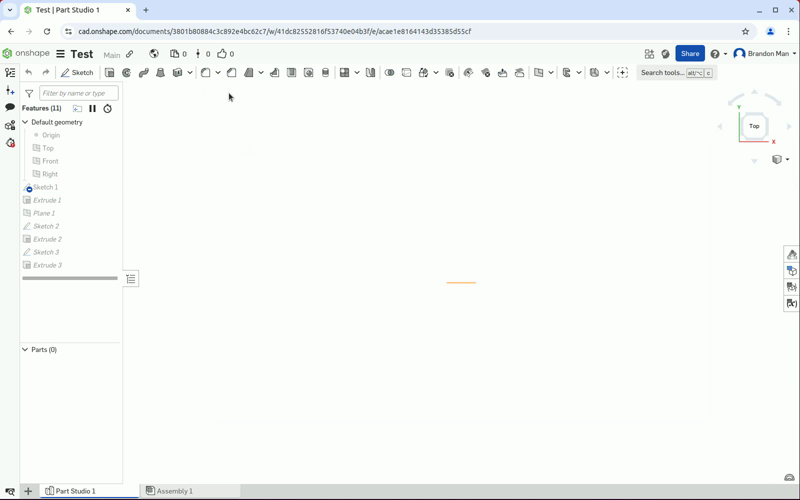
key(shift+s)
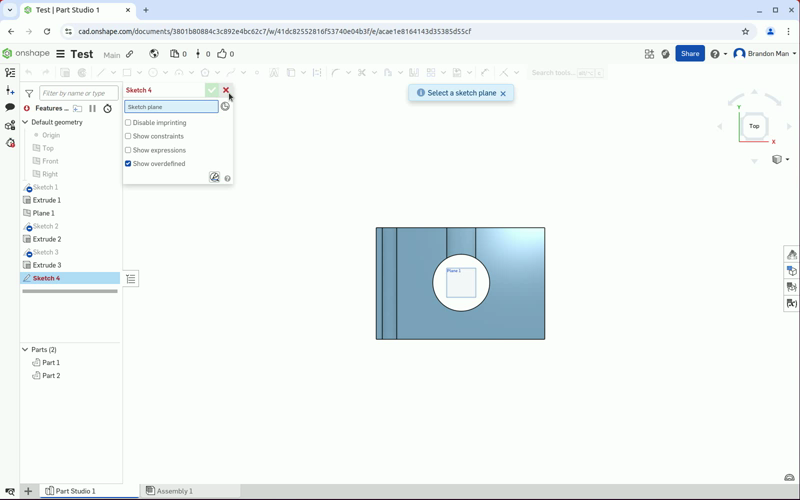
mouse_move(73, 215)
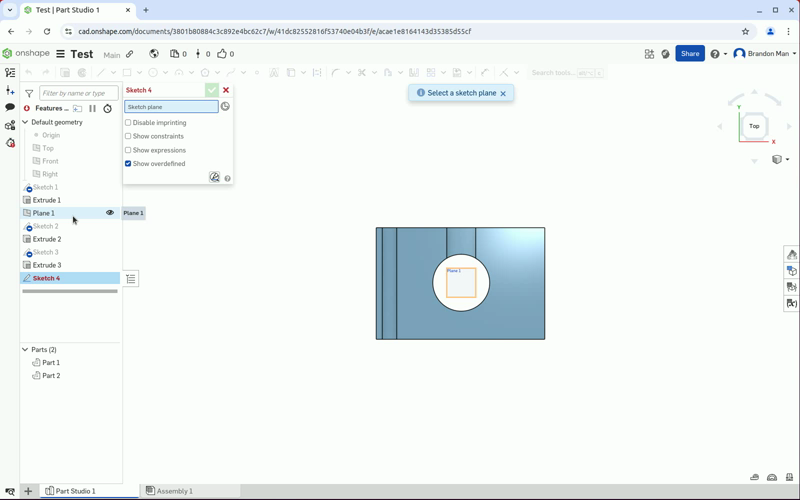
click(73, 215)
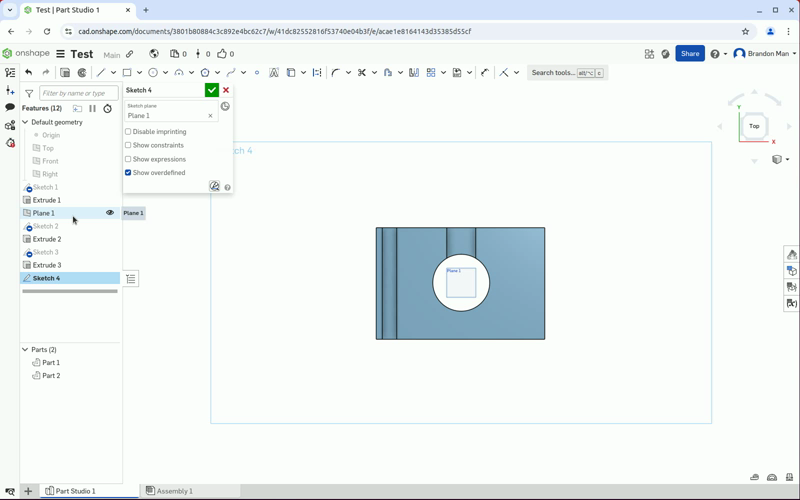
mouse_move(73, 352)
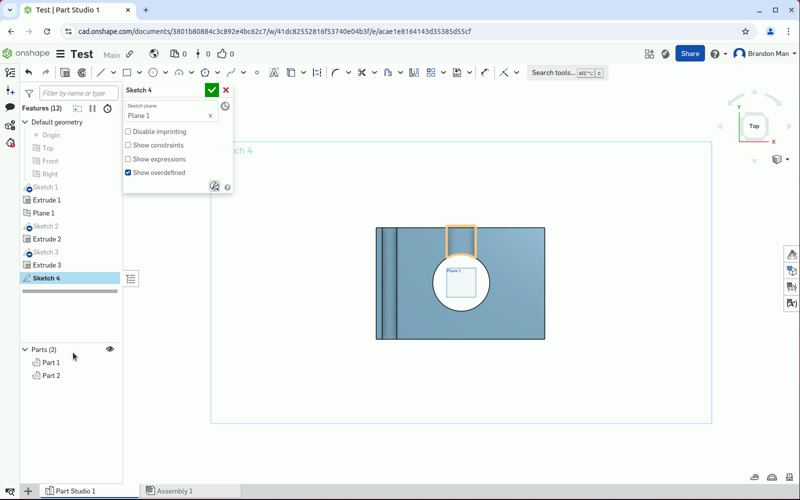
key(y)
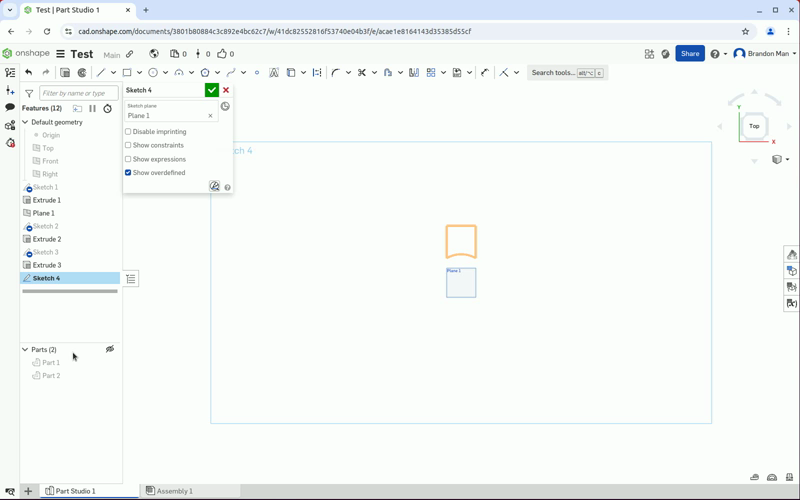
key(l)
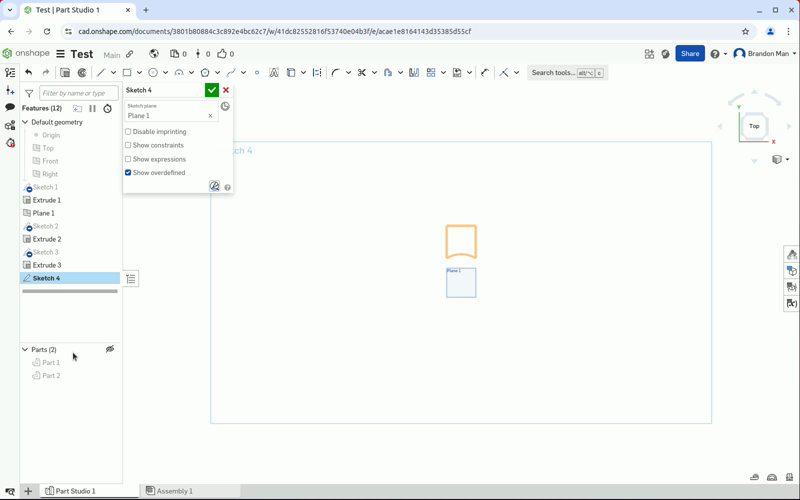
key_down(shift)
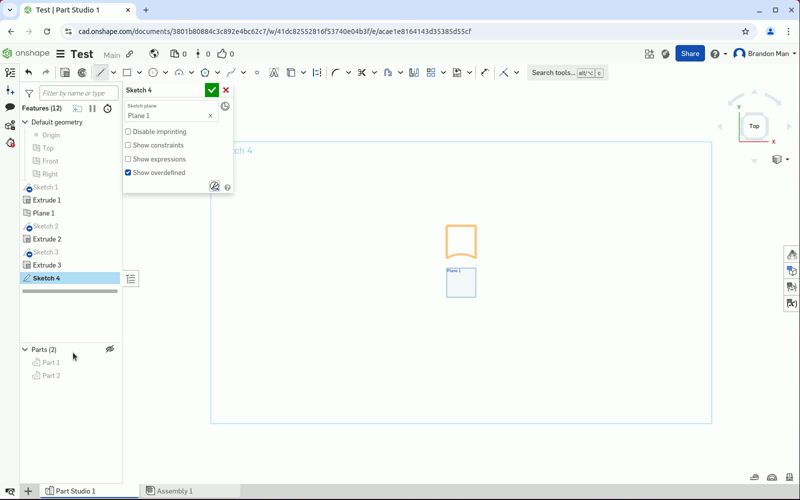
mouse_move(446, 339)
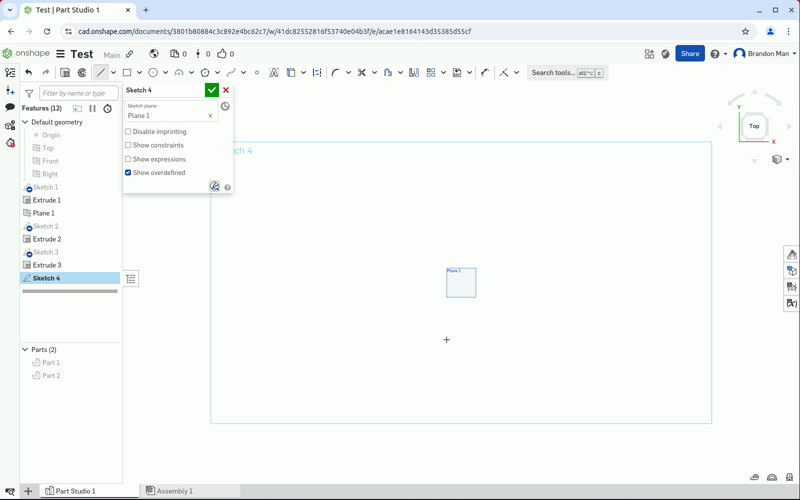
click(446, 339)
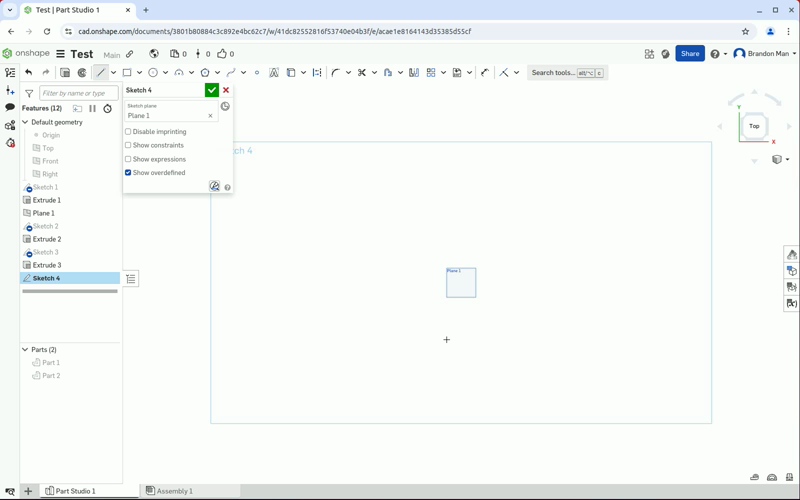
key_up(shift)
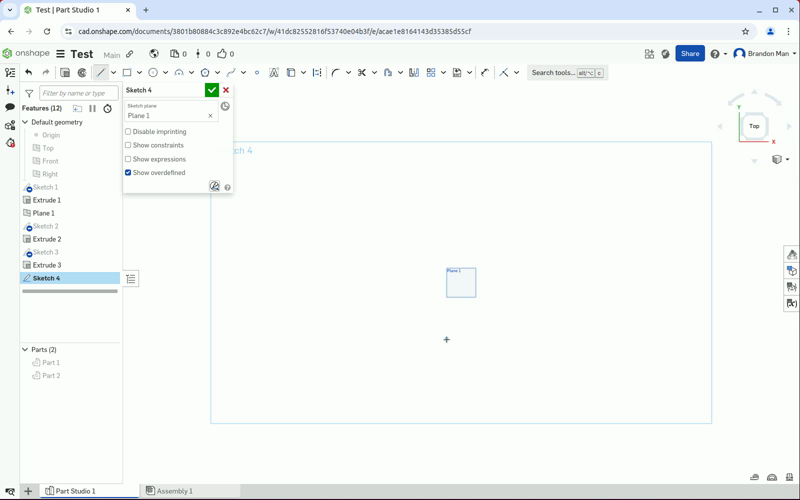
key_down(shift)
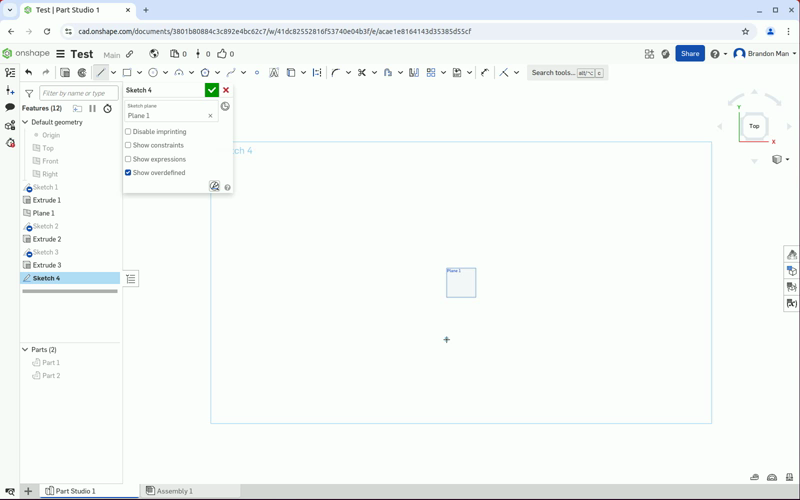
mouse_move(476, 339)
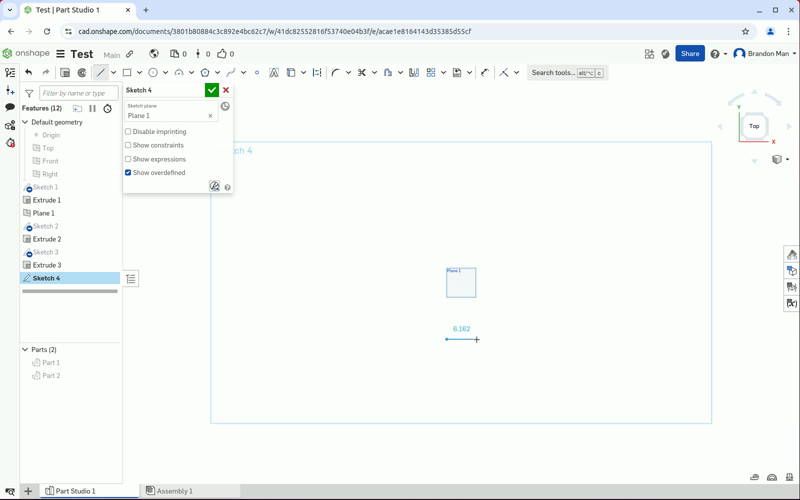
mouse_move(475, 339)
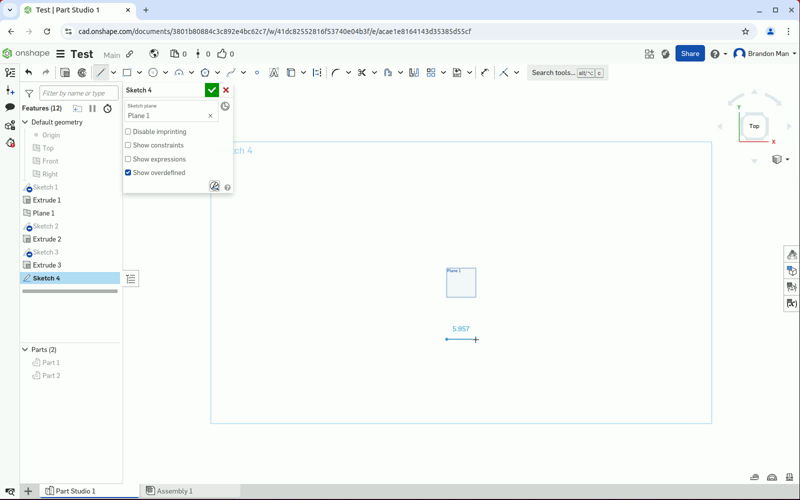
click(475, 339)
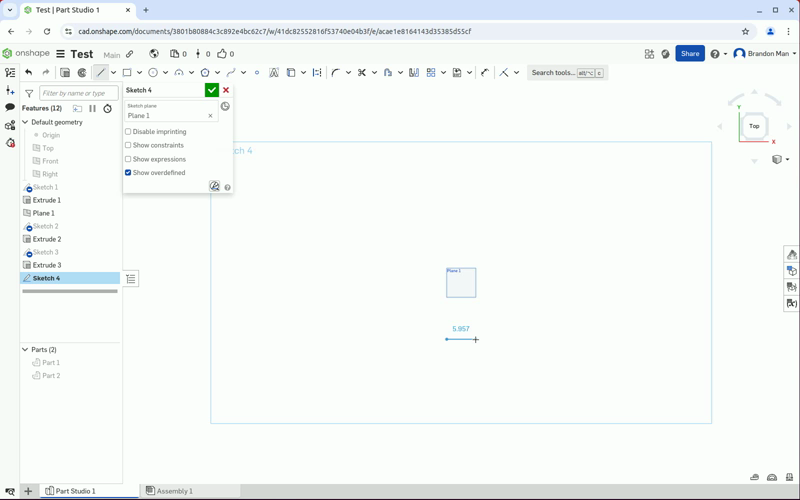
key_up(shift)
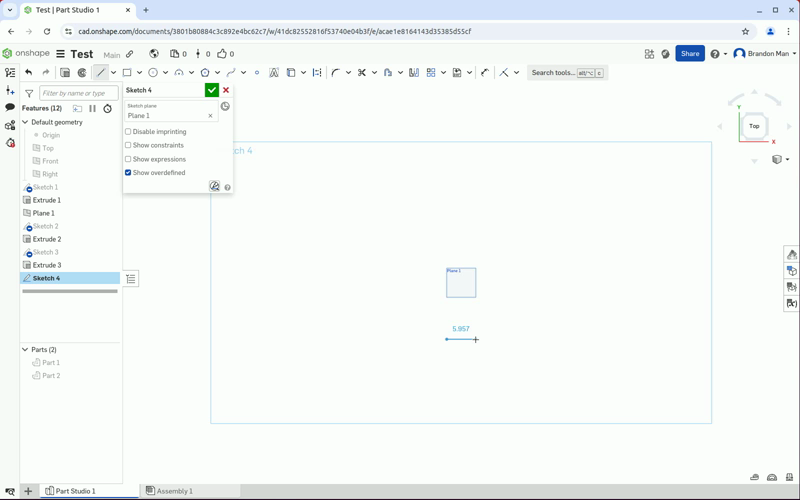
key_down(shift)
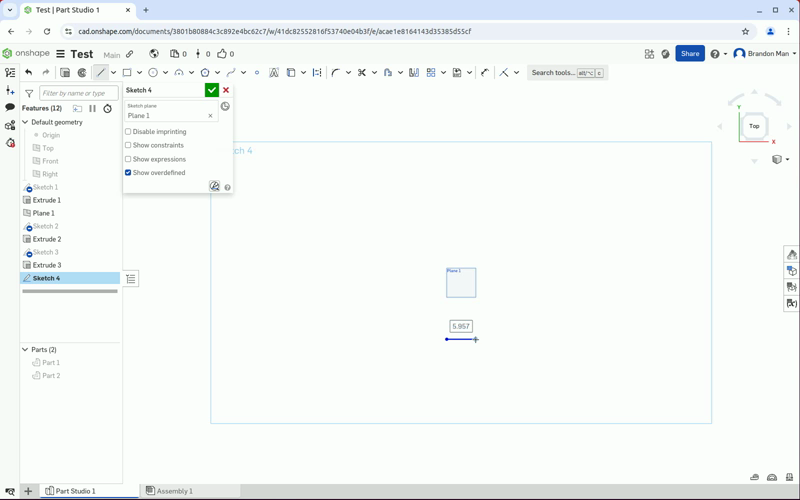
mouse_move(505, 339)
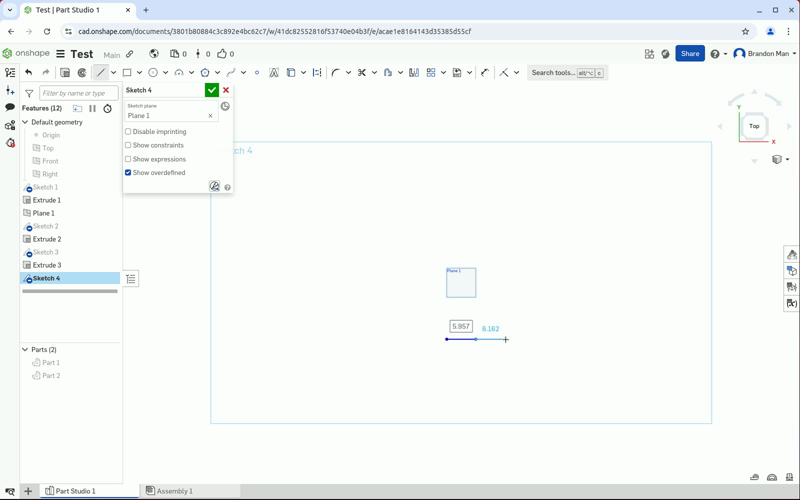
mouse_move(475, 306)
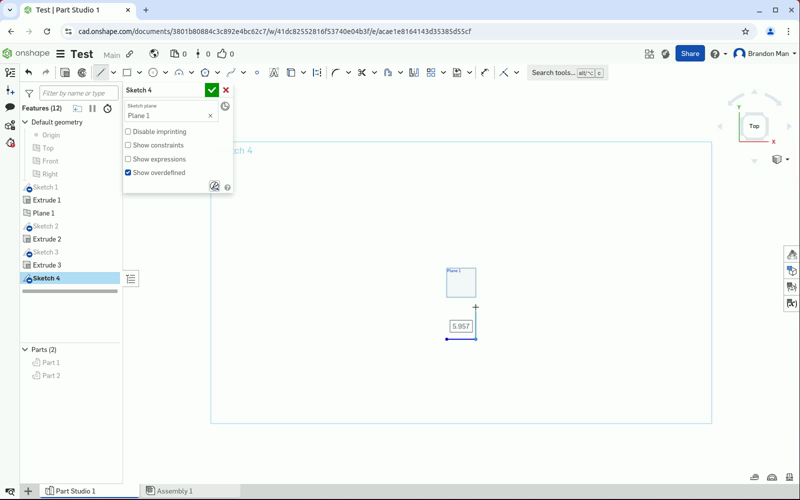
click(475, 306)
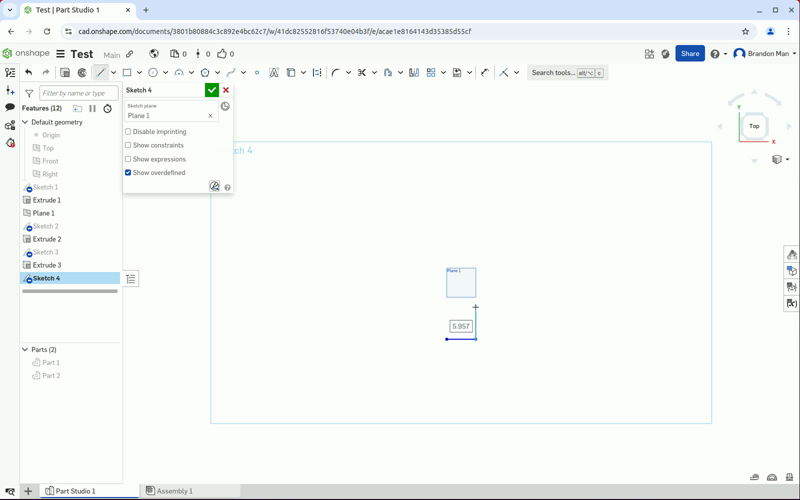
key_up(shift)
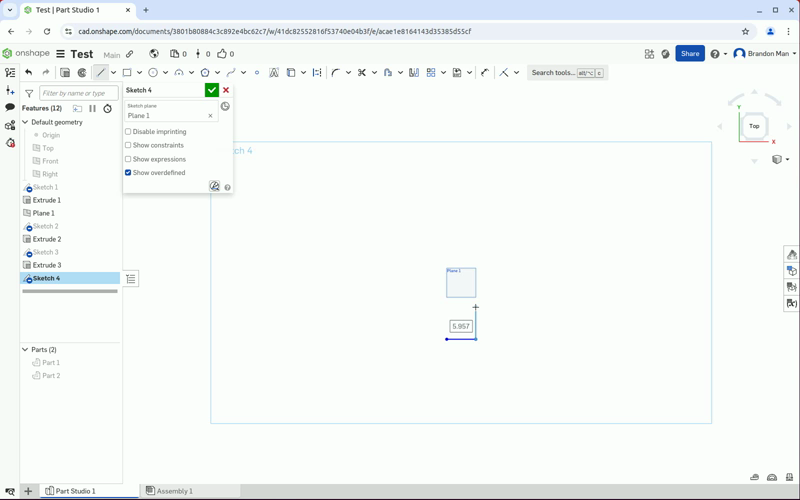
key(esc)
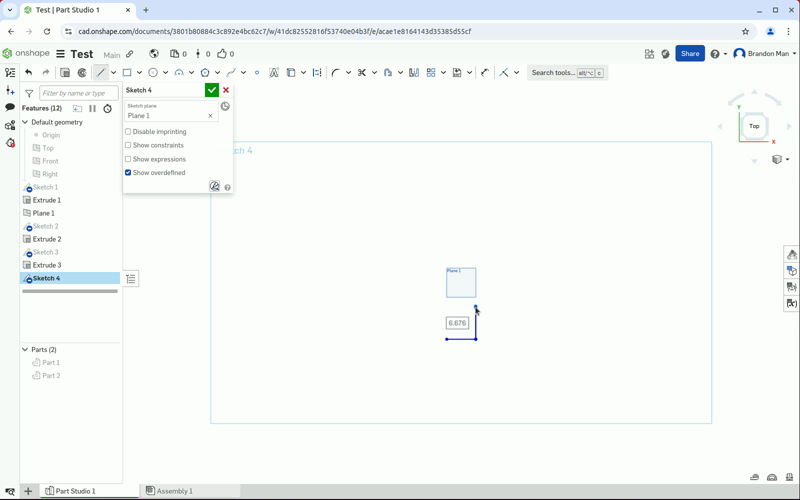
key(a)
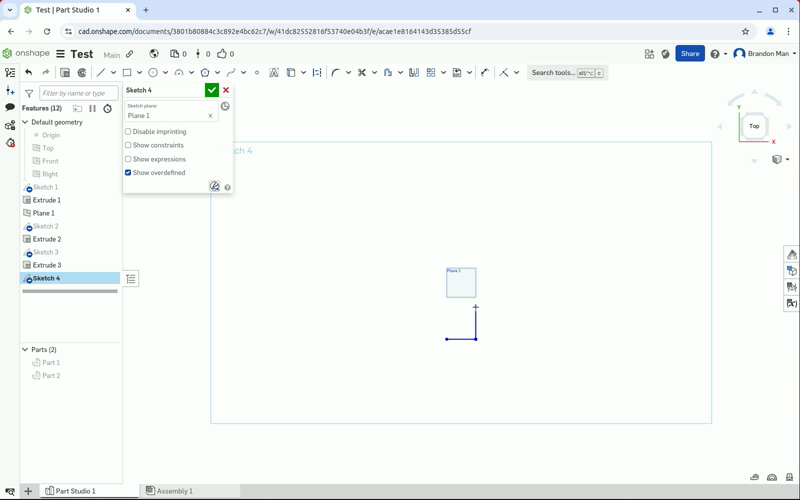
mouse_move(475, 306)
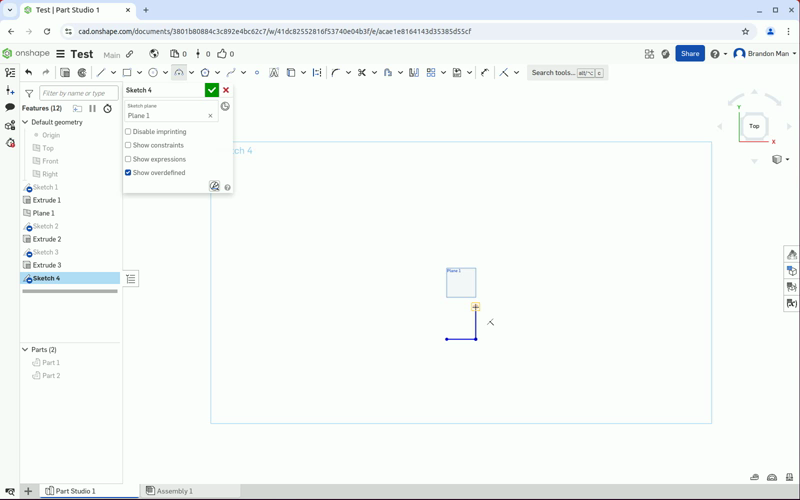
click(475, 306)
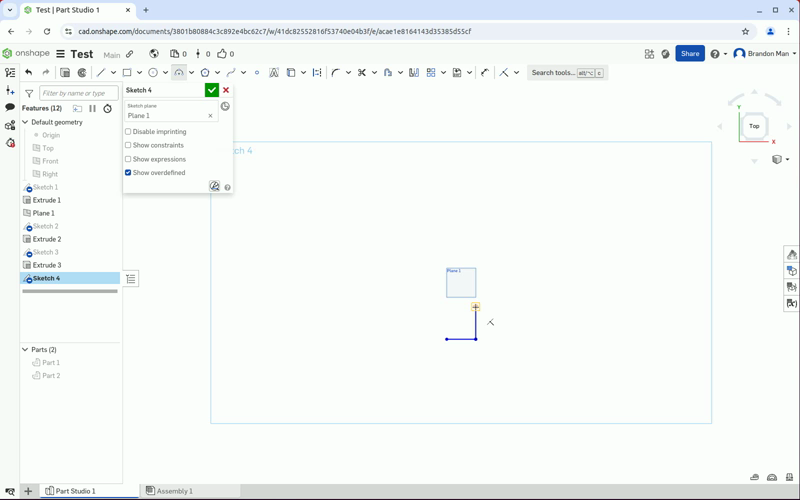
key_down(shift)
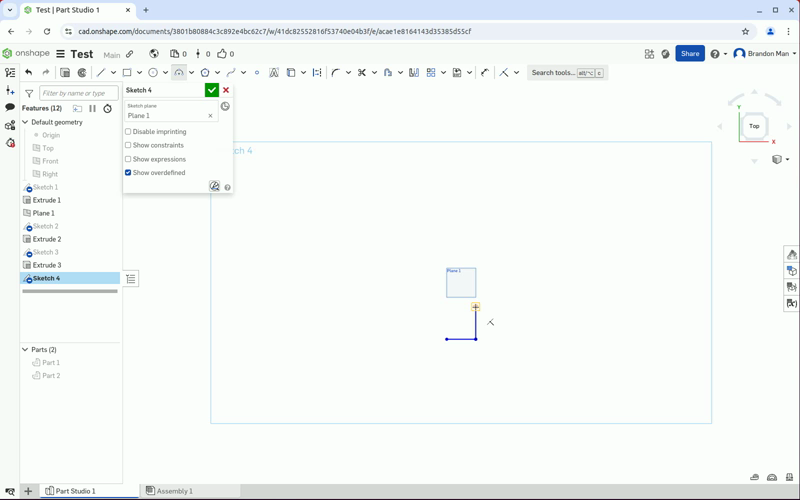
mouse_move(446, 306)
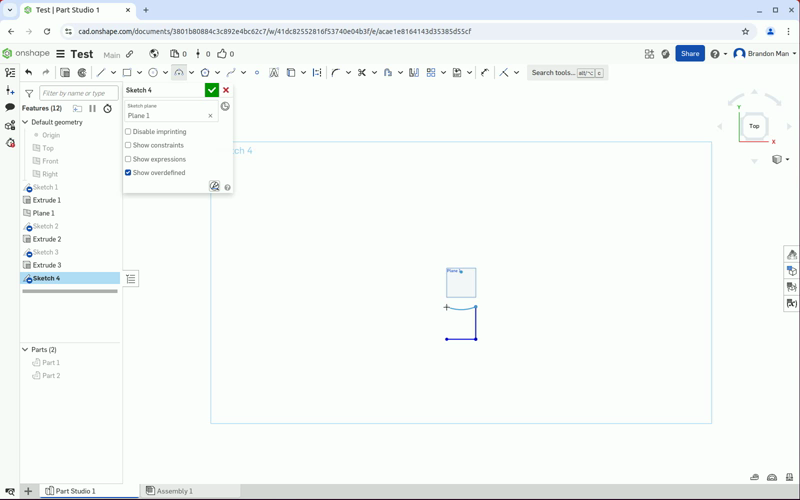
click(446, 306)
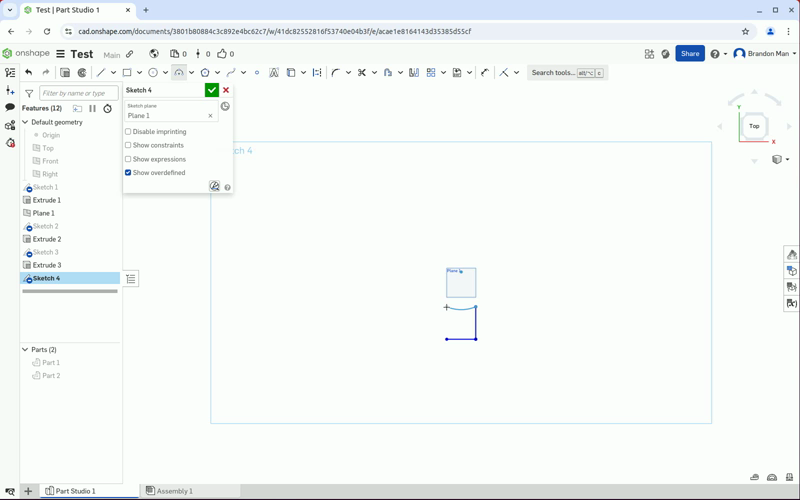
mouse_move(461, 310)
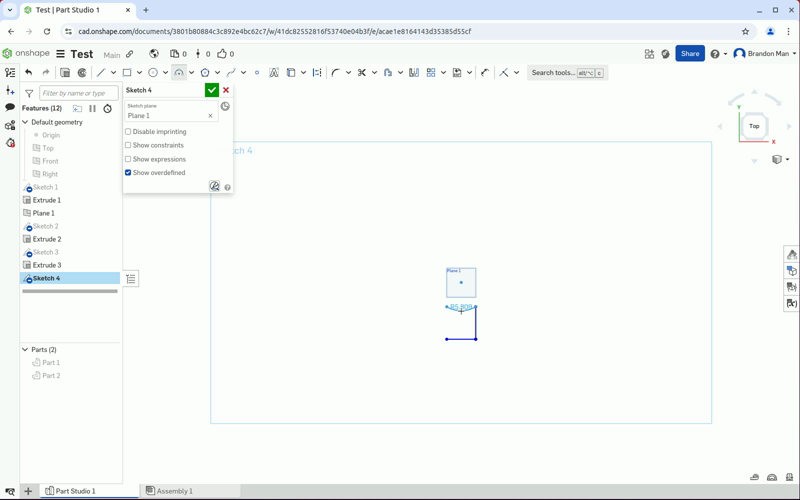
click(461, 310)
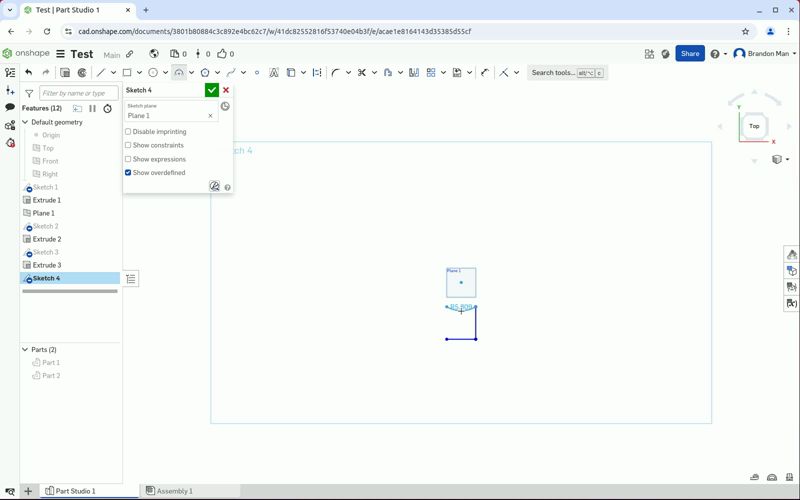
key_up(shift)
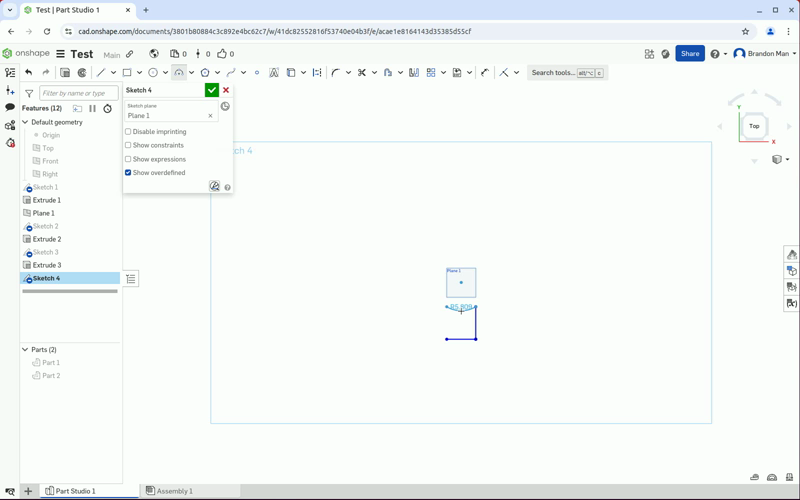
key(esc)
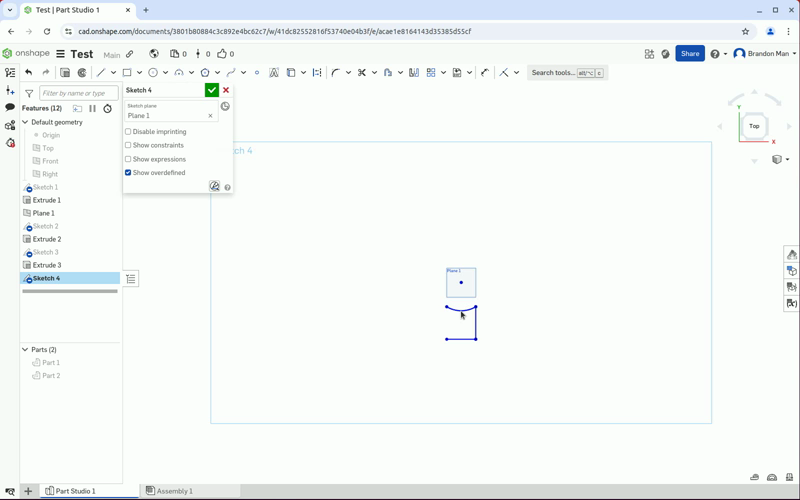
key(l)
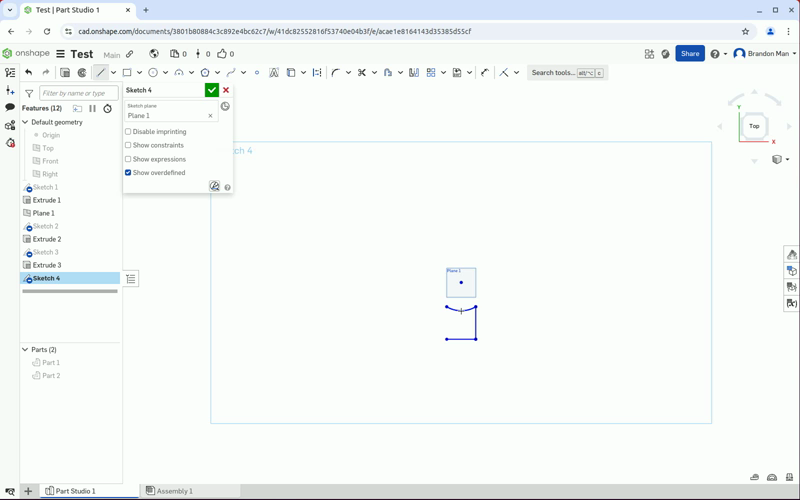
mouse_move(446, 306)
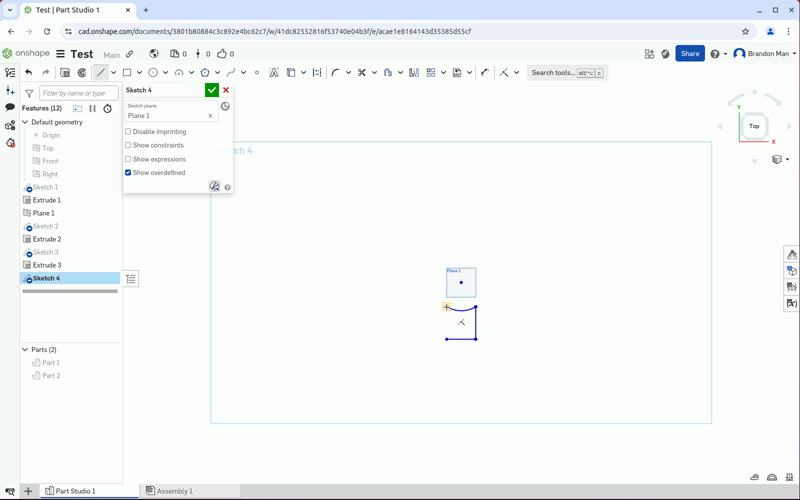
click(446, 306)
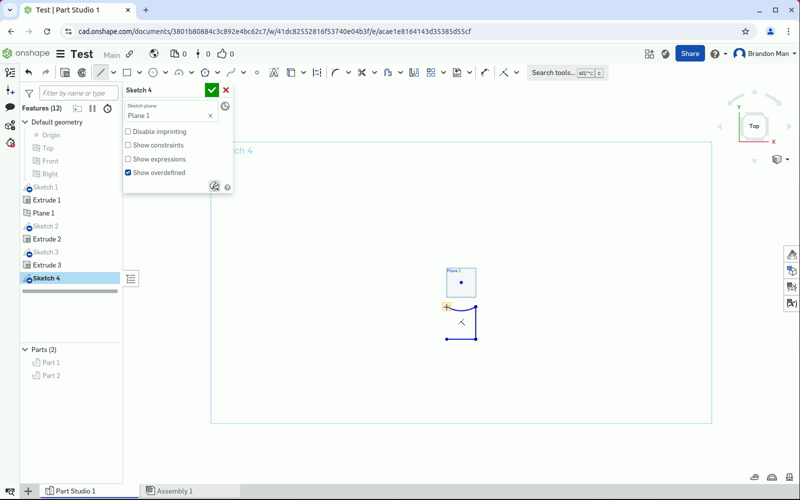
mouse_move(476, 306)
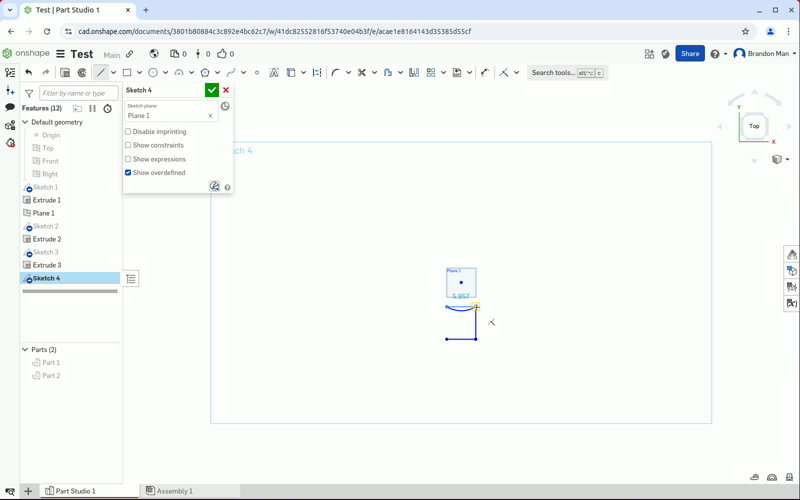
key_down(shift)
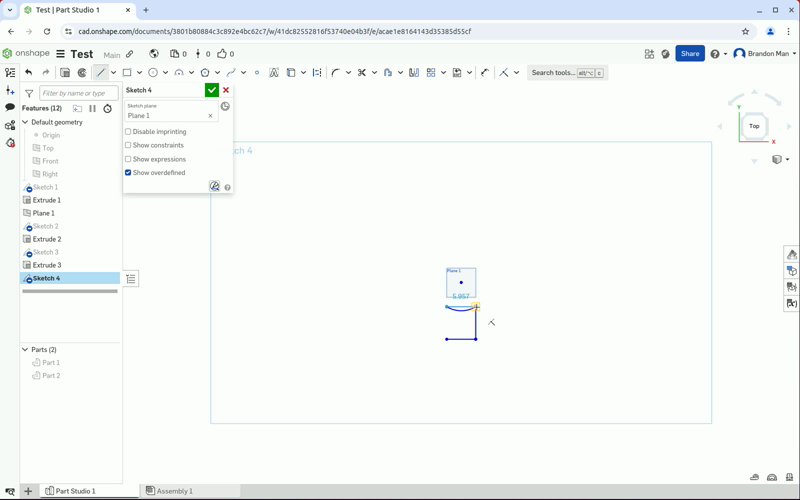
mouse_move(446, 339)
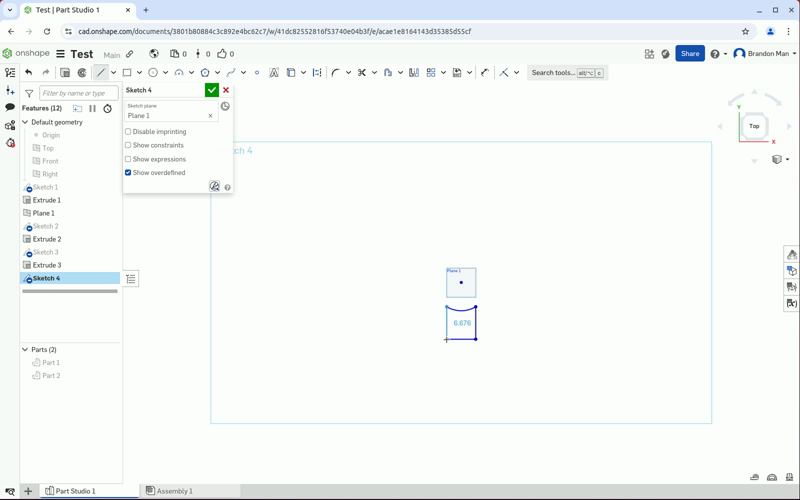
key_up(shift)
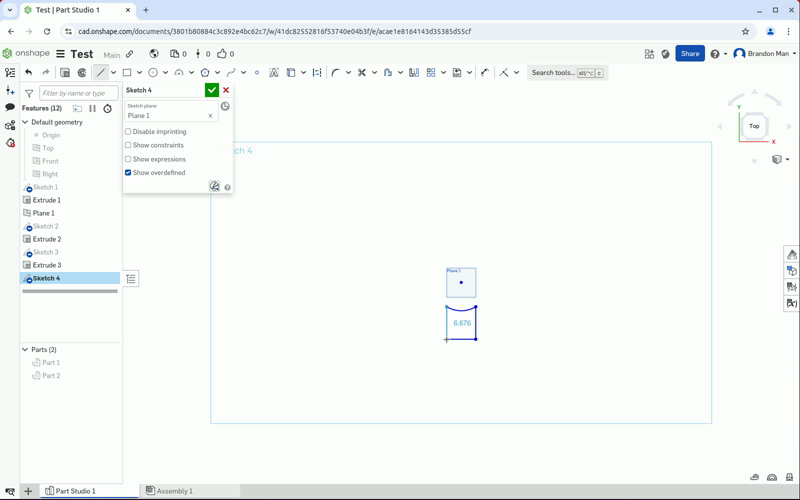
click(446, 339)
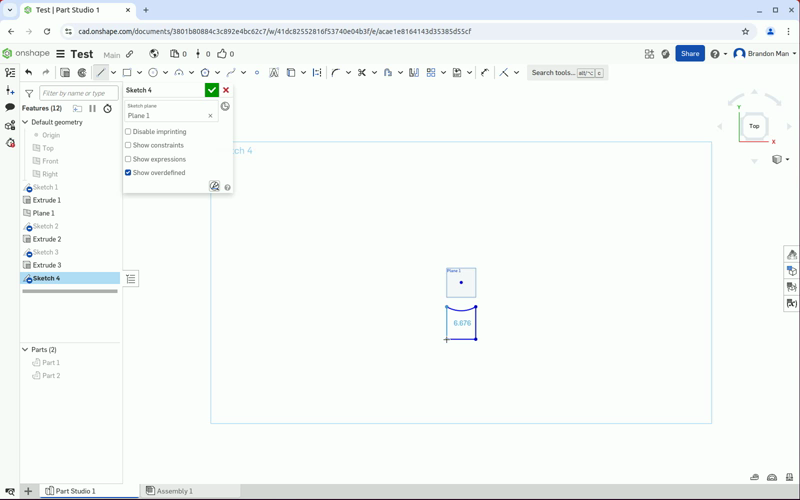
key(esc)
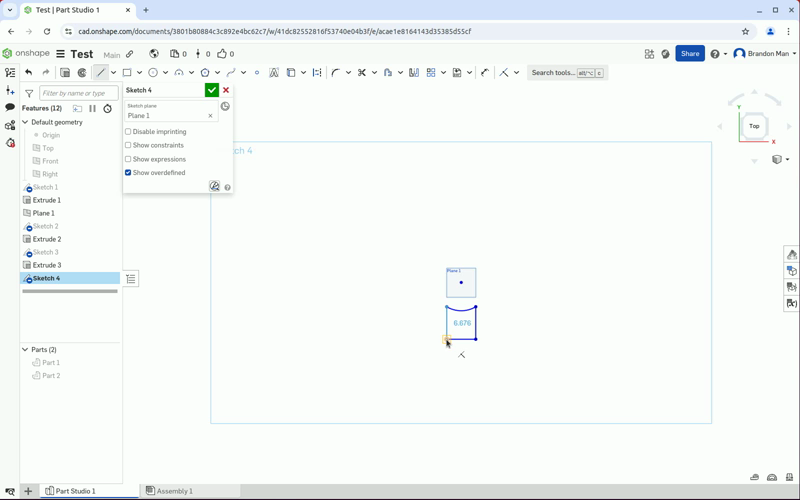
mouse_move(469, 317)
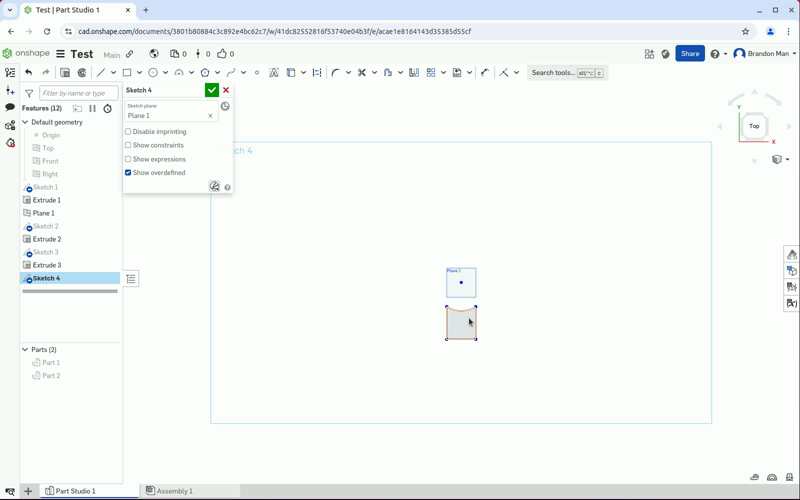
scroll(6)
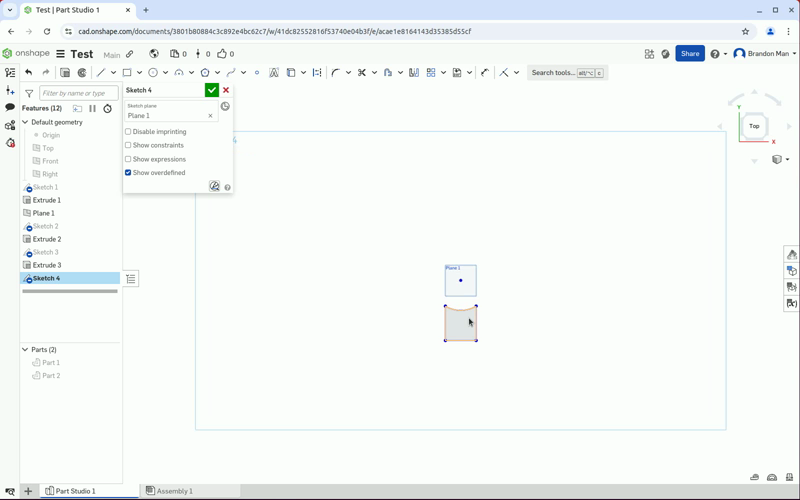
scroll(6)
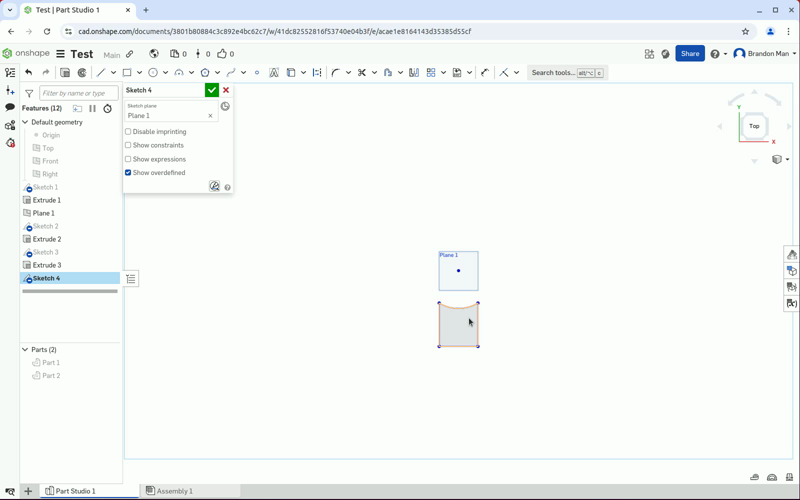
scroll(6)
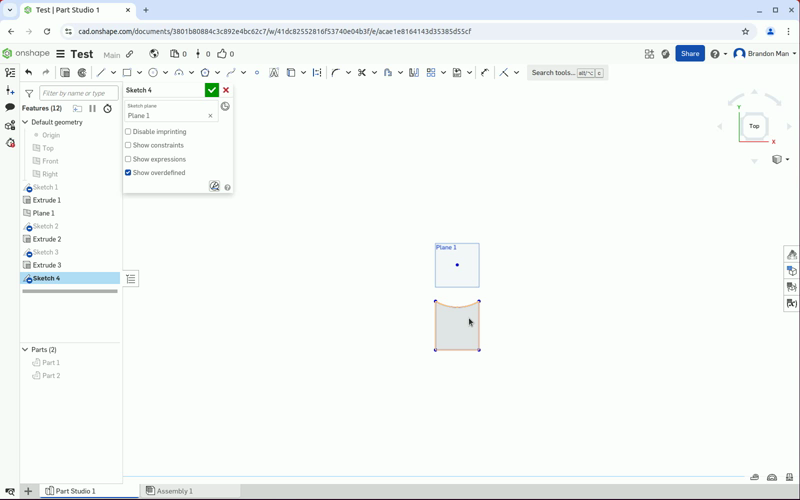
scroll(6)
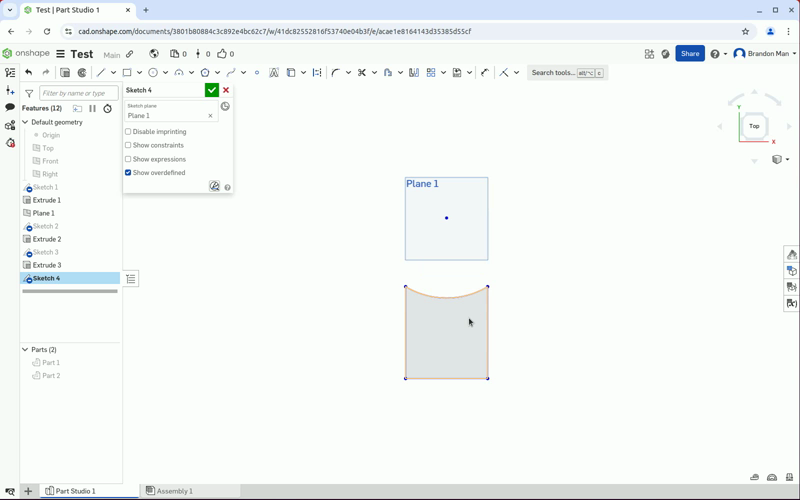
scroll(6)
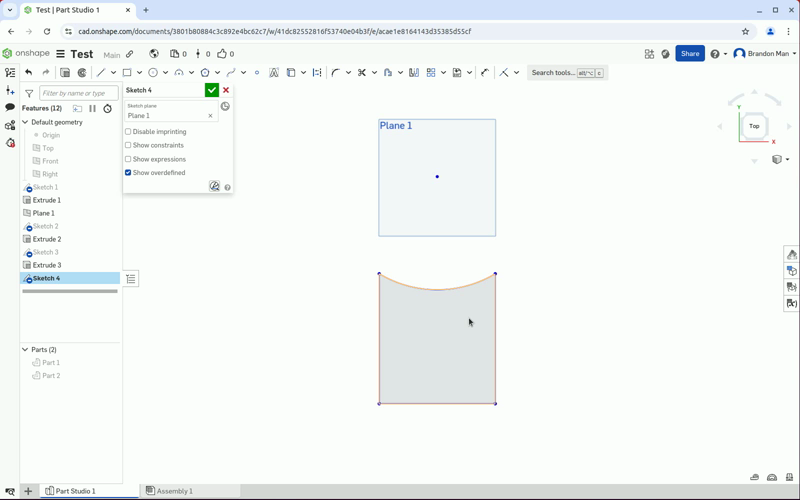
scroll(6)
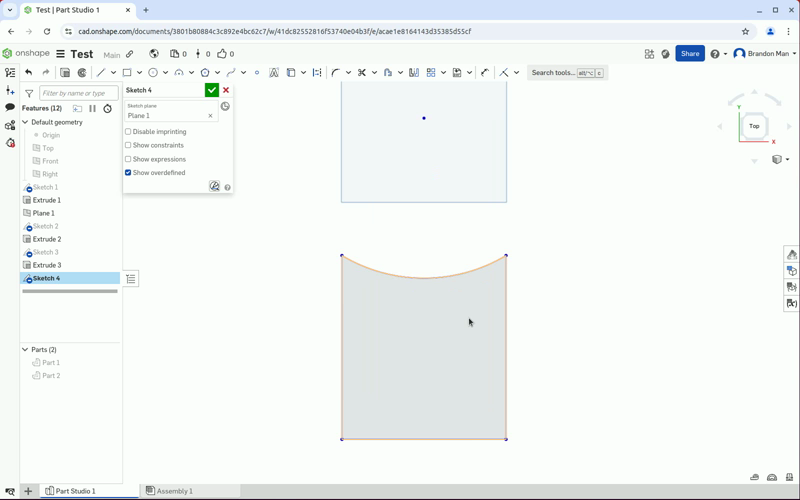
scroll(6)
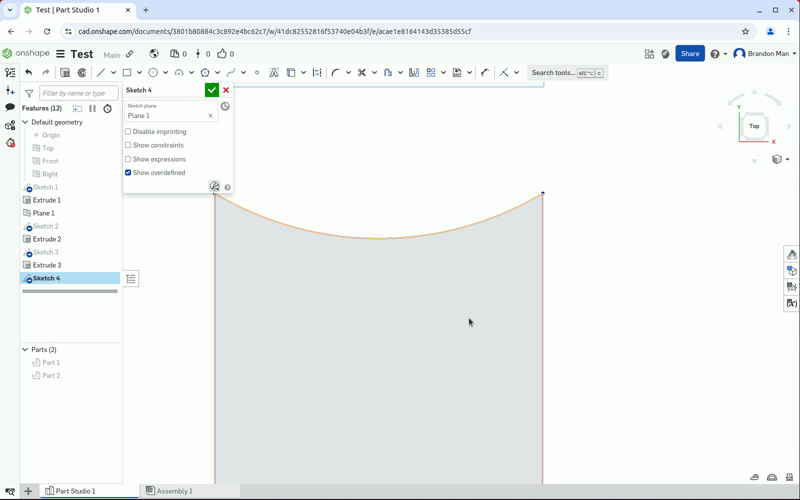
click(469, 317)
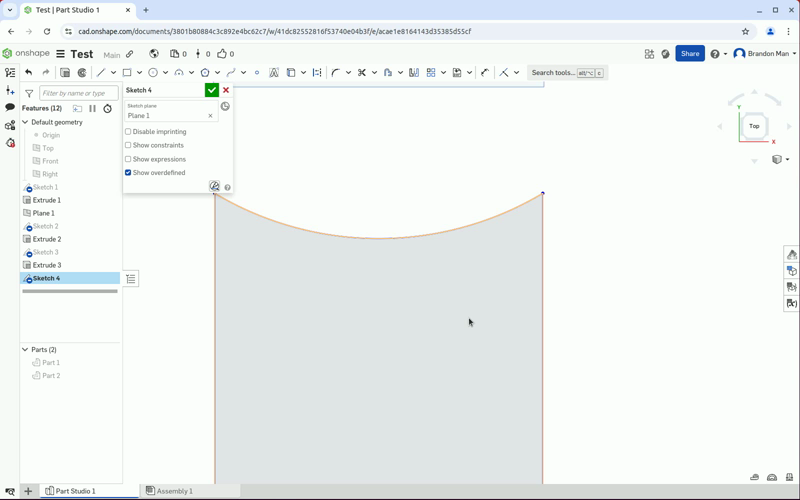
scroll(-6)
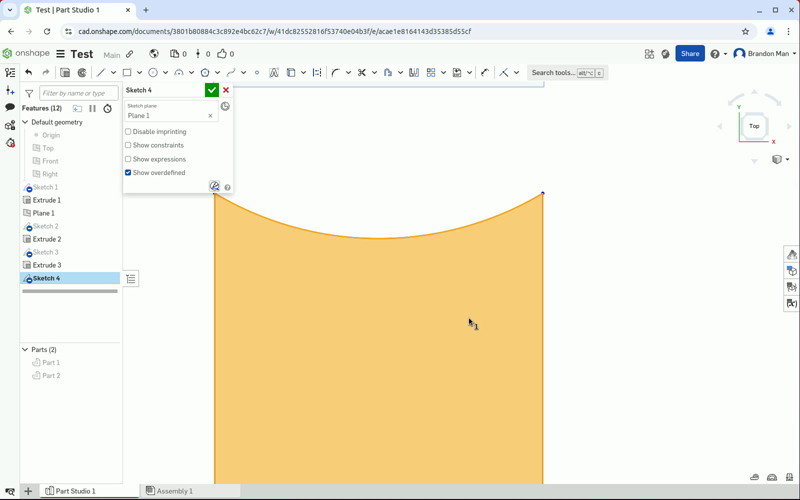
scroll(-6)
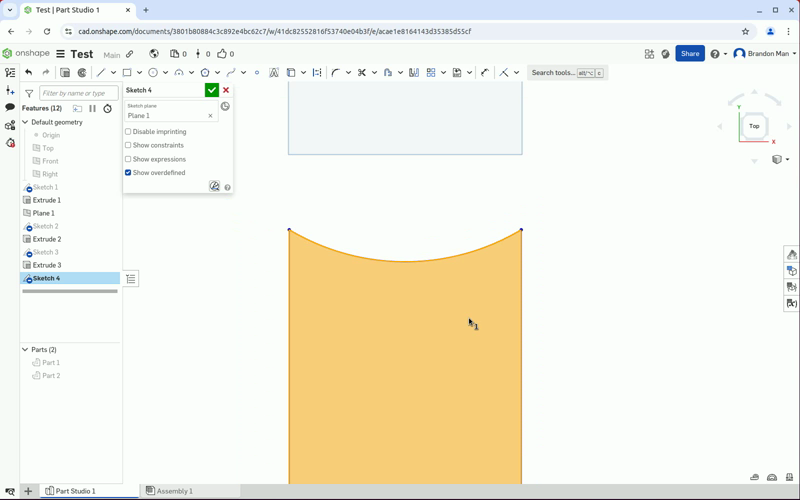
scroll(-6)
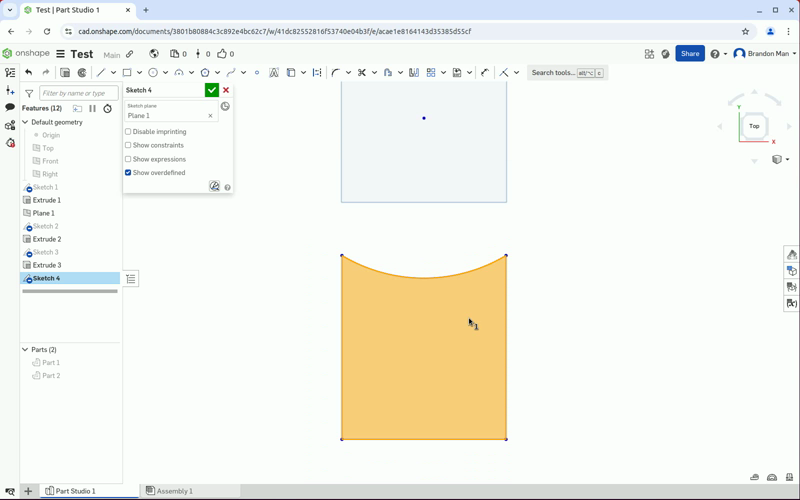
scroll(-6)
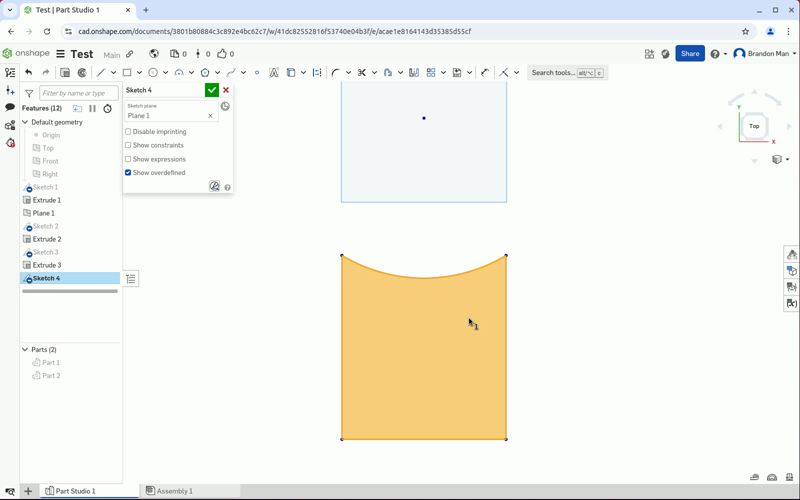
scroll(-6)
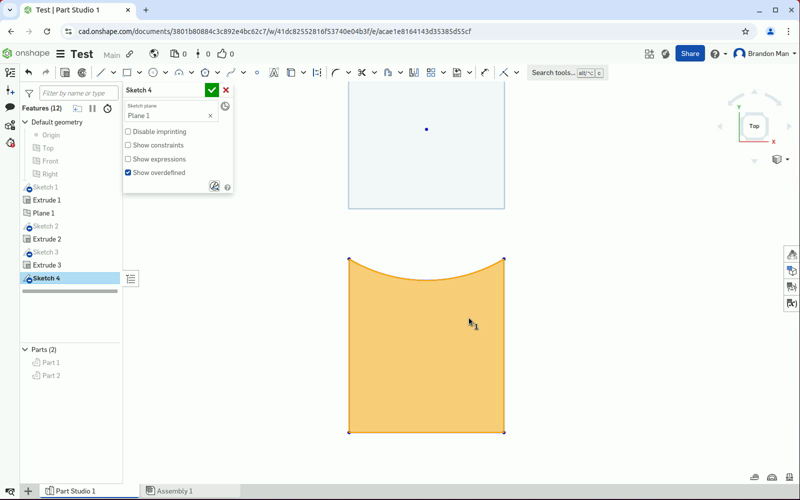
scroll(-6)
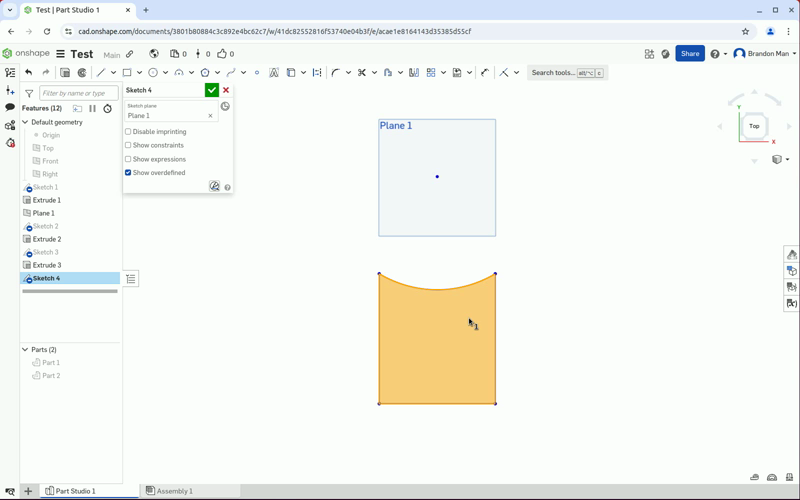
scroll(-6)
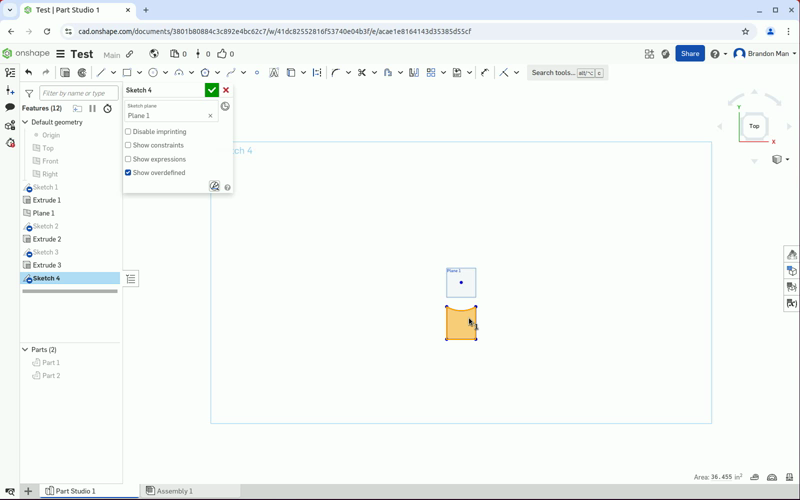
mouse_move(73, 352)
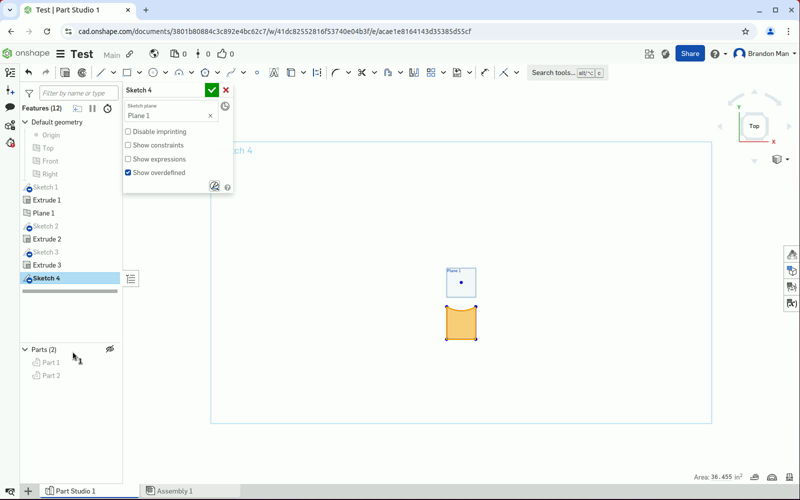
key(shift+y)
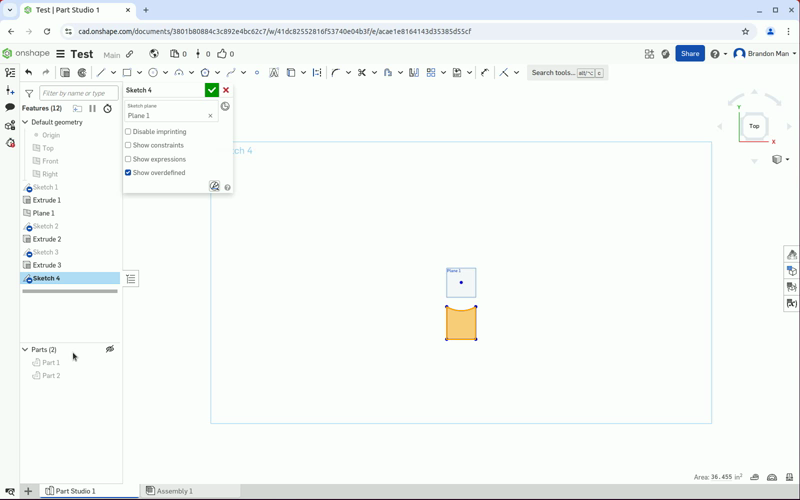
key(shift+e)
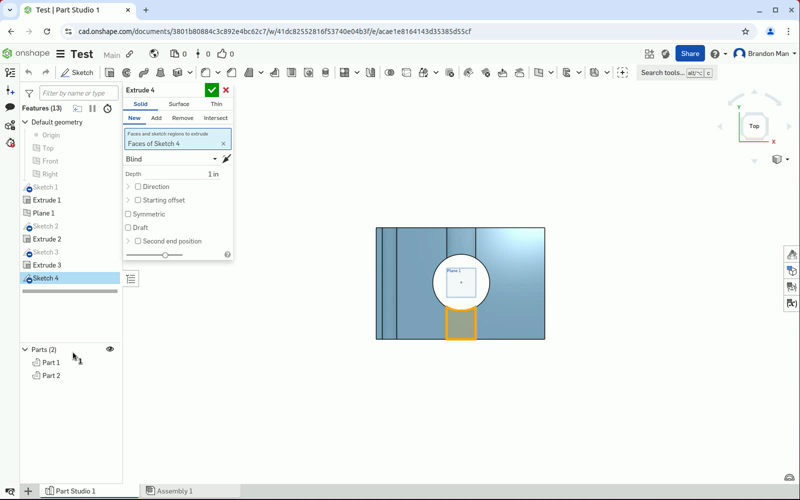
mouse_move(143, 106)
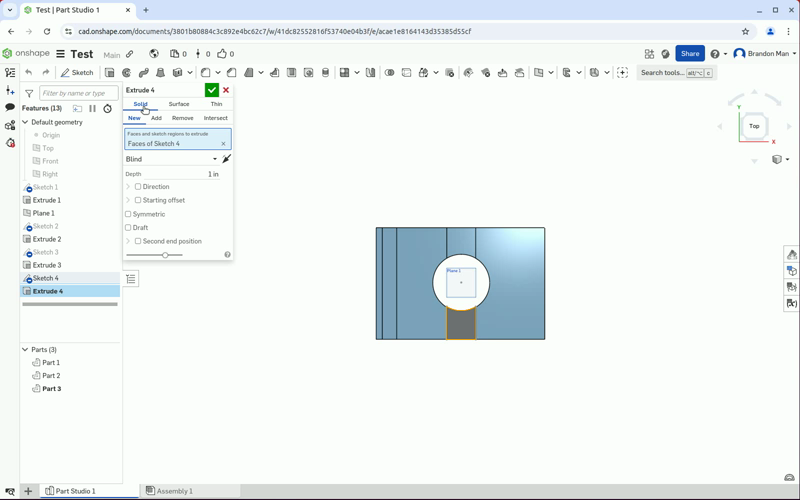
click(143, 106)
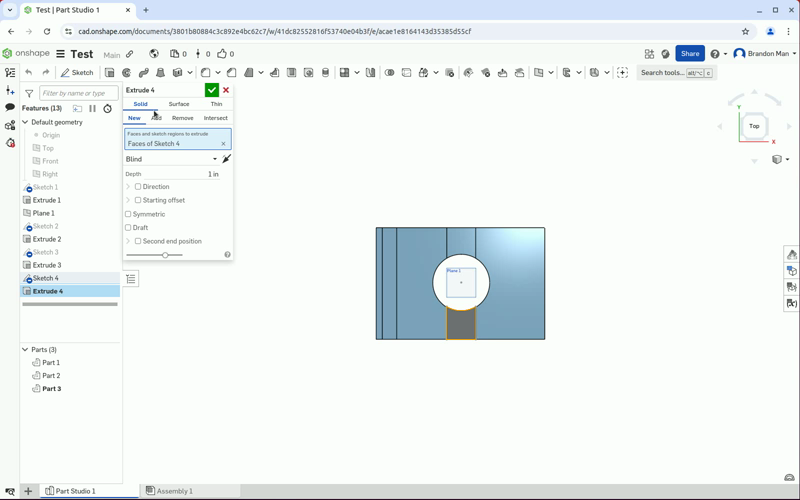
mouse_move(186, 120)
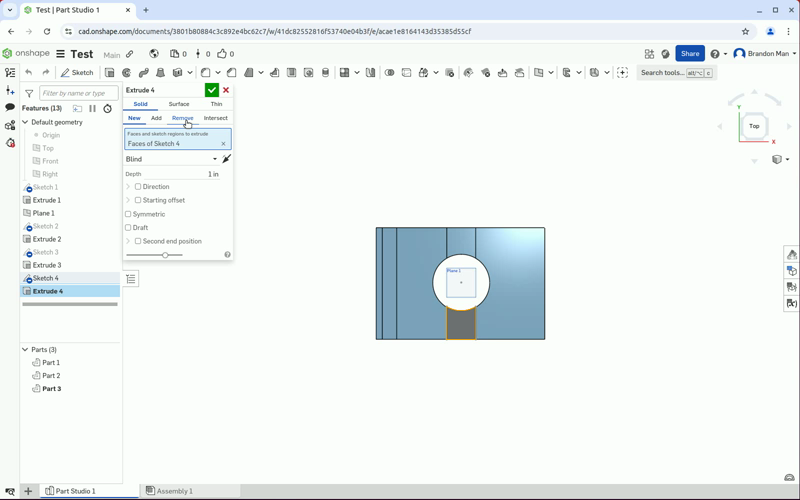
click(186, 120)
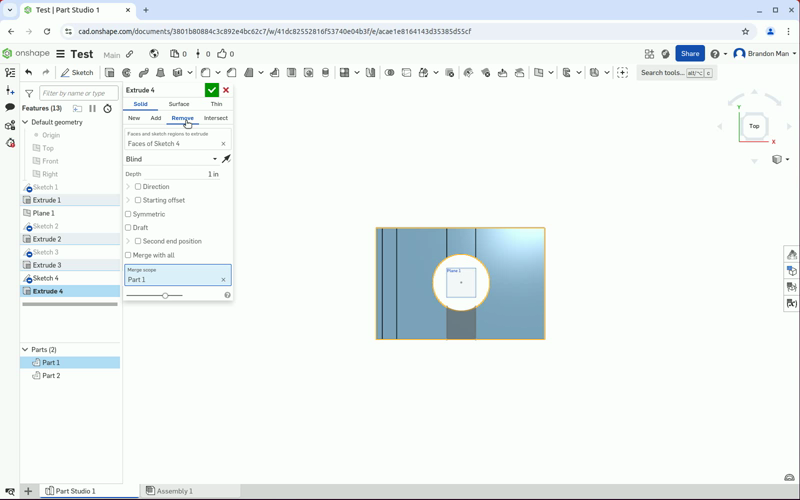
key(tab, 4)
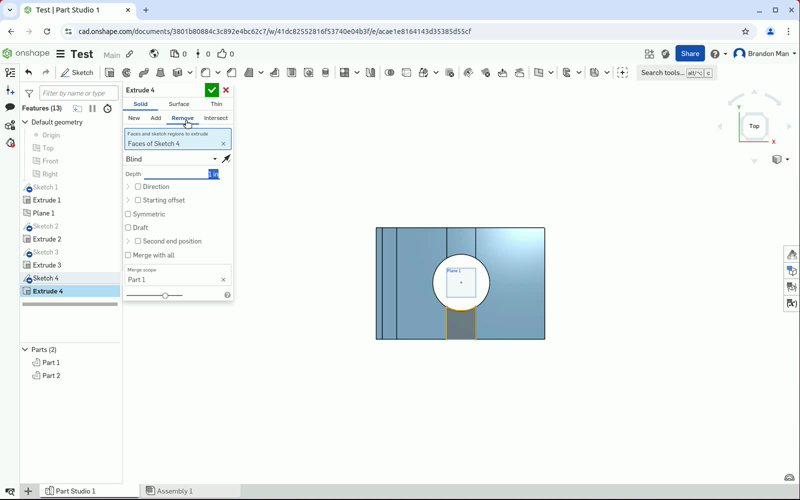
text(1.204)
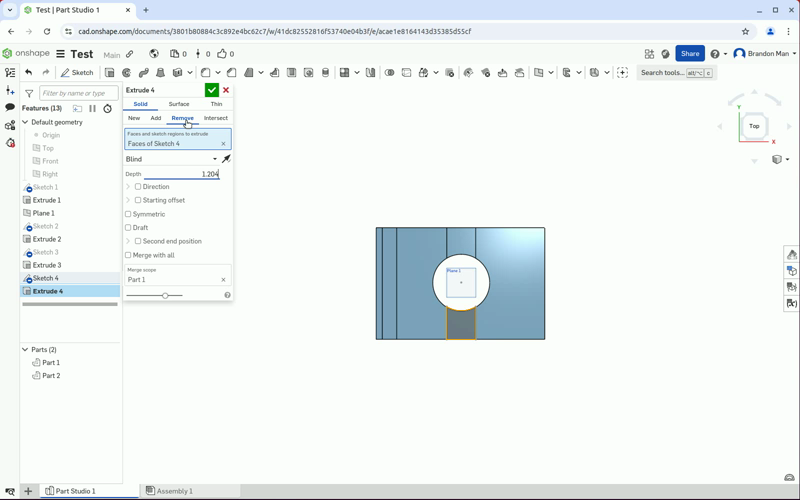
key(tab, 6)
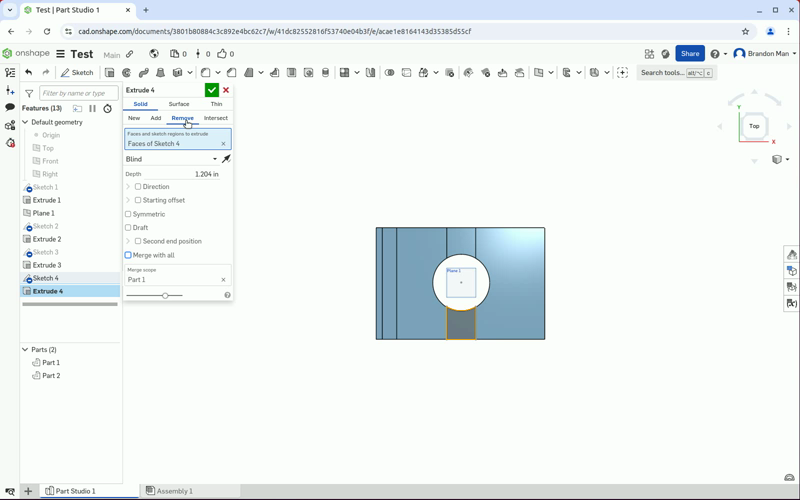
key(space)
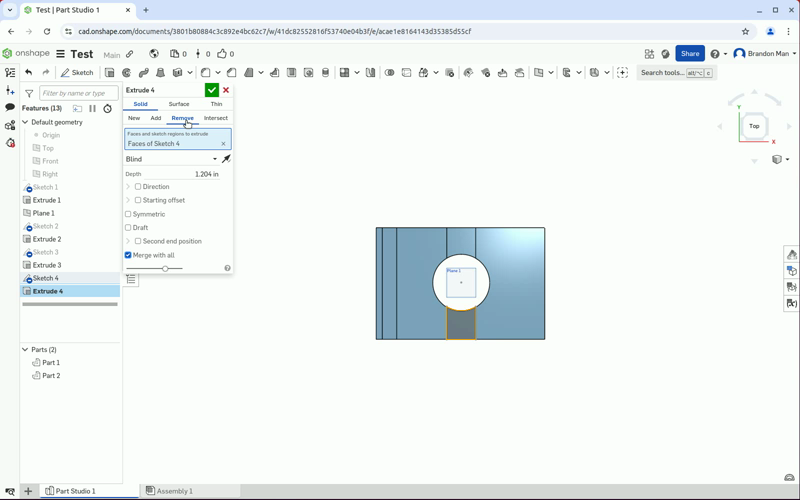
key(enter)
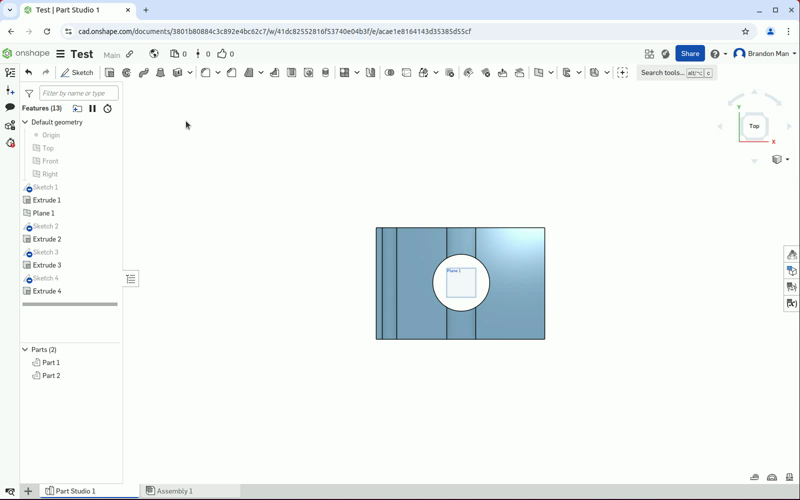
key(shift+h)
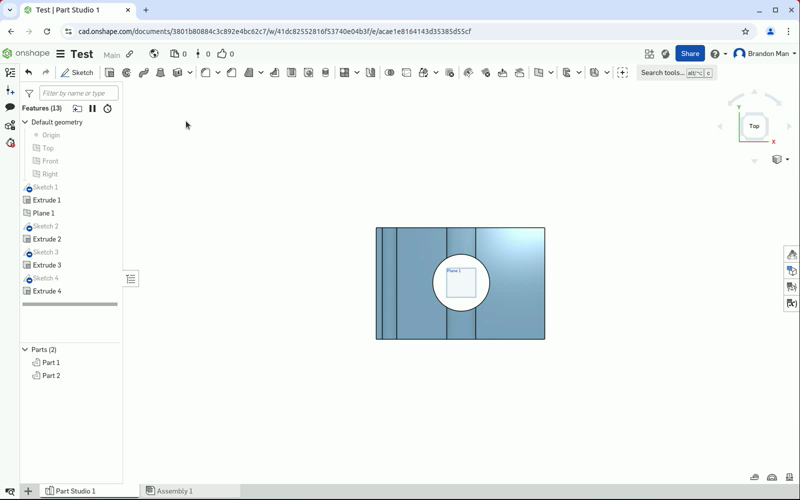
key(shift+h)
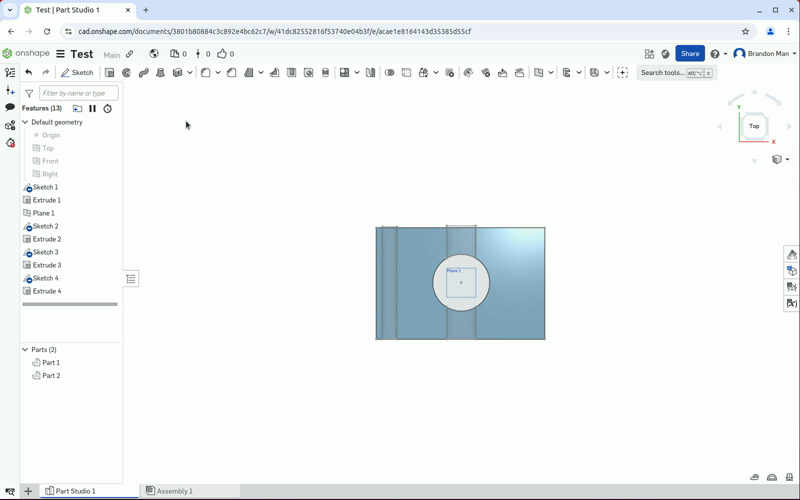
key(shift+7)
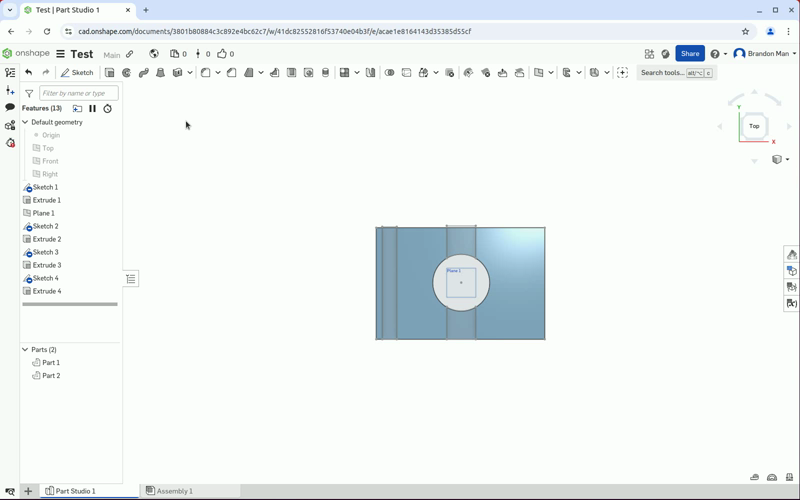
key(up, 3)
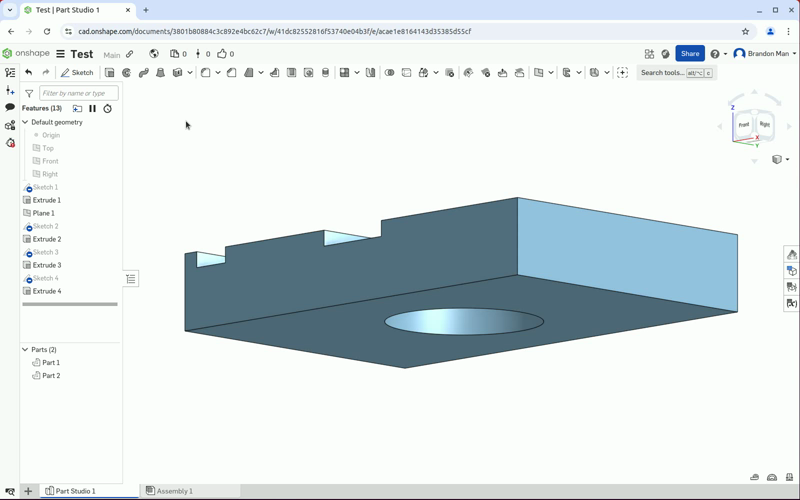
key(left, 3)
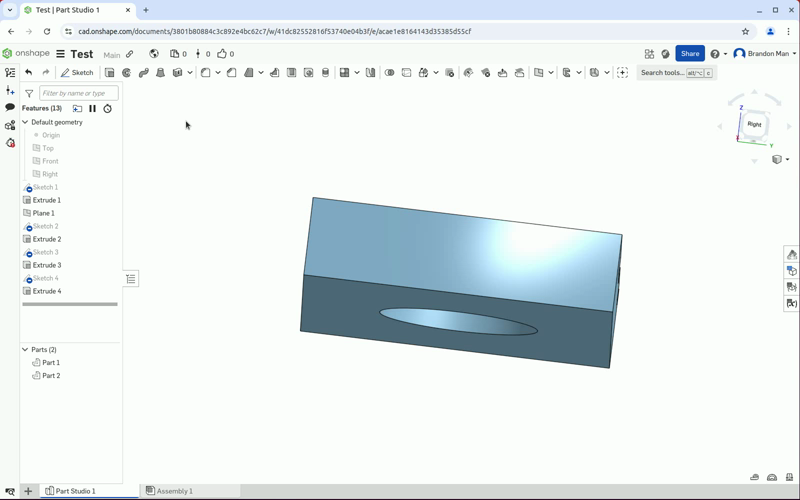
key(right, 3)
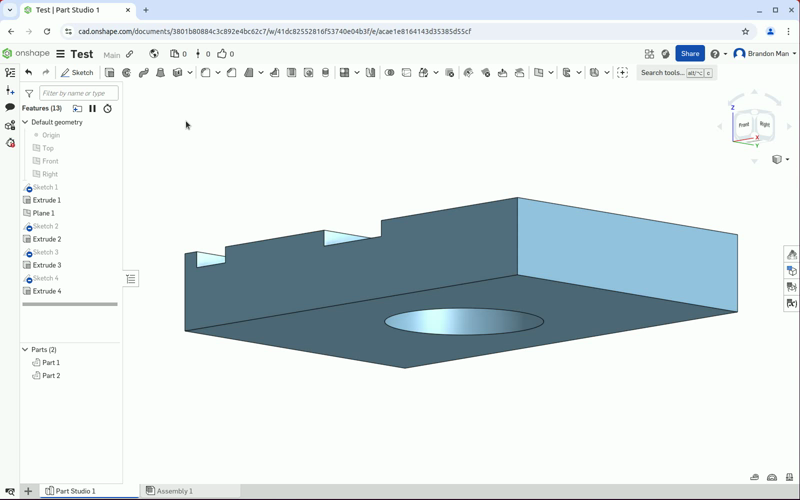
key(down, 3)
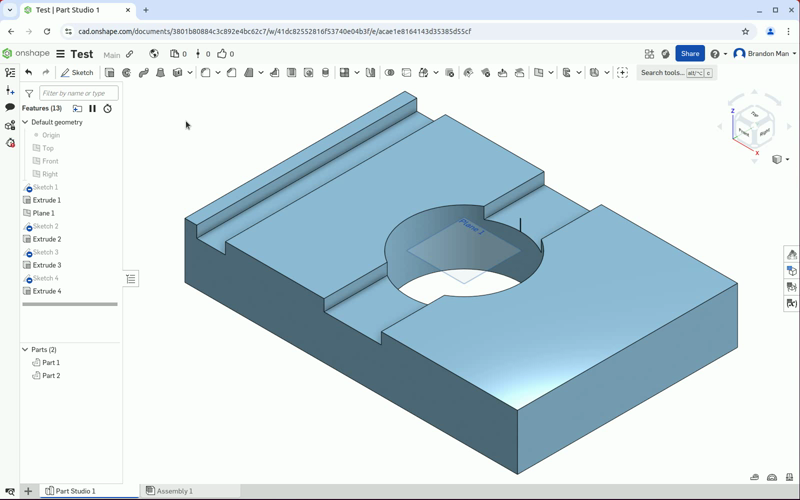
mouse_move(73, 189)
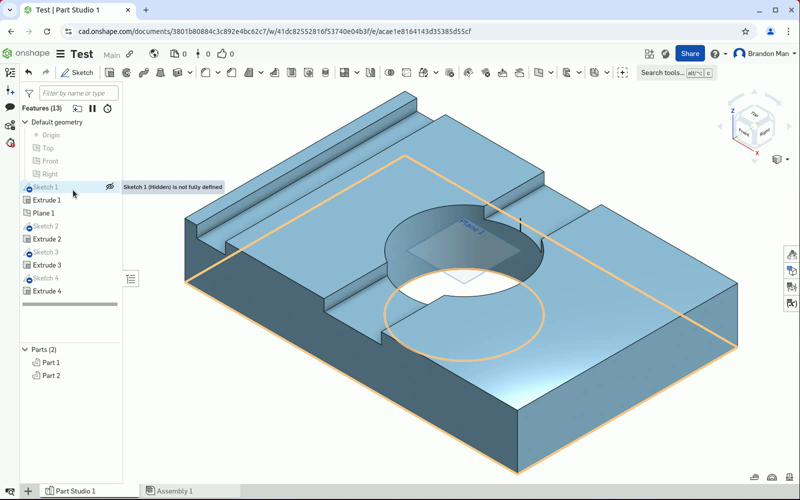
click(73, 189)